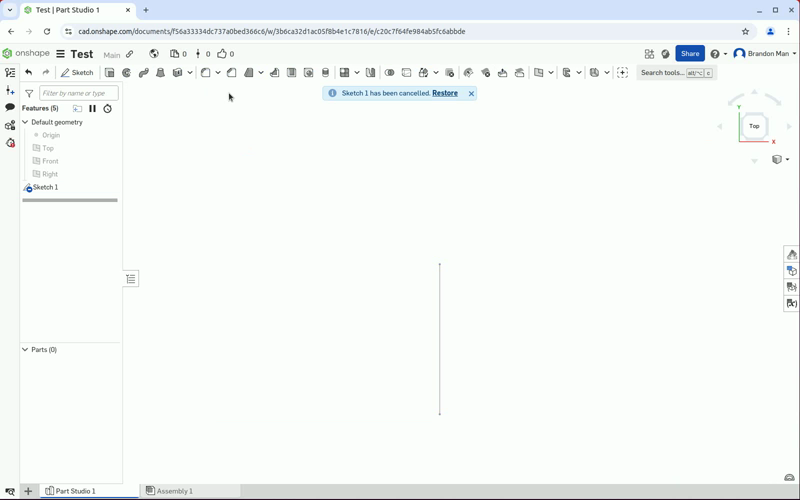
key(shift+h)
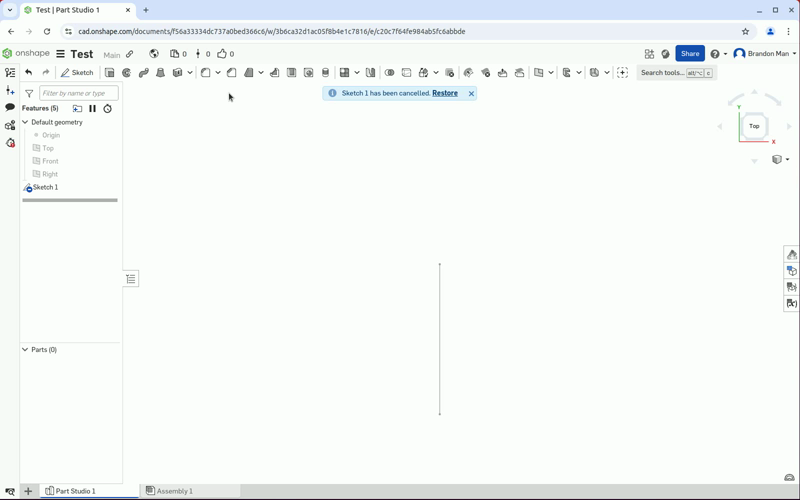
mouse_move(73, 352)
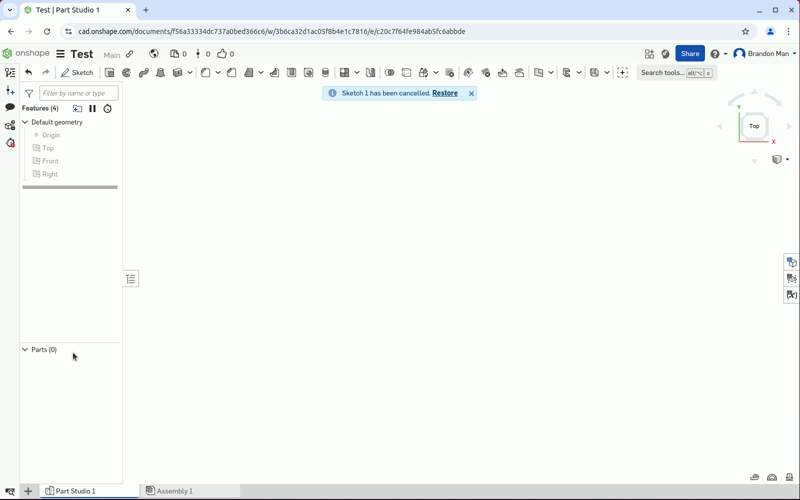
key(y)
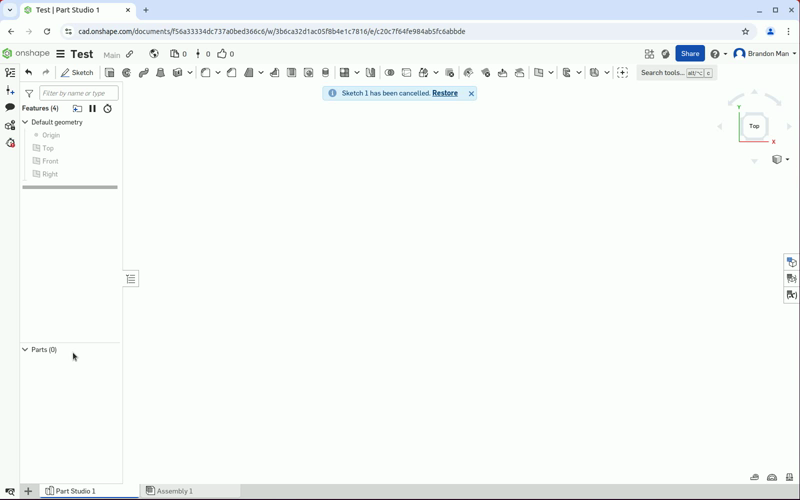
key(shift+p)
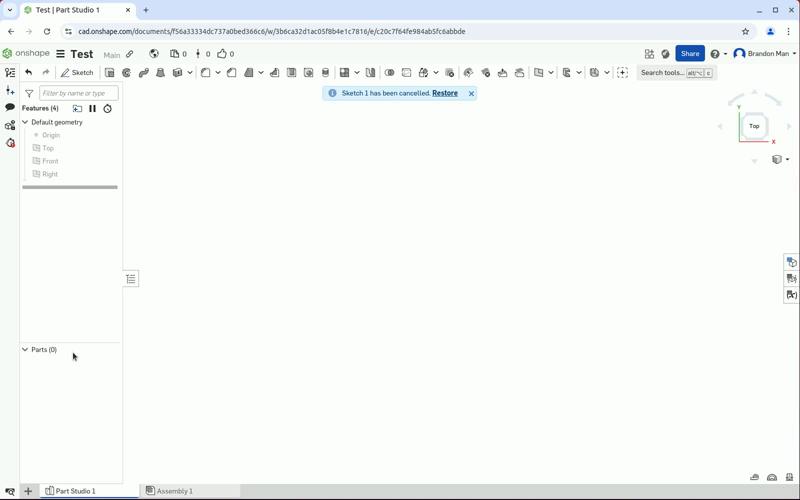
key(space)
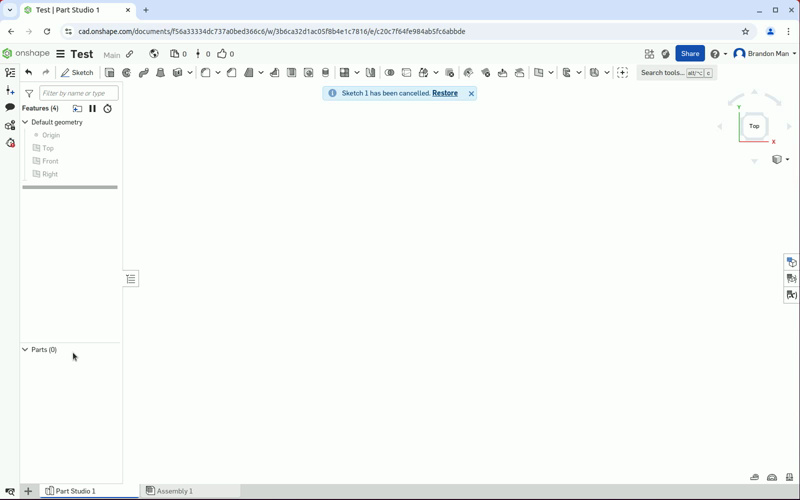
key_down(shift)
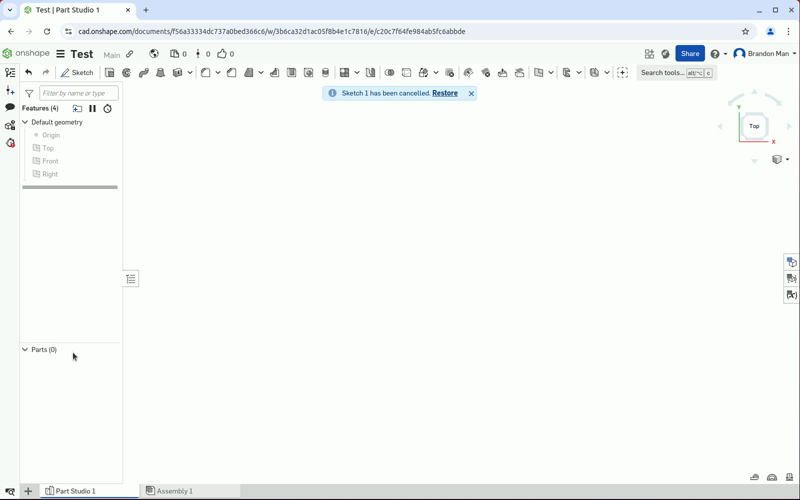
key(up)
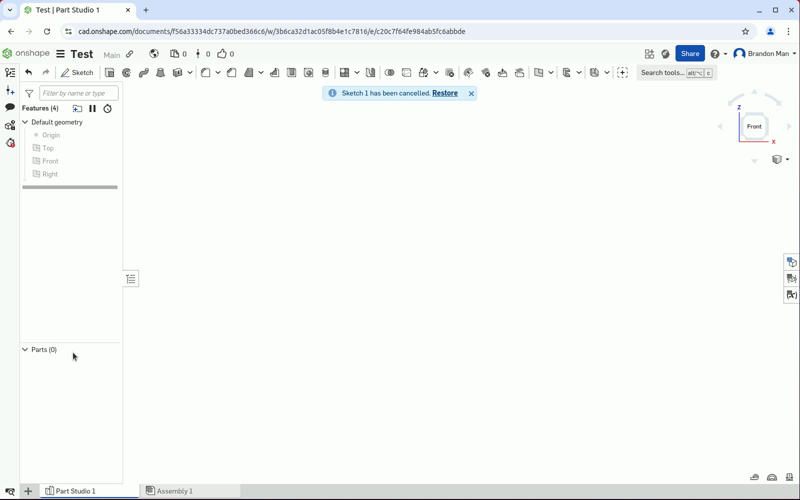
key_up(shift)
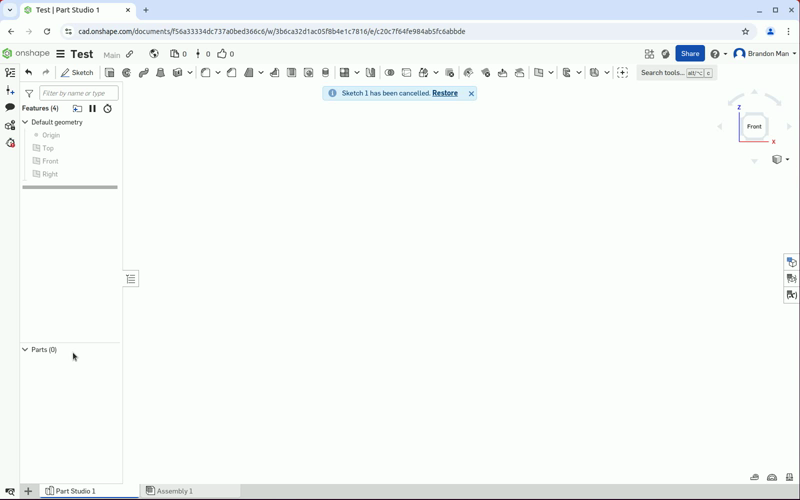
key(space)
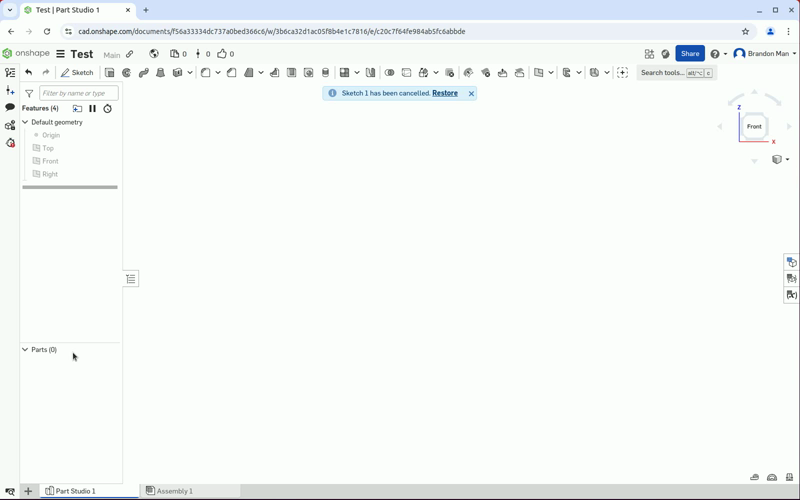
key_down(shift)
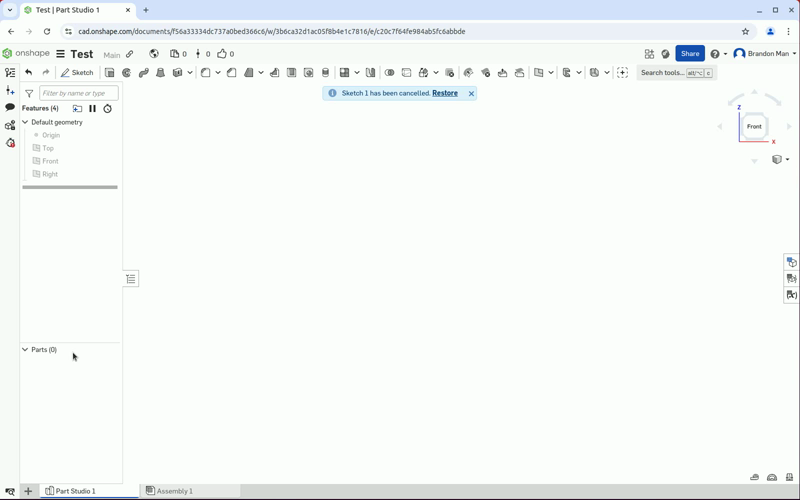
key(left)
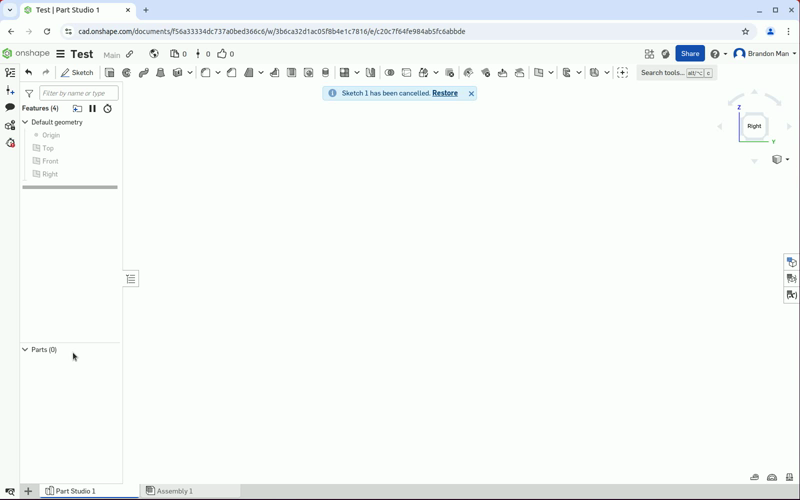
key_up(shift)
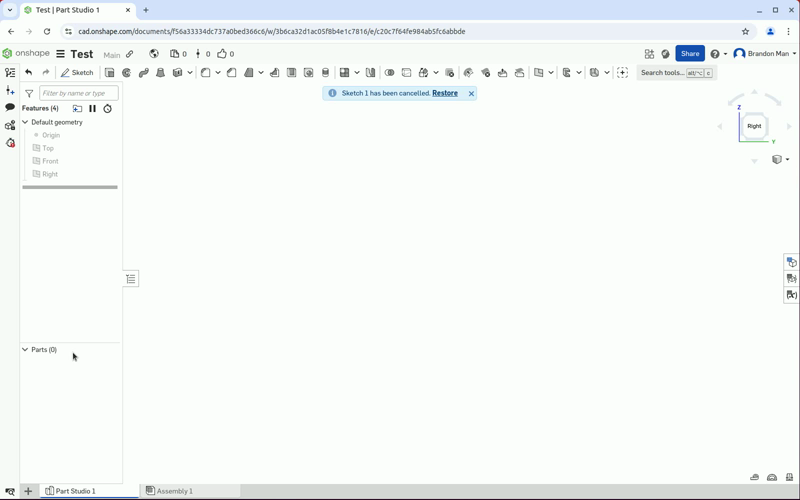
mouse_move(73, 352)
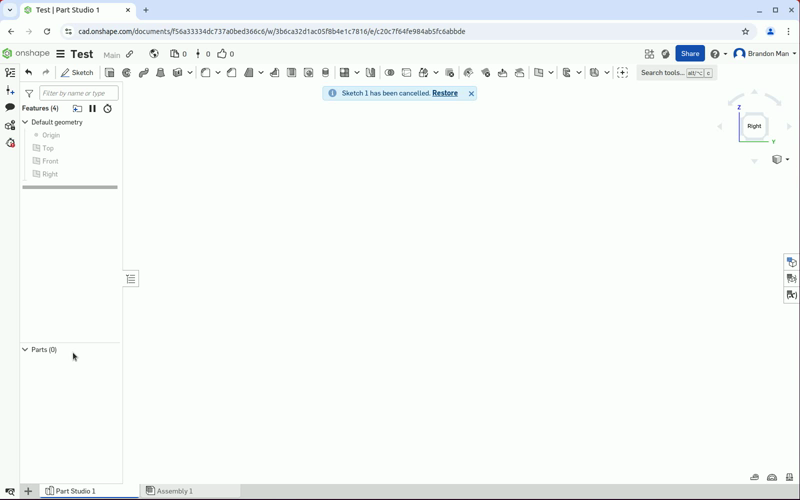
key(shift+y)
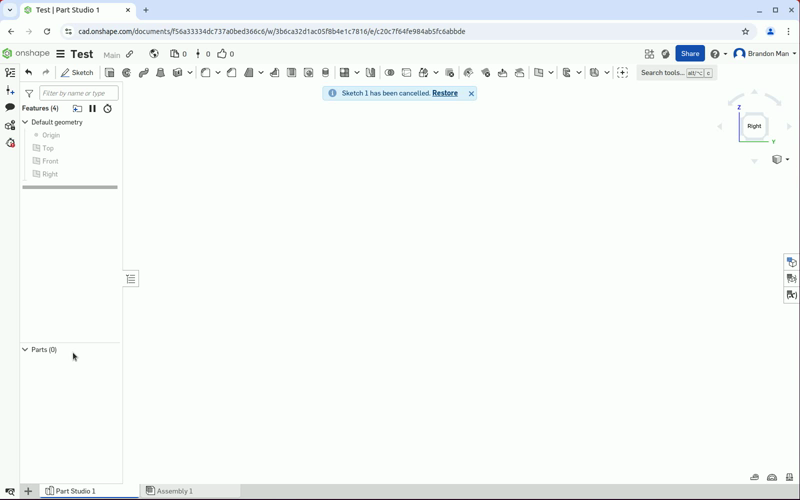
key(shift+s)
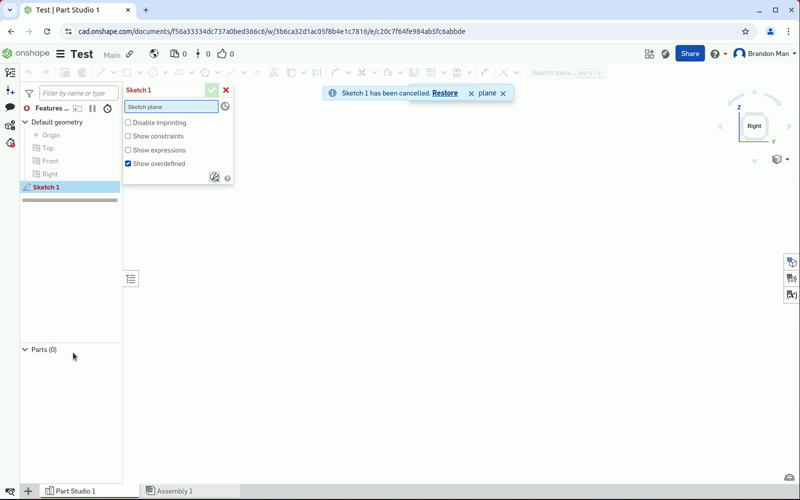
mouse_move(73, 176)
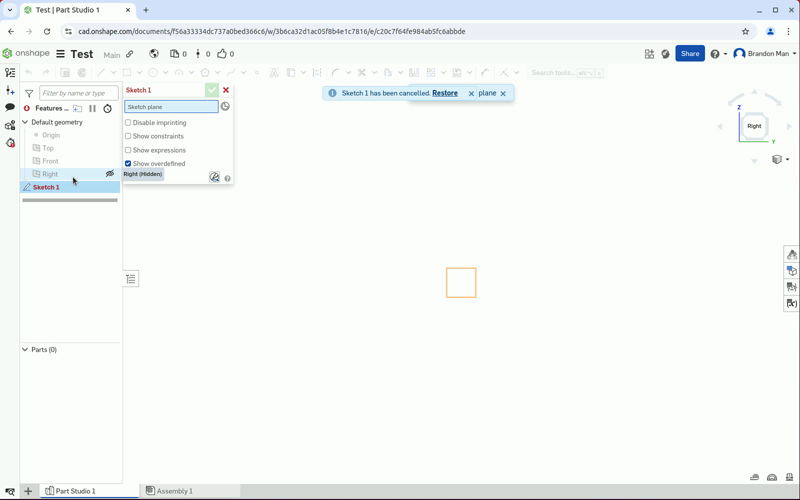
click(73, 176)
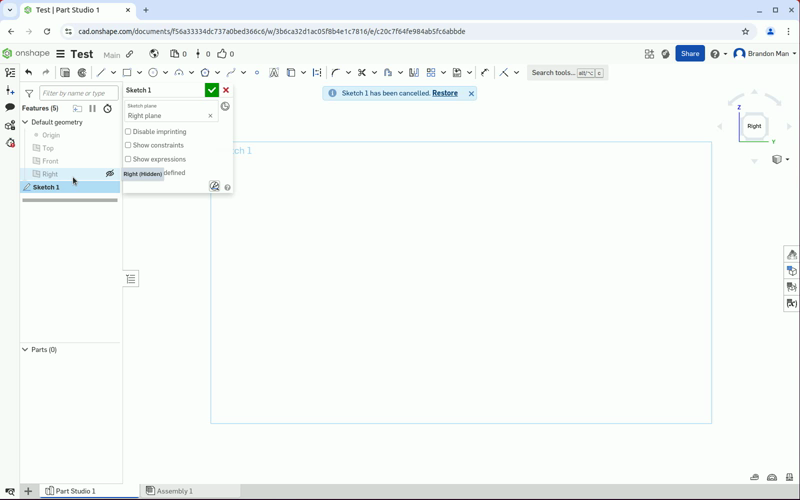
mouse_move(73, 352)
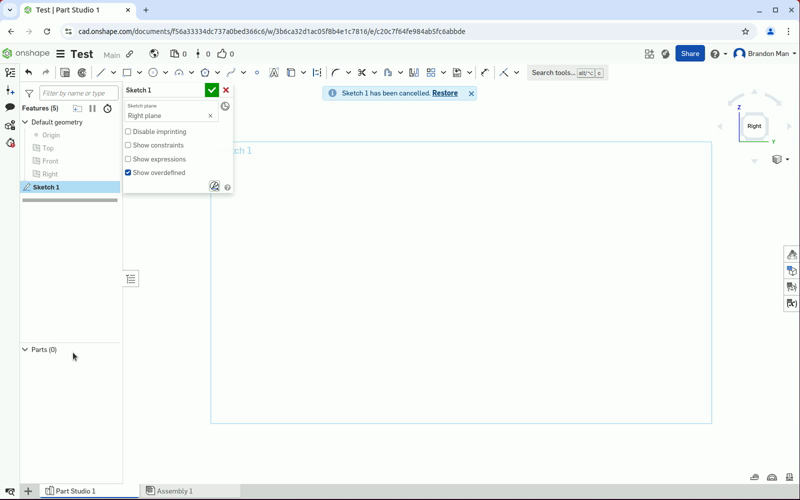
key(y)
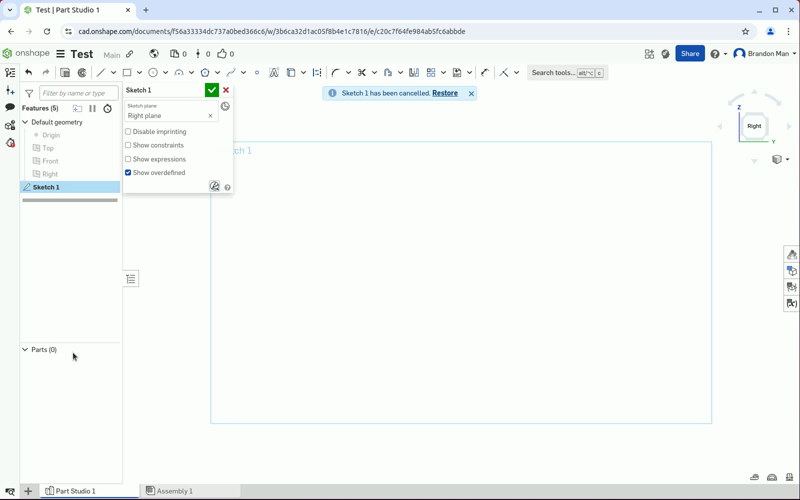
key(l)
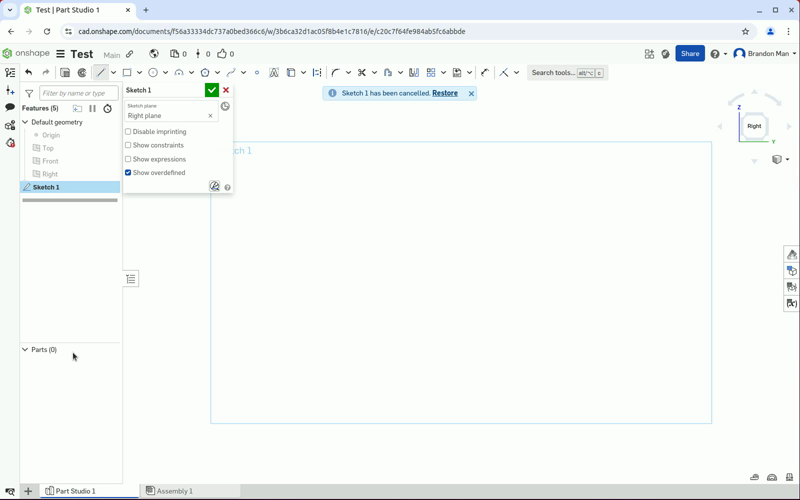
key_down(shift)
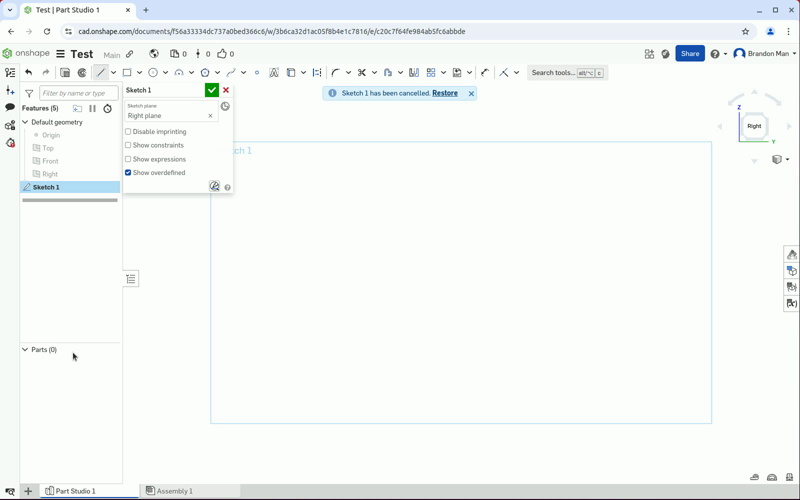
mouse_move(445, 301)
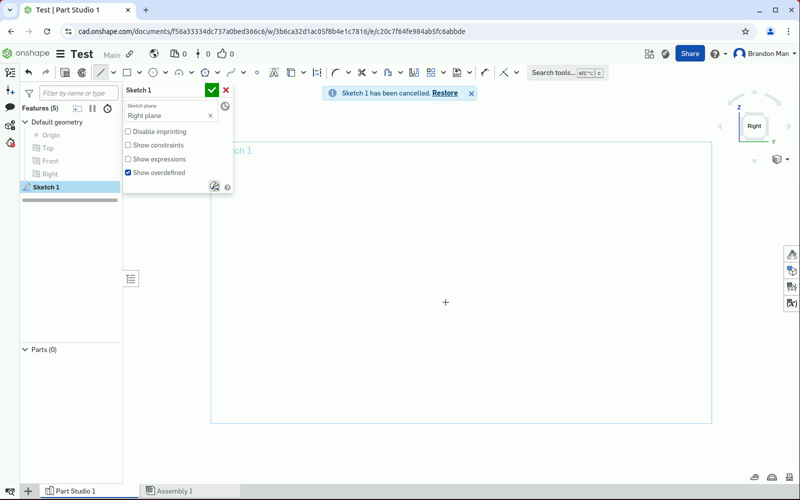
click(445, 301)
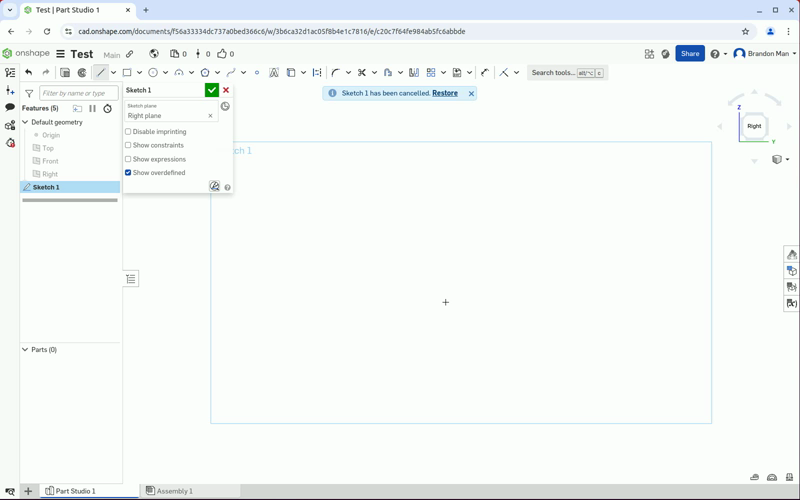
key_up(shift)
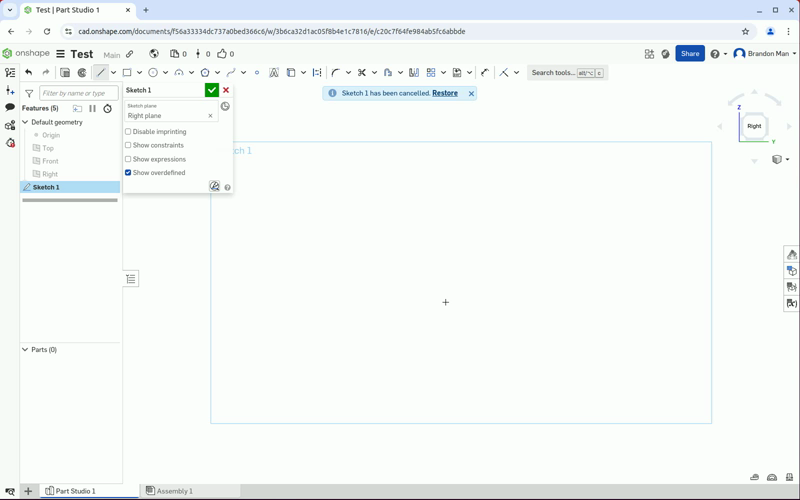
key_down(shift)
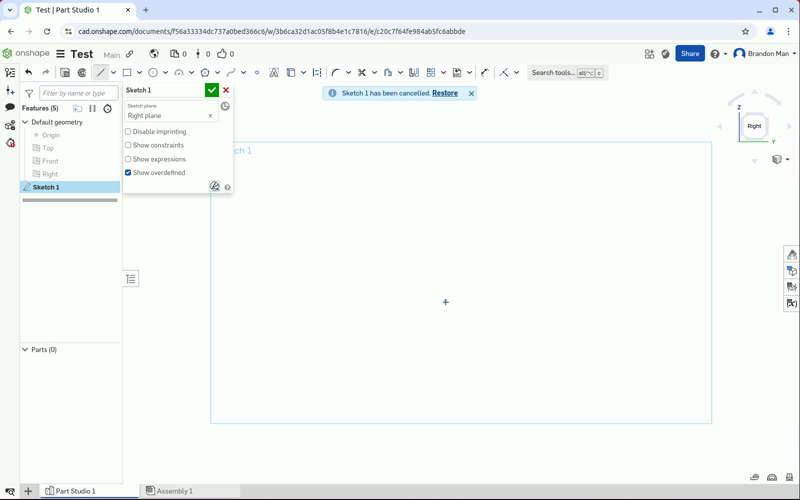
mouse_move(475, 301)
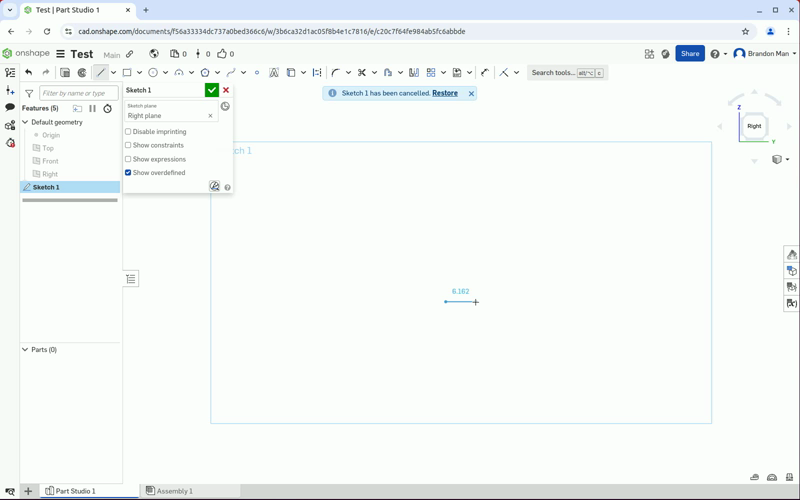
mouse_move(452, 301)
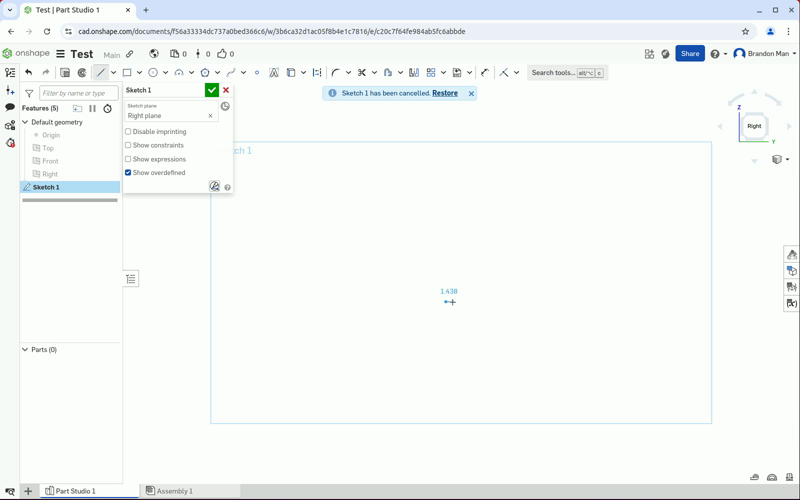
scroll(6)
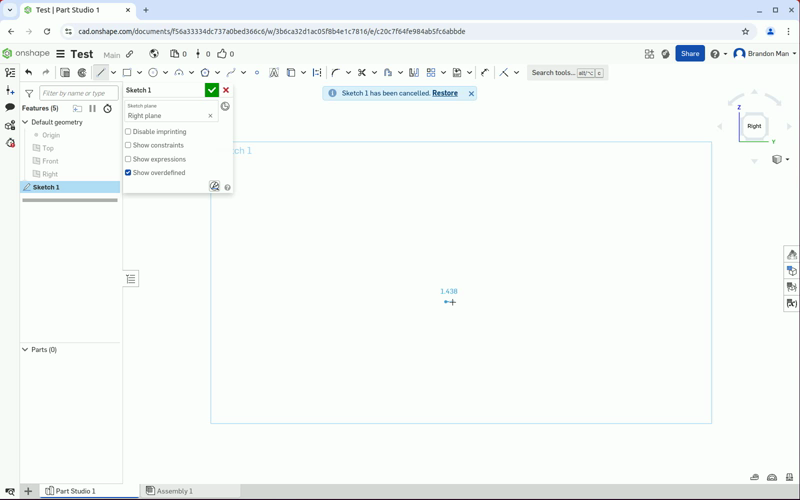
scroll(6)
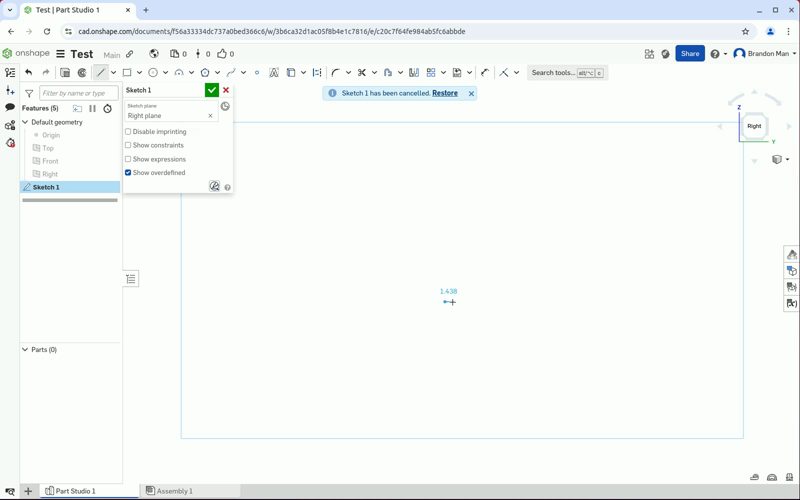
scroll(6)
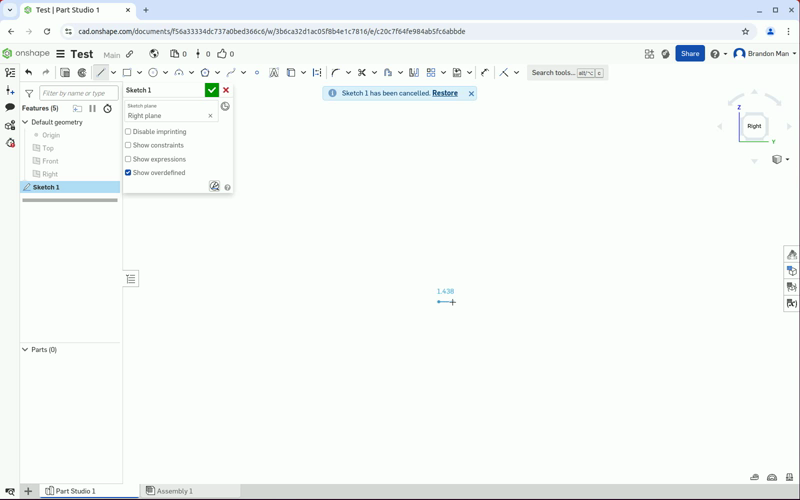
scroll(6)
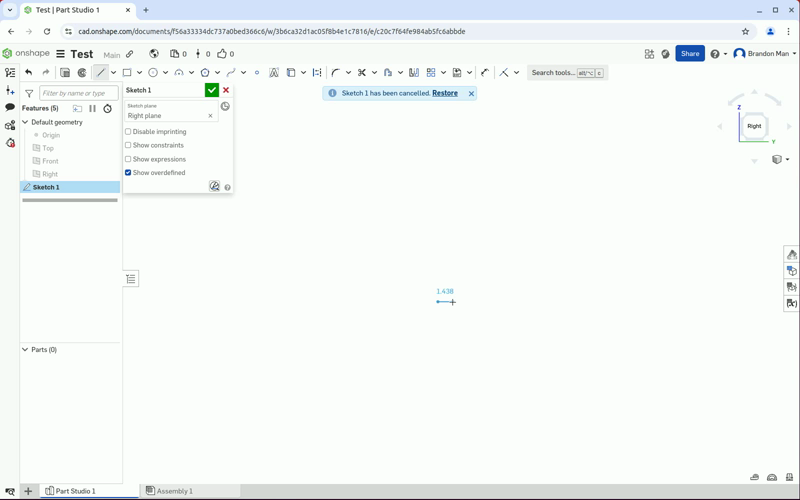
scroll(6)
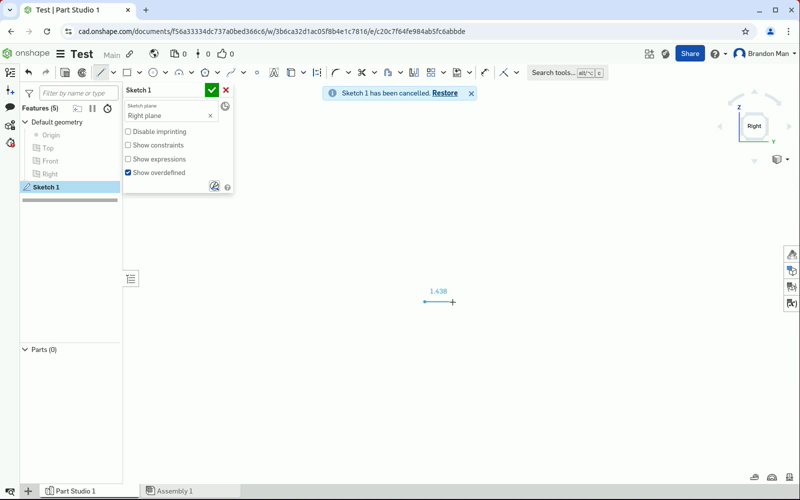
scroll(6)
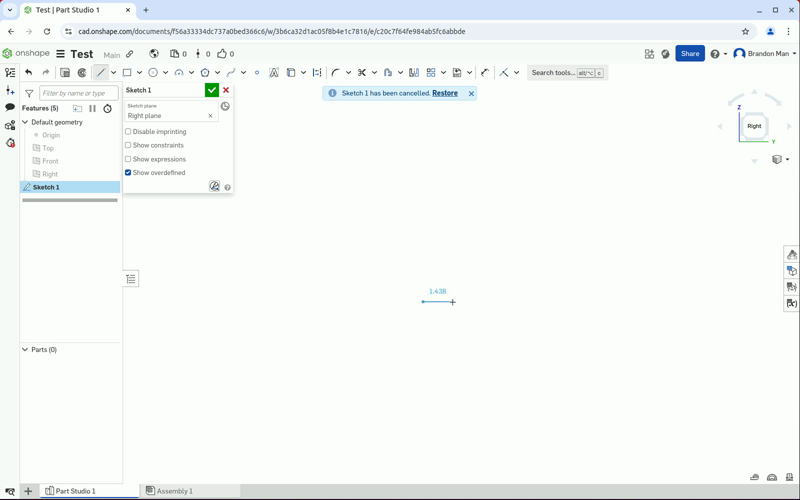
scroll(6)
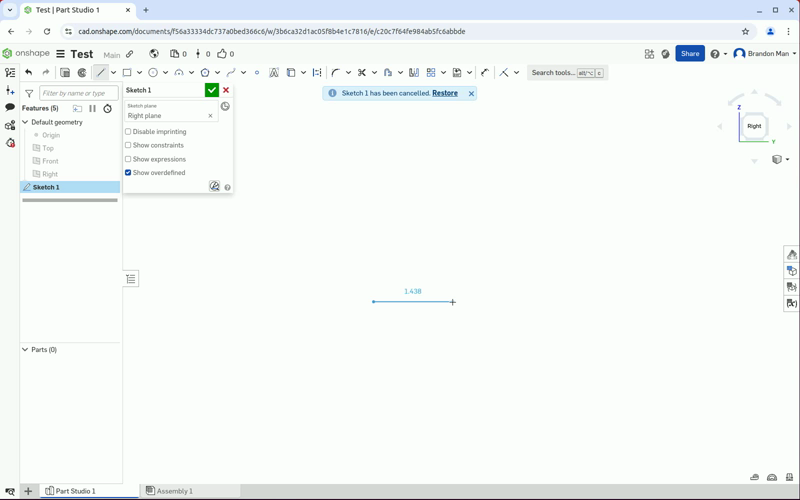
click(452, 301)
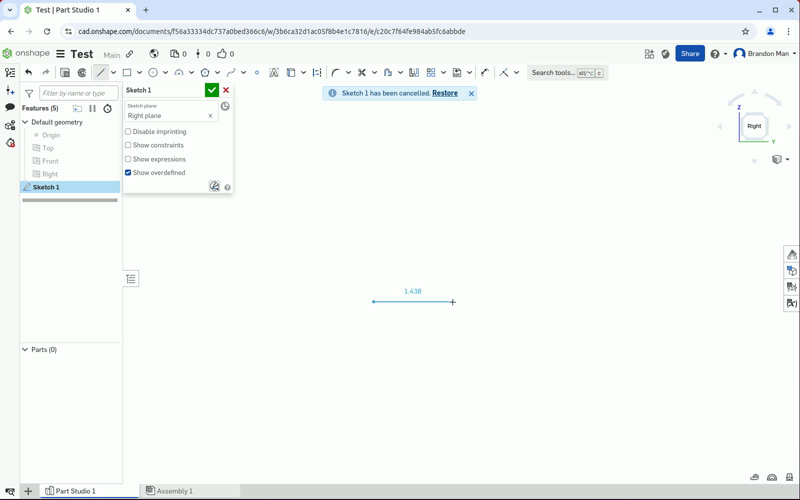
scroll(-6)
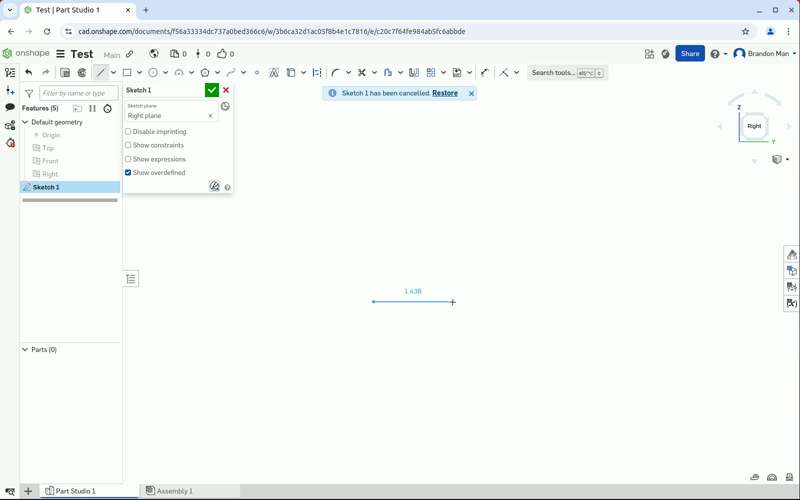
scroll(-6)
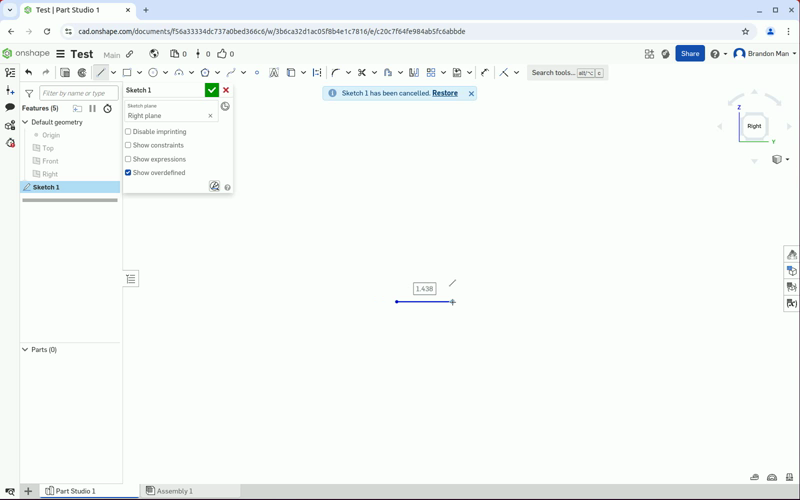
scroll(-6)
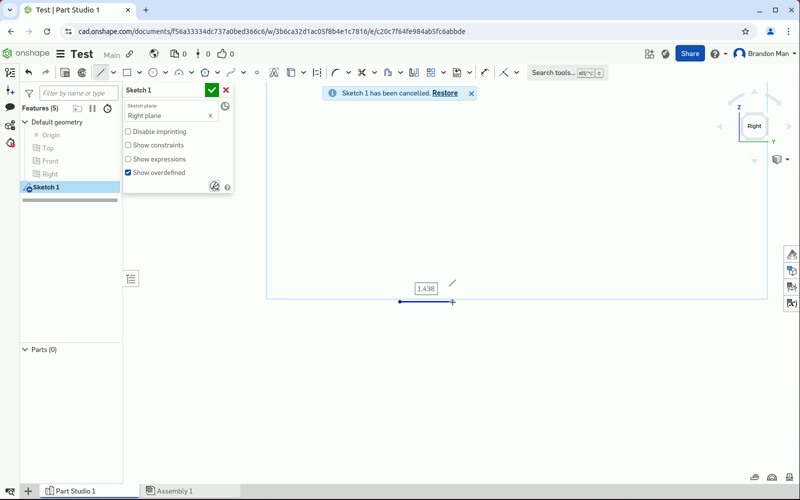
scroll(-6)
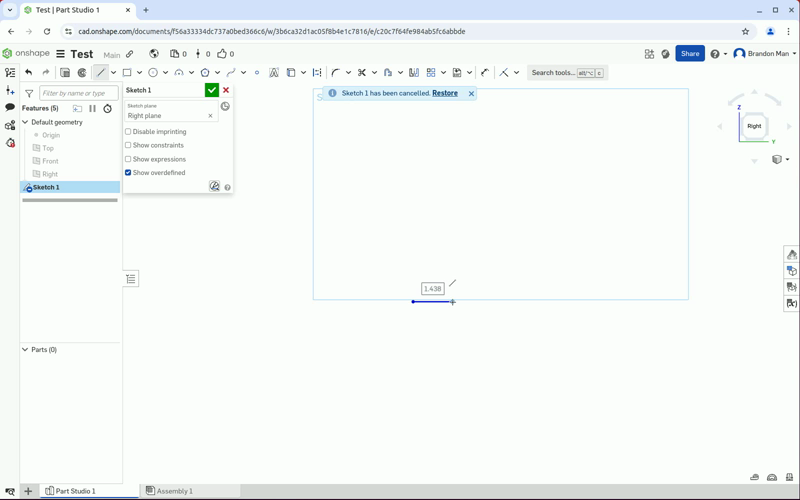
scroll(-6)
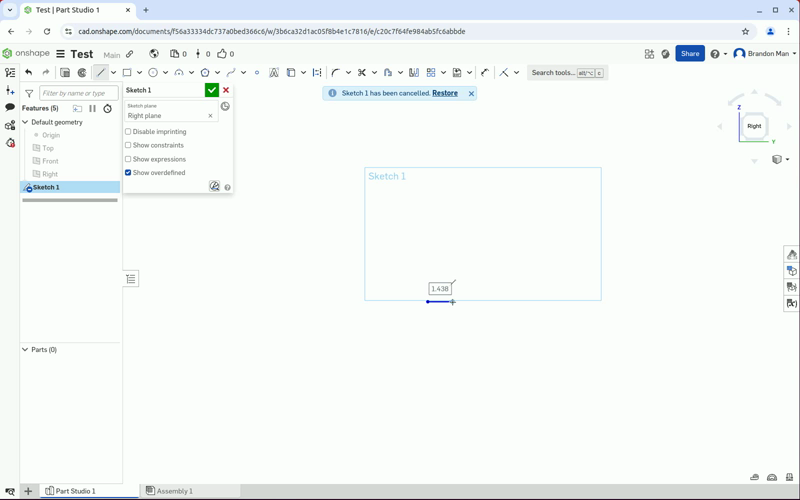
scroll(-6)
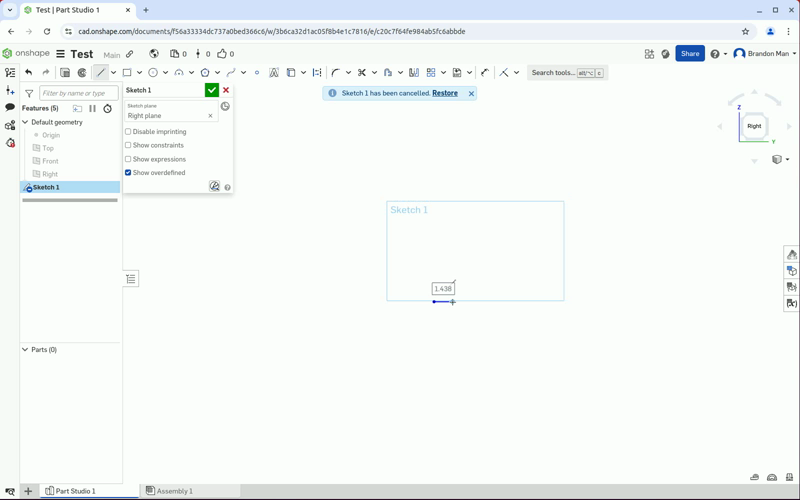
scroll(-6)
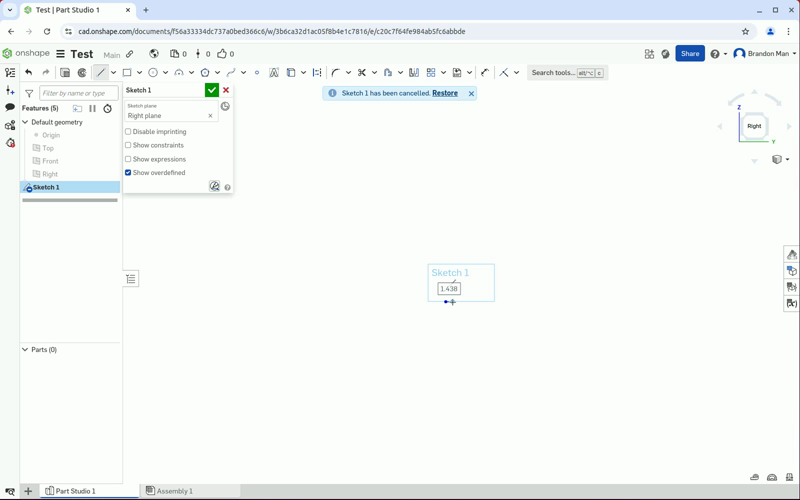
key_up(shift)
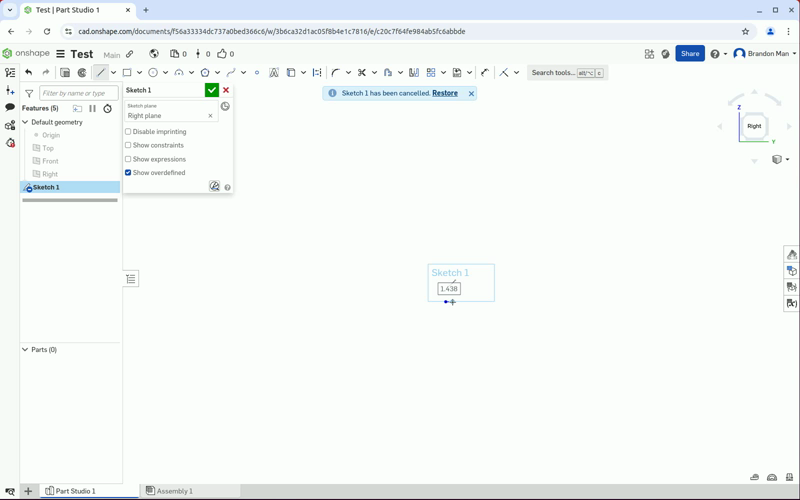
key_down(shift)
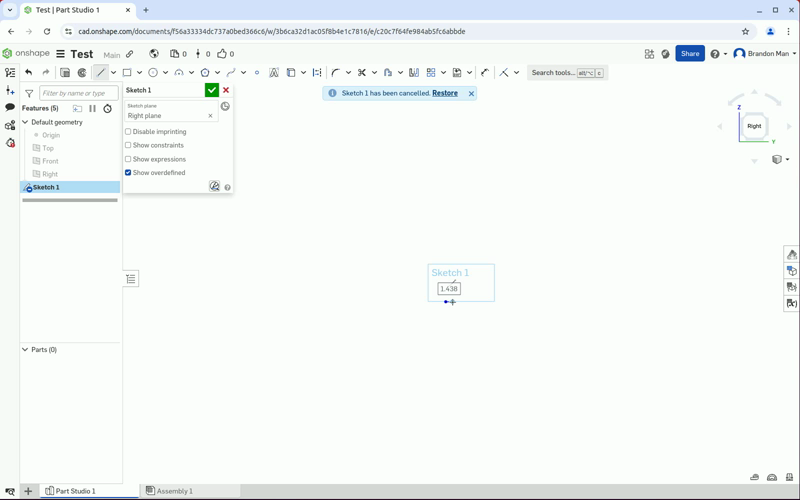
mouse_move(482, 301)
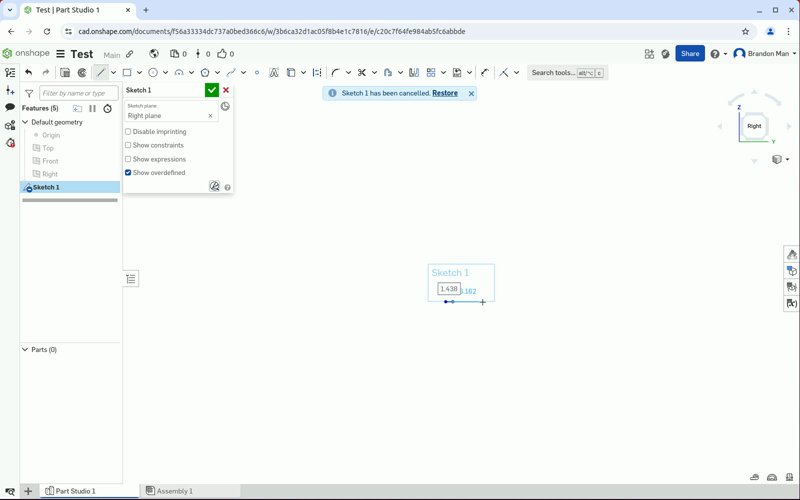
mouse_move(452, 296)
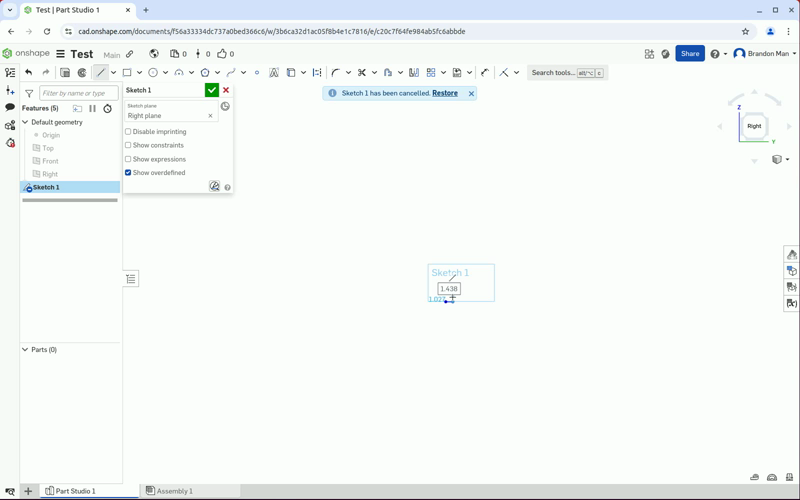
scroll(6)
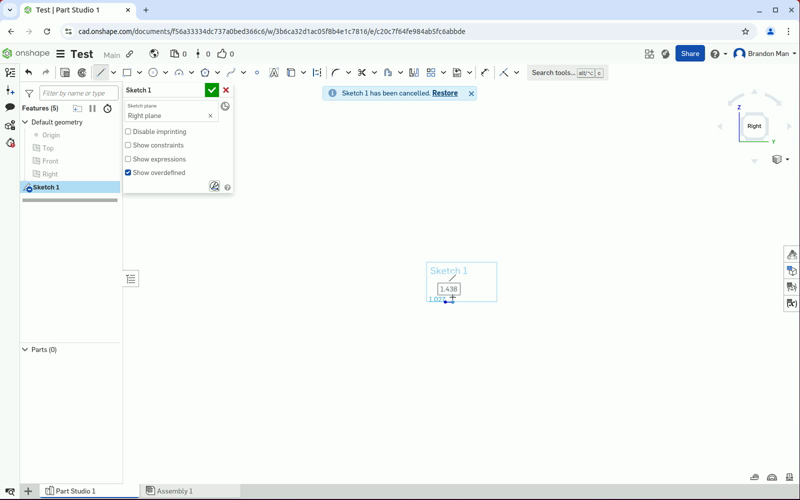
scroll(6)
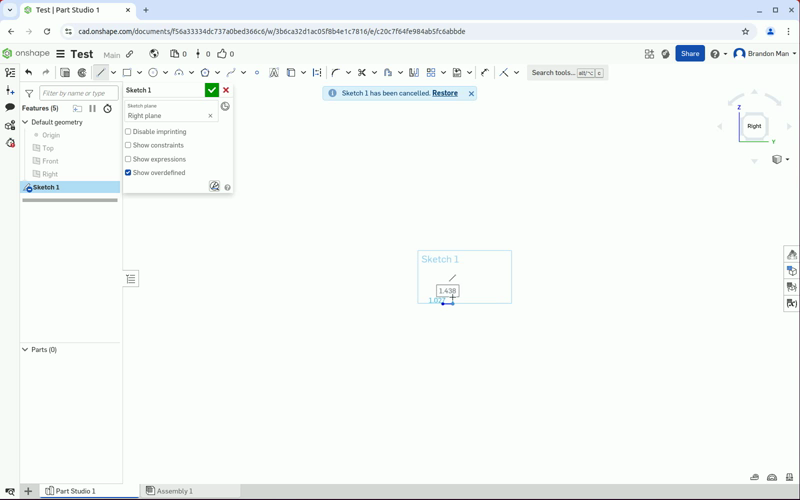
scroll(6)
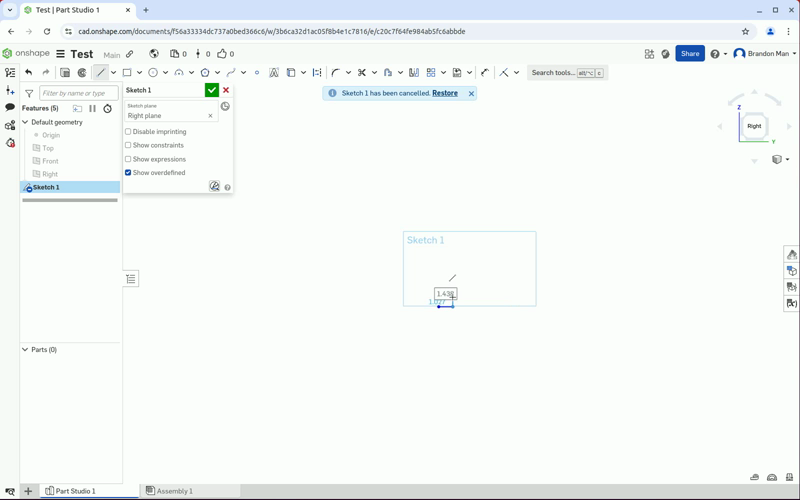
scroll(6)
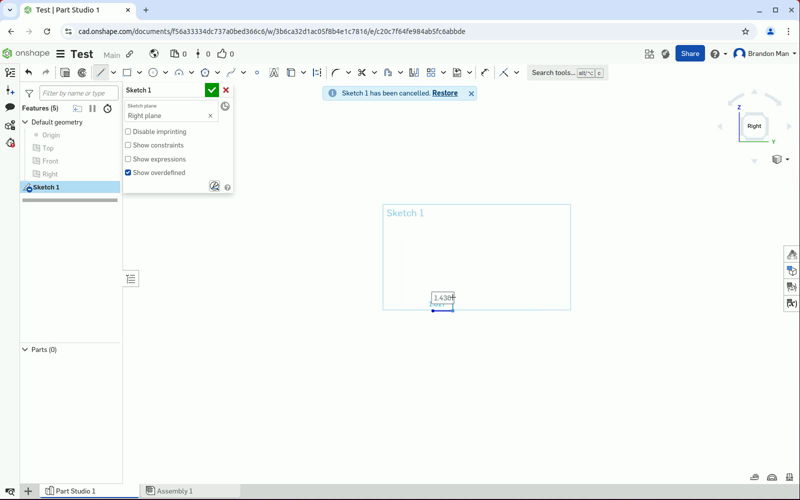
scroll(6)
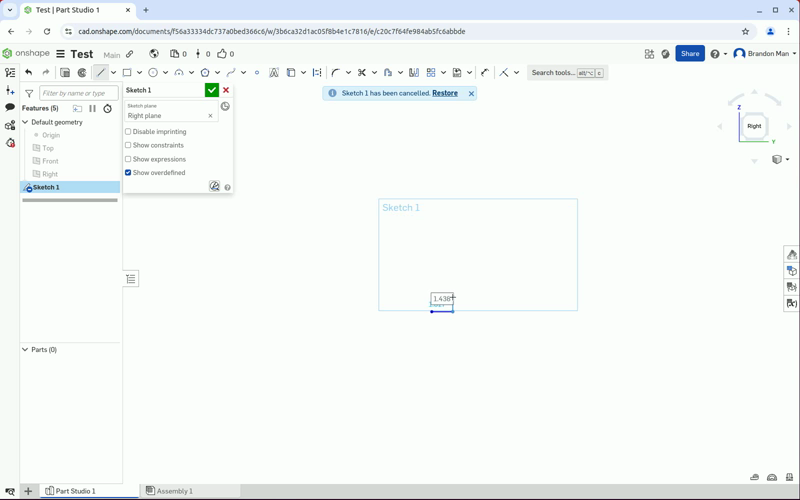
scroll(6)
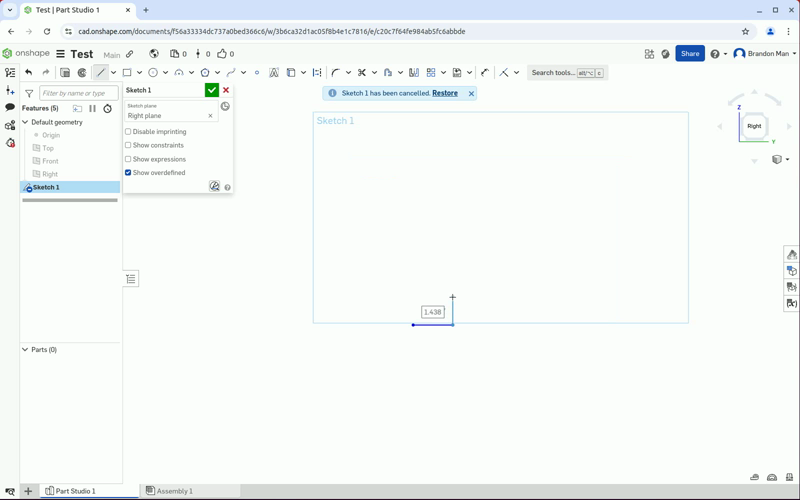
scroll(6)
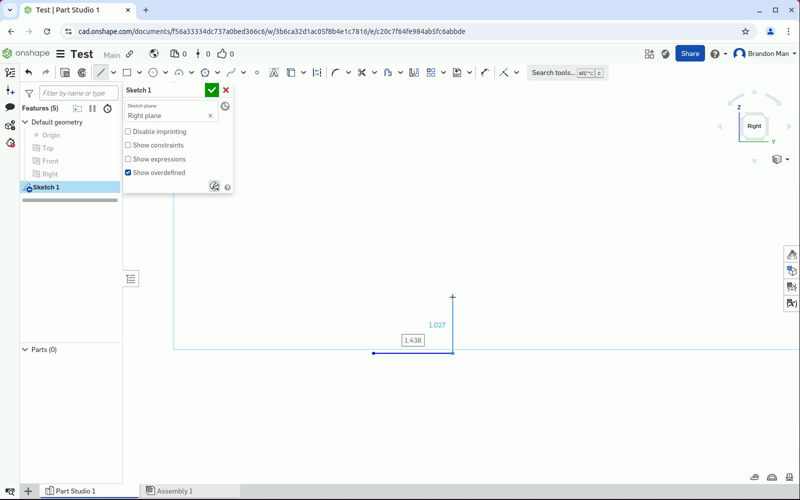
click(452, 296)
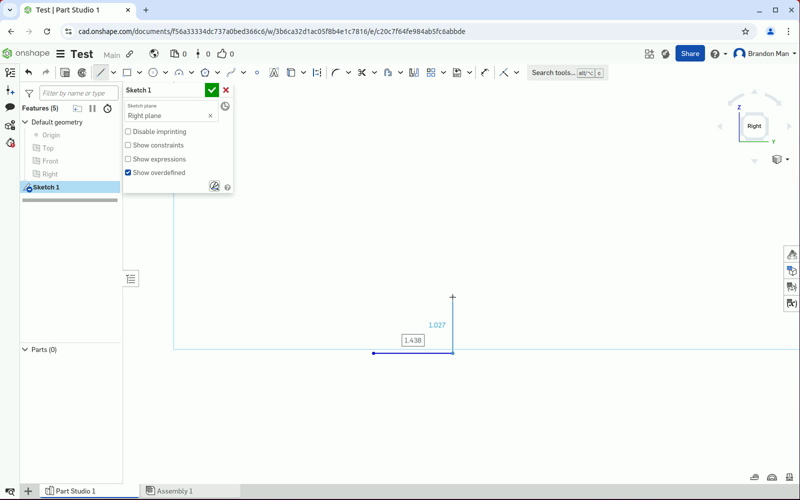
scroll(-6)
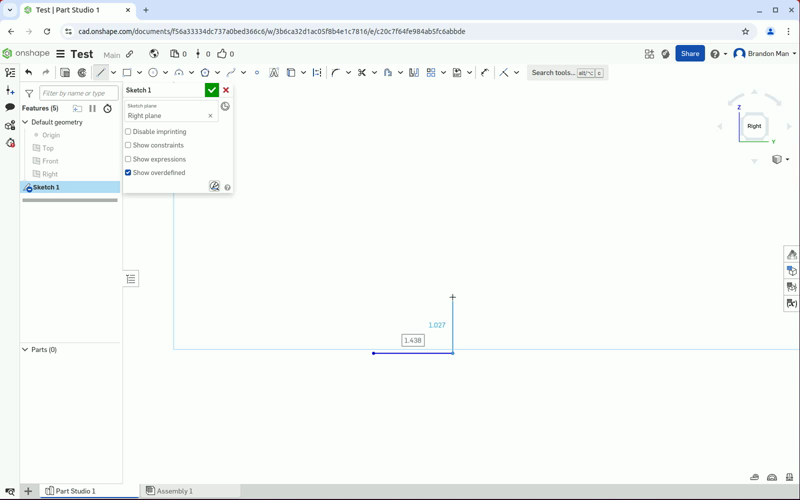
scroll(-6)
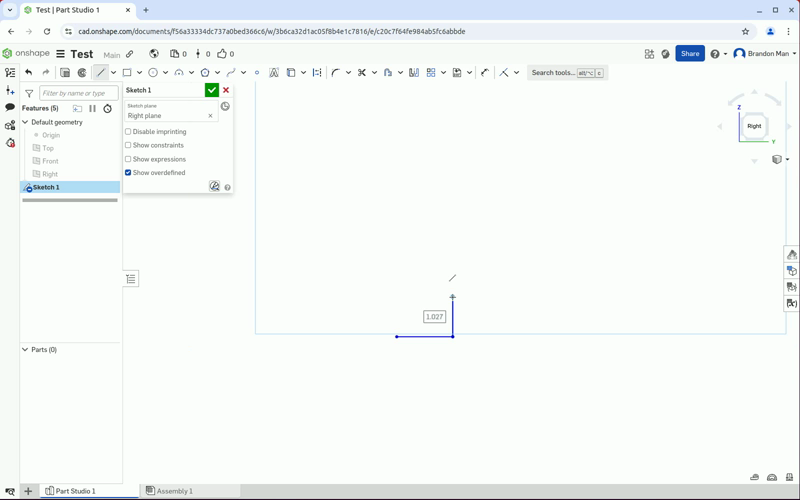
scroll(-6)
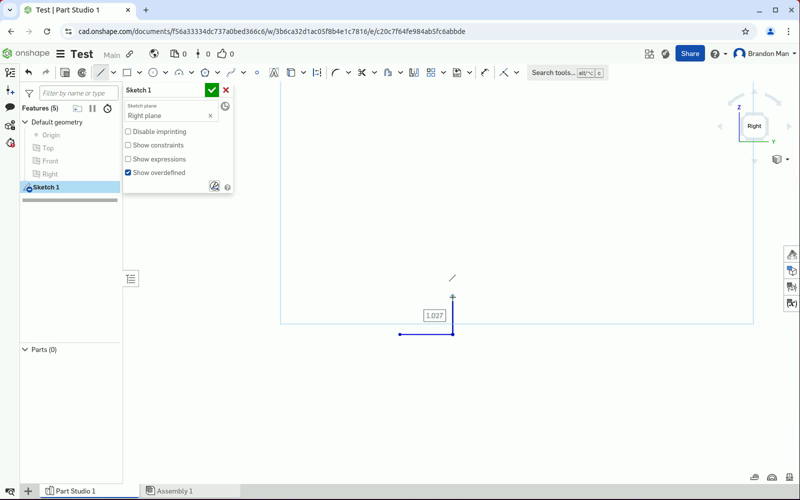
scroll(-6)
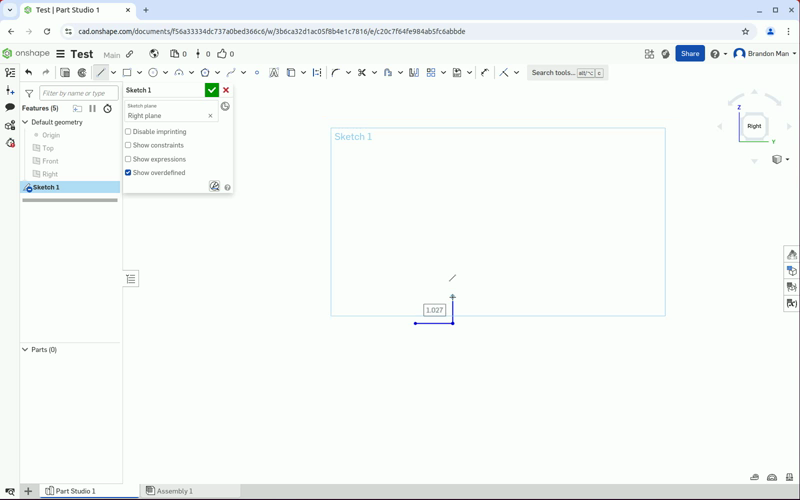
scroll(-6)
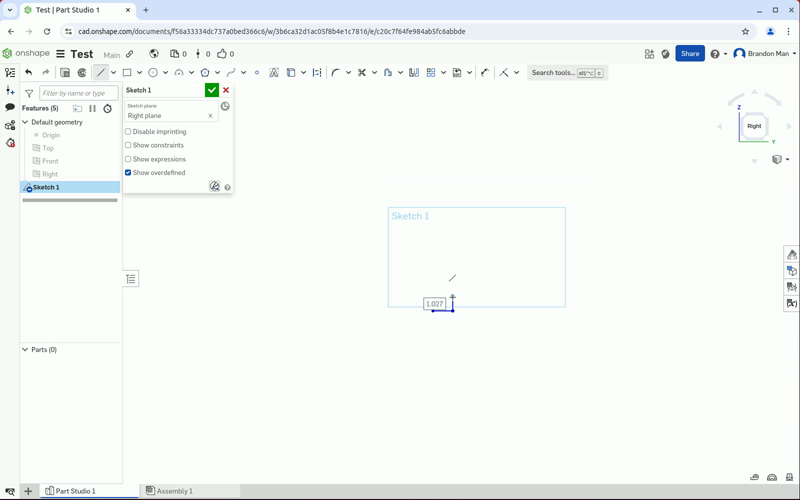
scroll(-6)
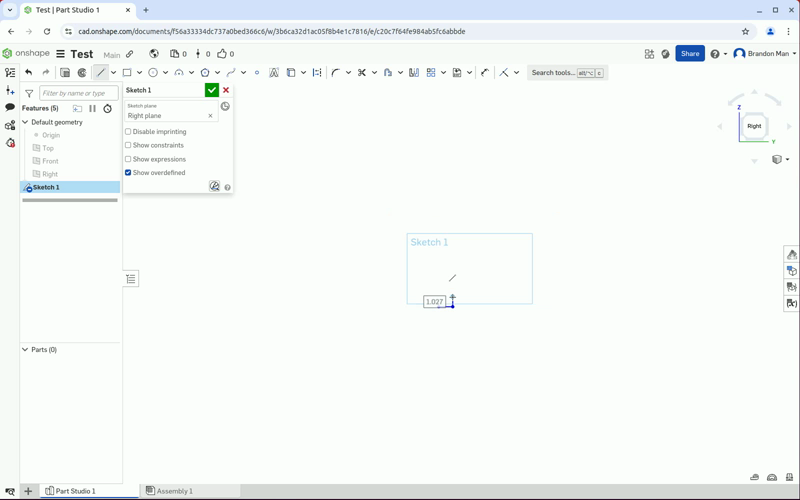
scroll(-6)
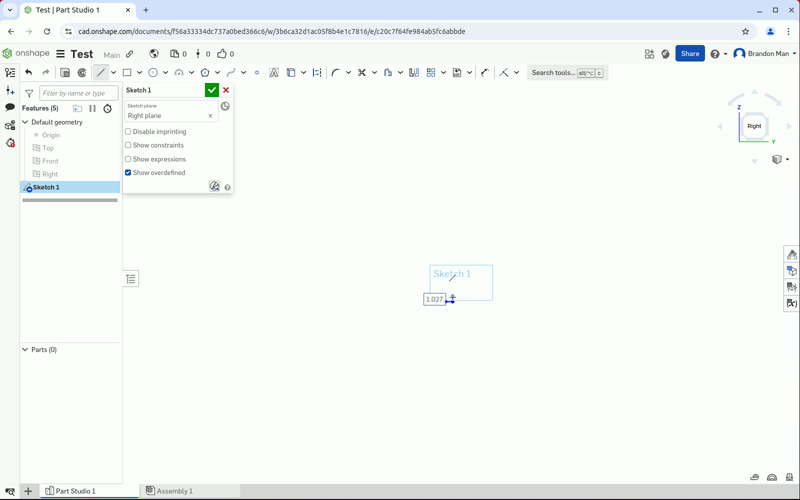
key_up(shift)
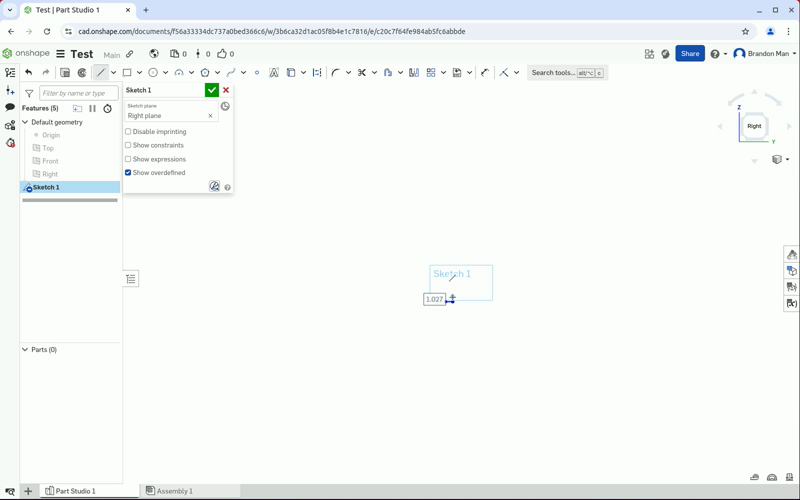
key_down(shift)
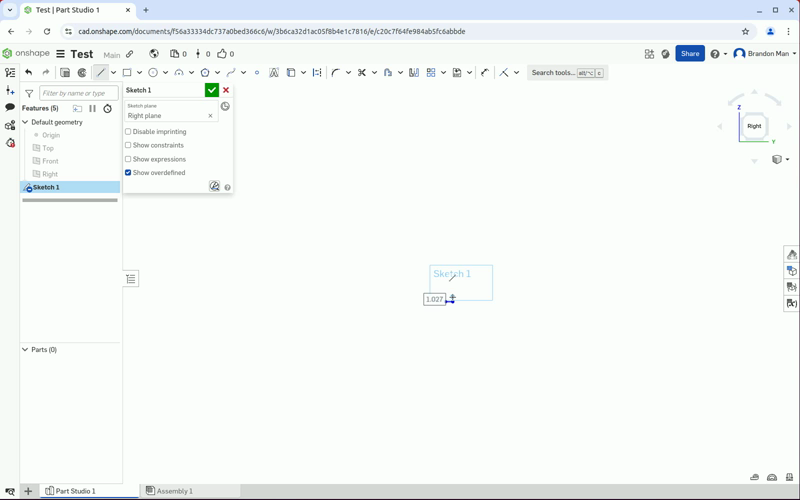
mouse_move(482, 296)
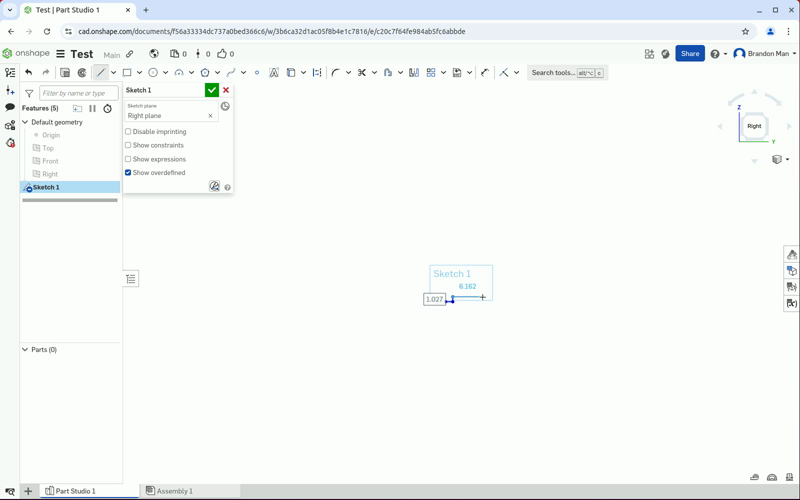
mouse_move(452, 268)
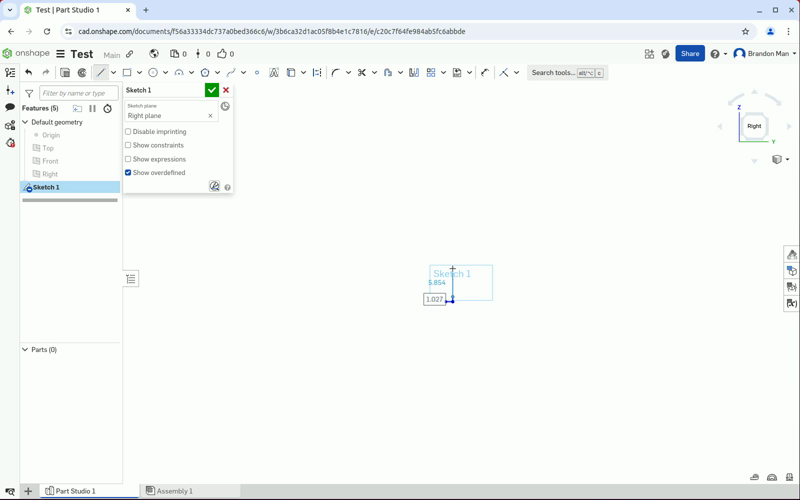
click(452, 268)
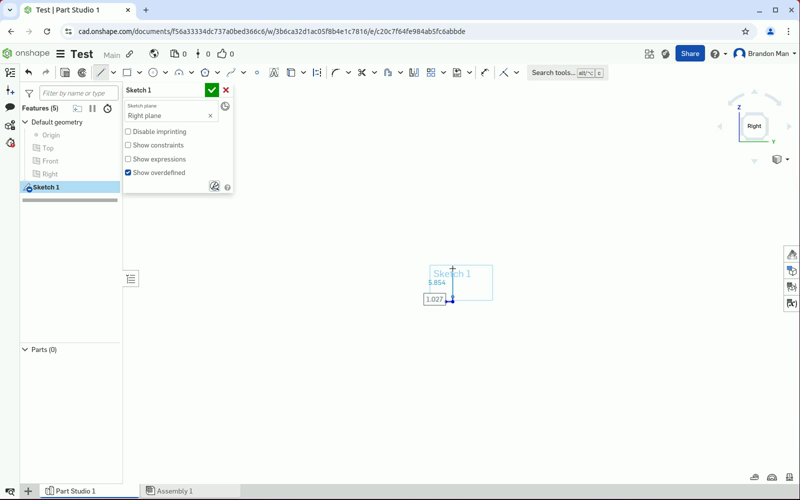
key_up(shift)
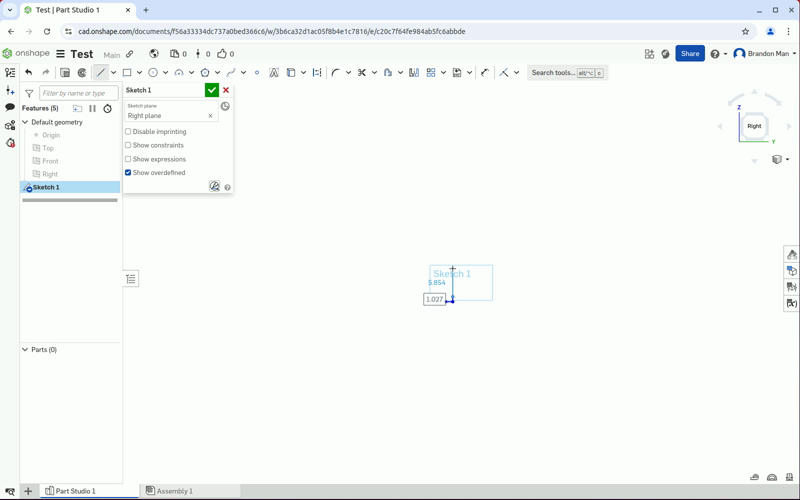
key_down(shift)
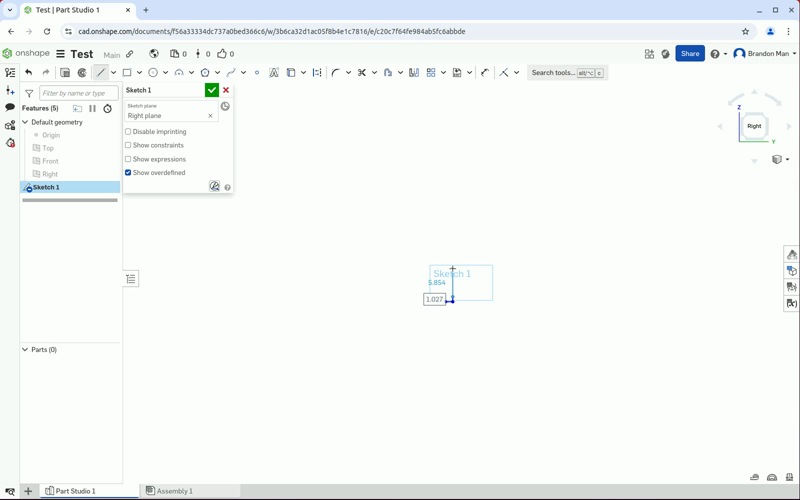
mouse_move(482, 268)
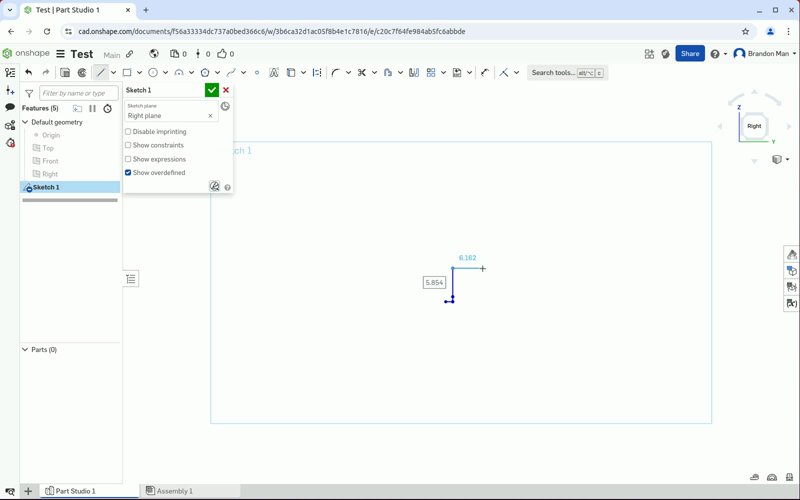
mouse_move(452, 263)
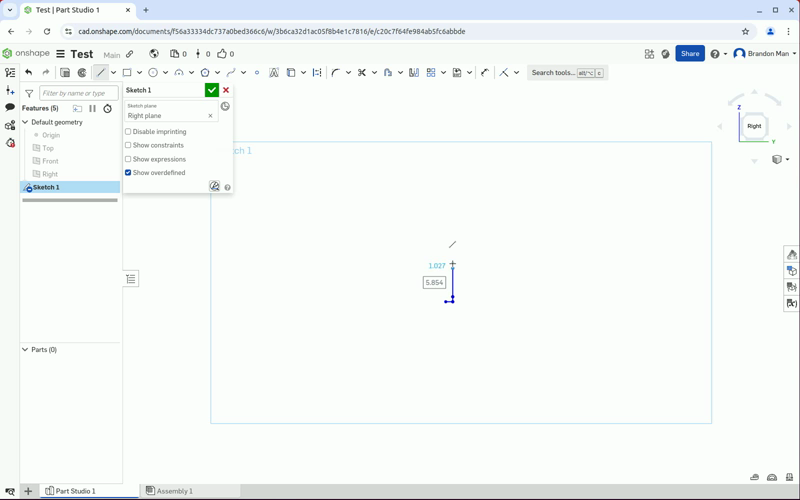
scroll(6)
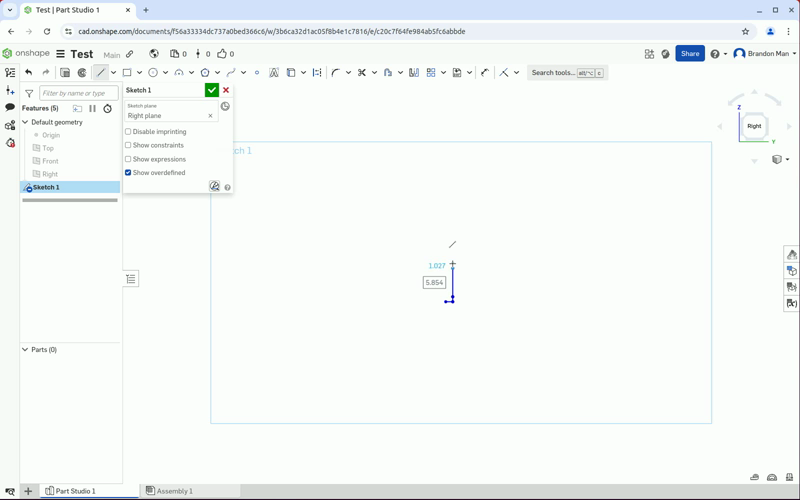
scroll(6)
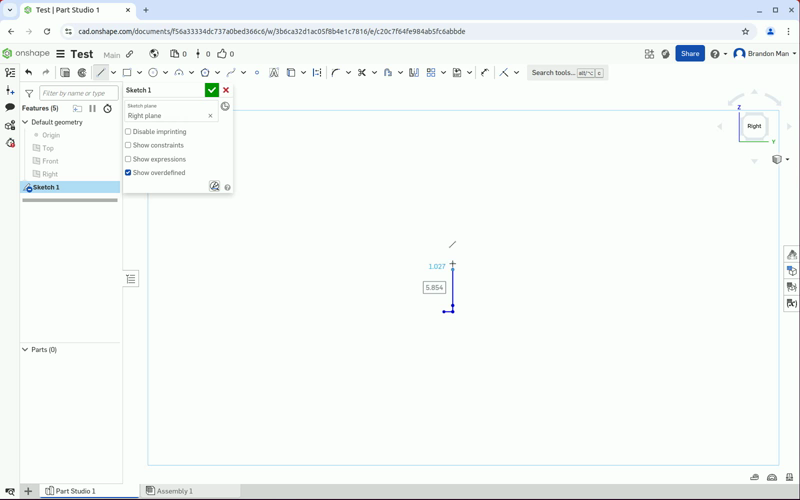
scroll(6)
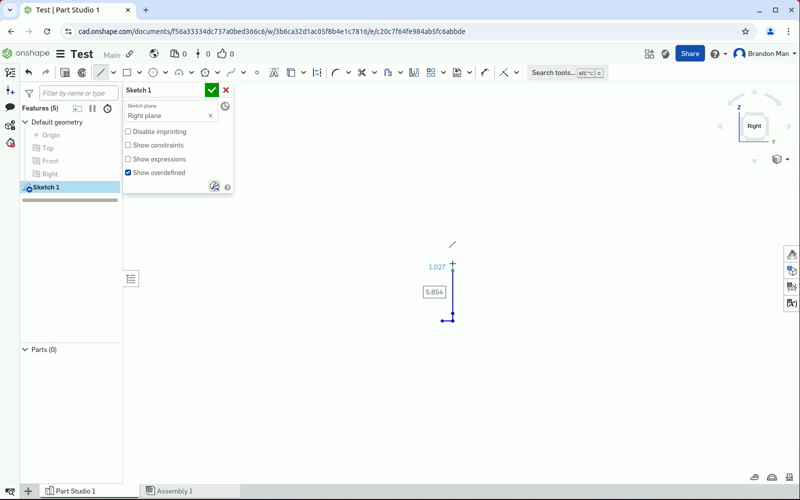
scroll(6)
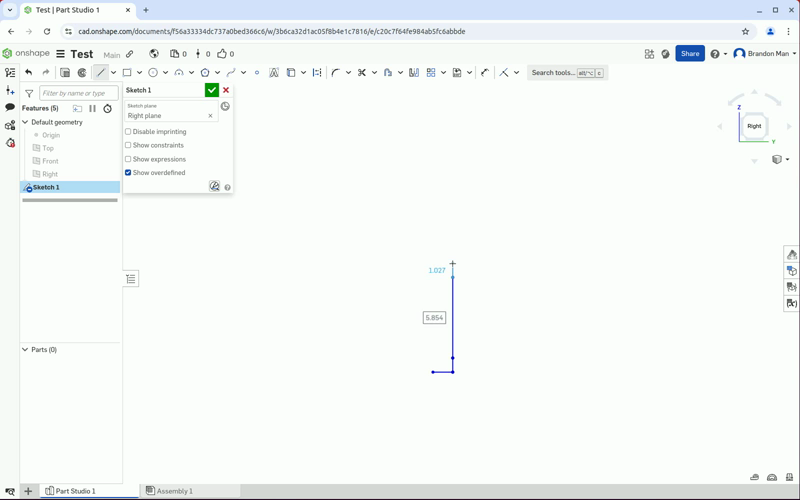
scroll(6)
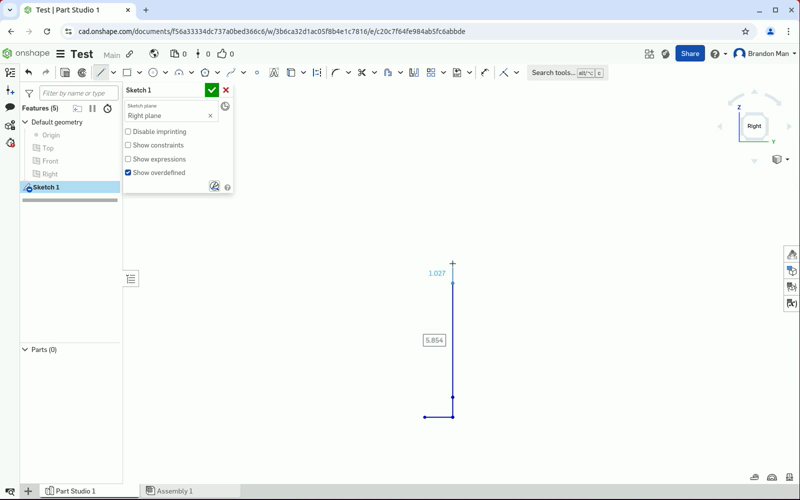
scroll(6)
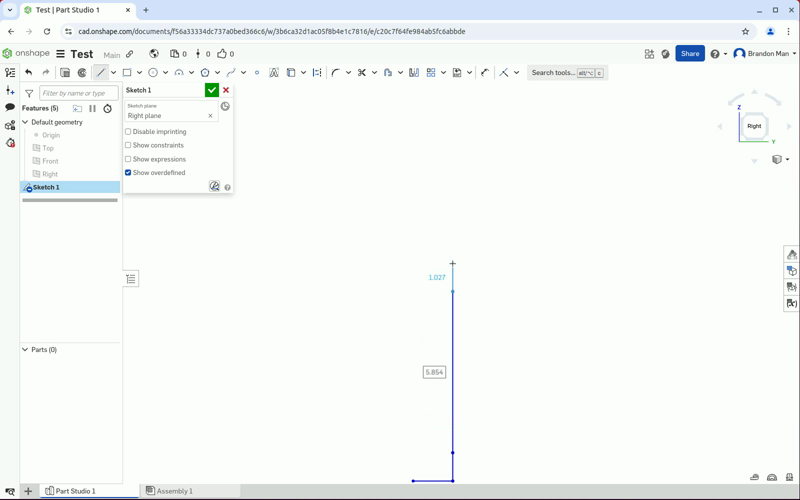
scroll(6)
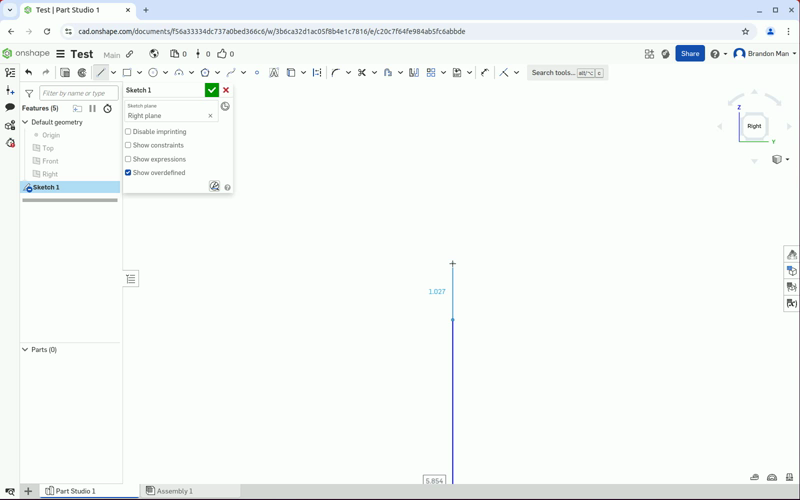
click(452, 263)
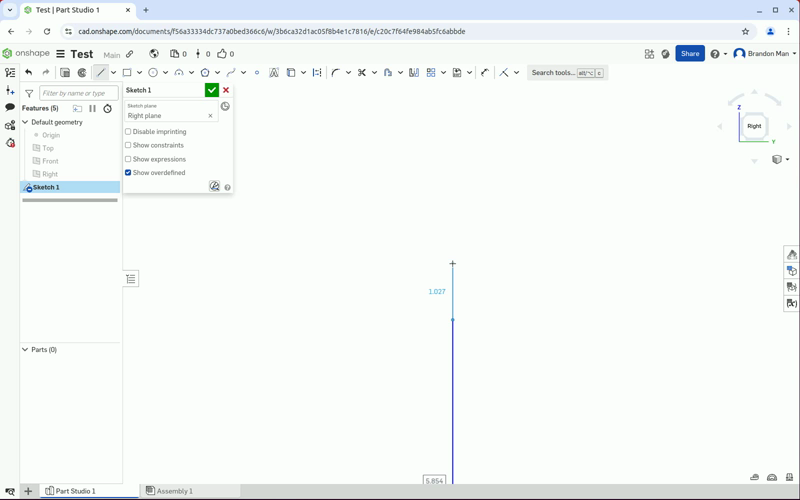
scroll(-6)
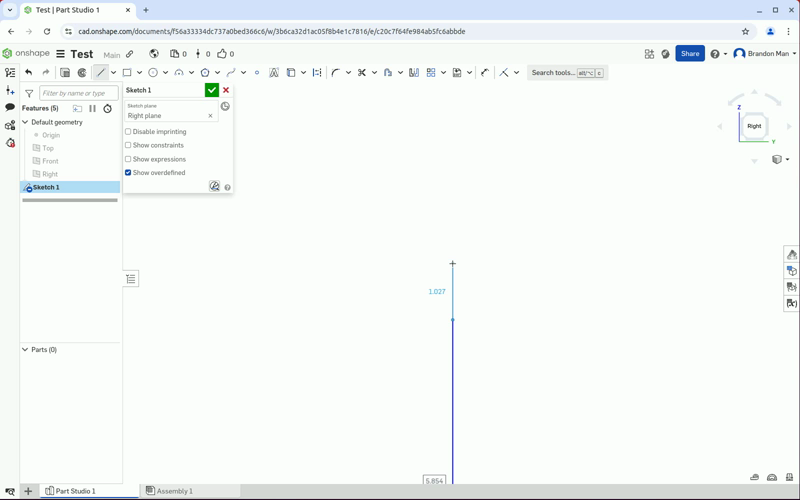
scroll(-6)
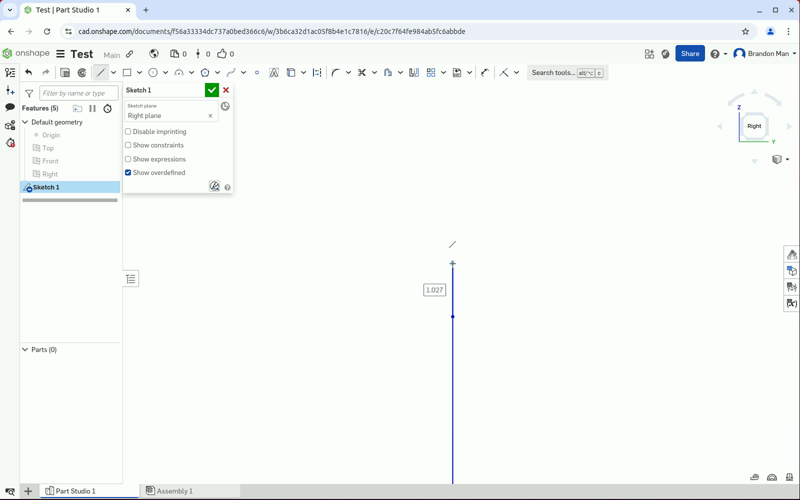
scroll(-6)
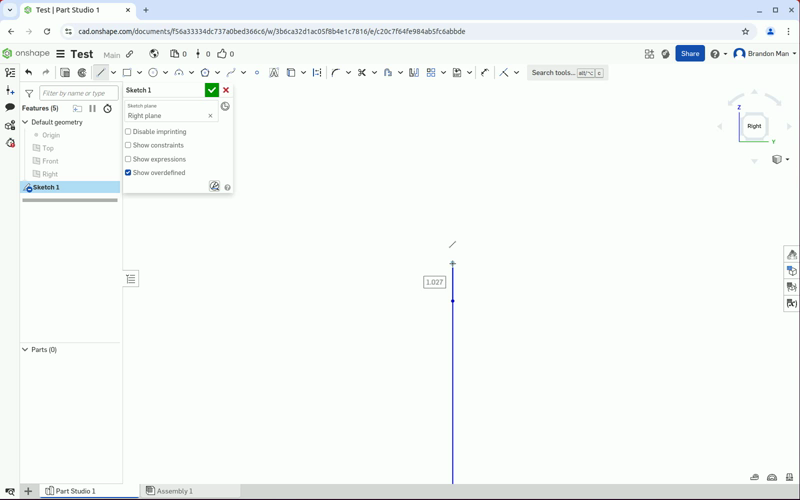
scroll(-6)
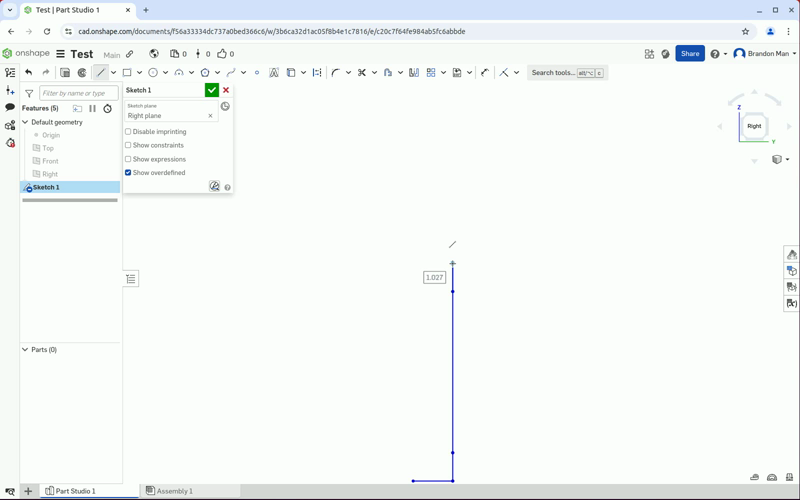
scroll(-6)
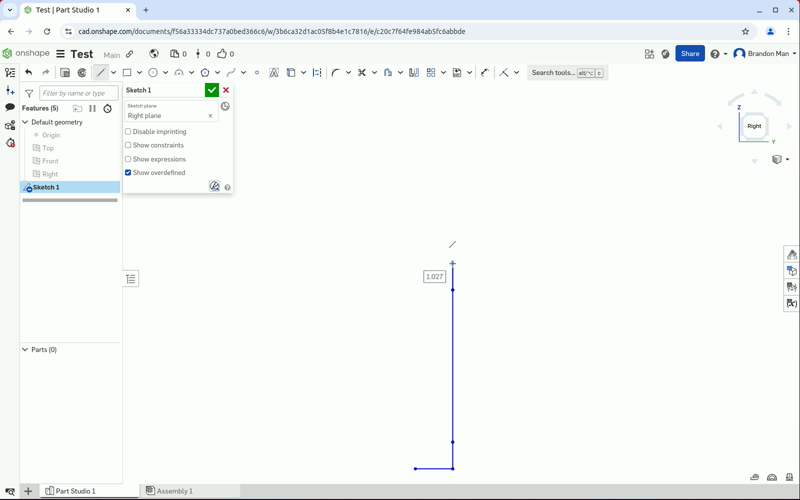
scroll(-6)
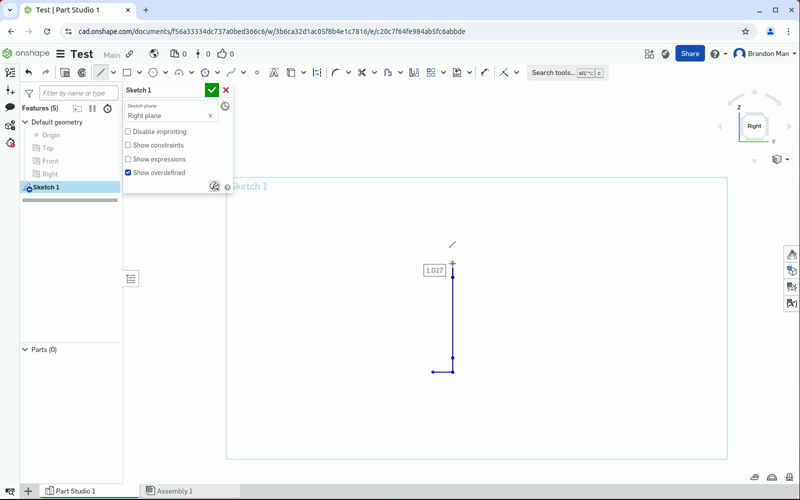
scroll(-6)
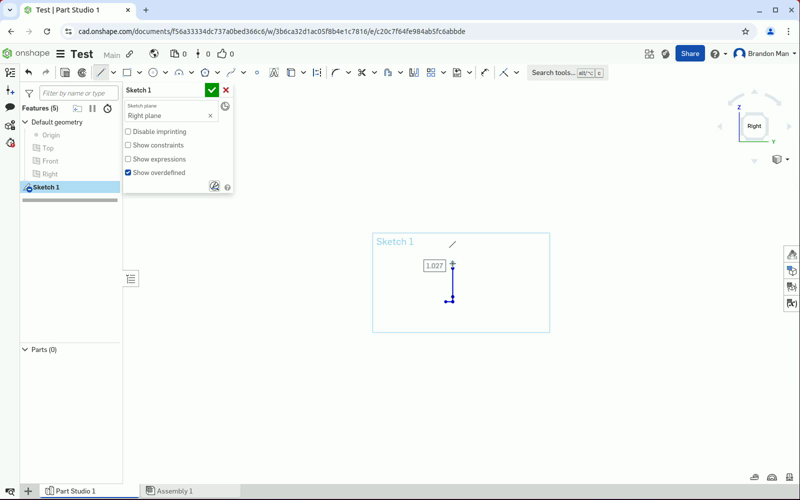
key_up(shift)
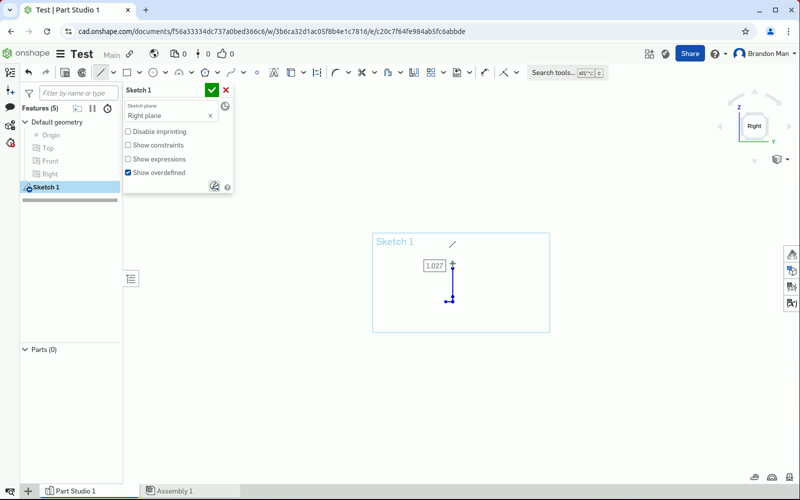
key_down(shift)
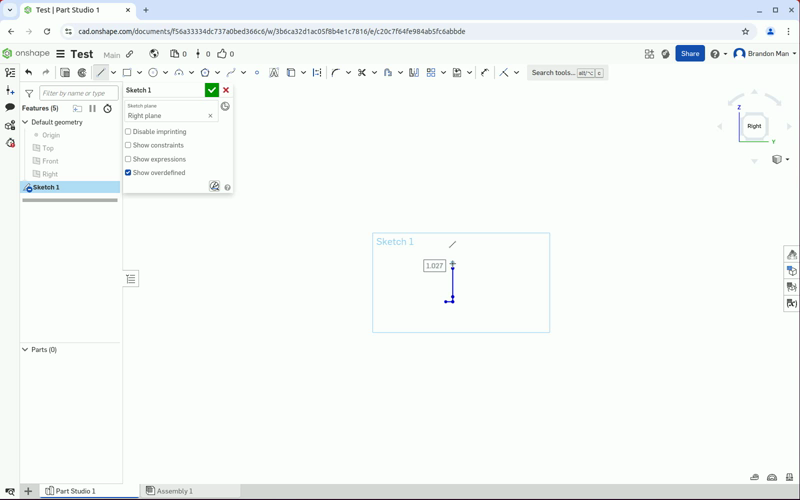
mouse_move(482, 263)
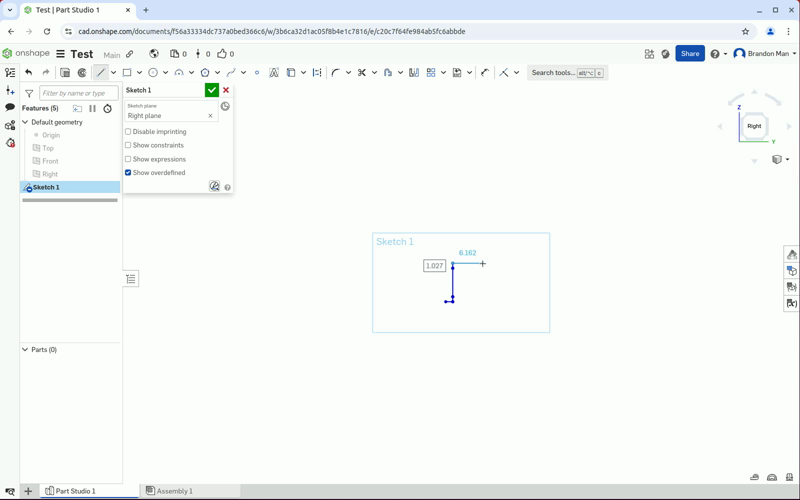
mouse_move(445, 263)
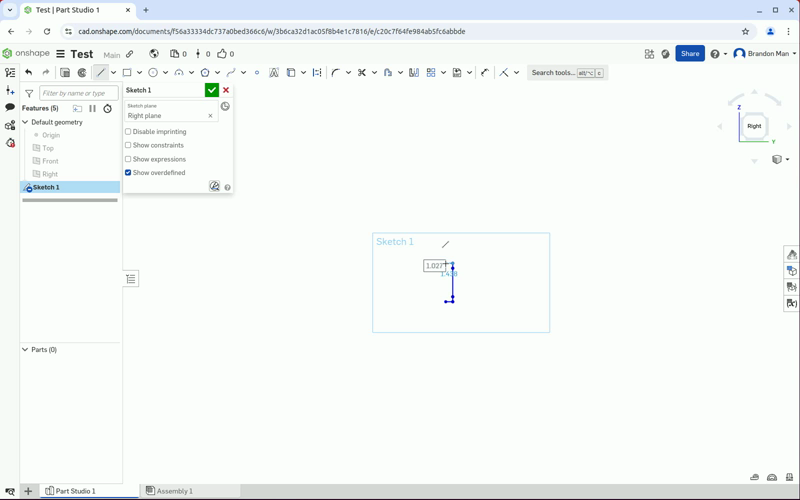
scroll(6)
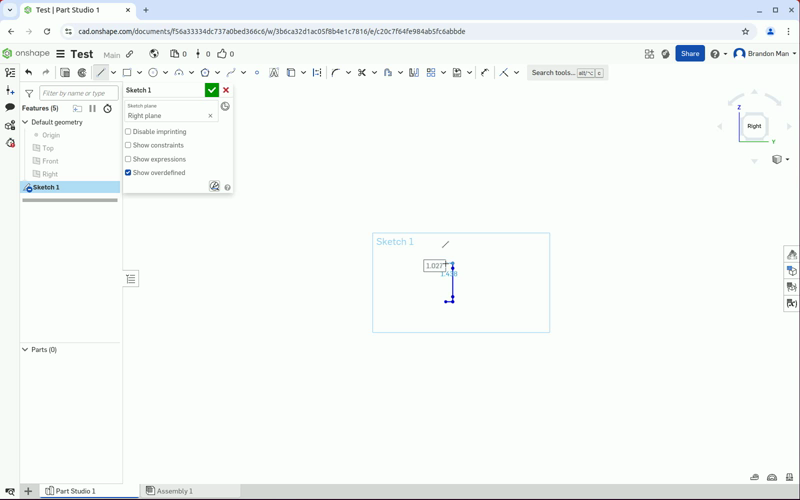
scroll(6)
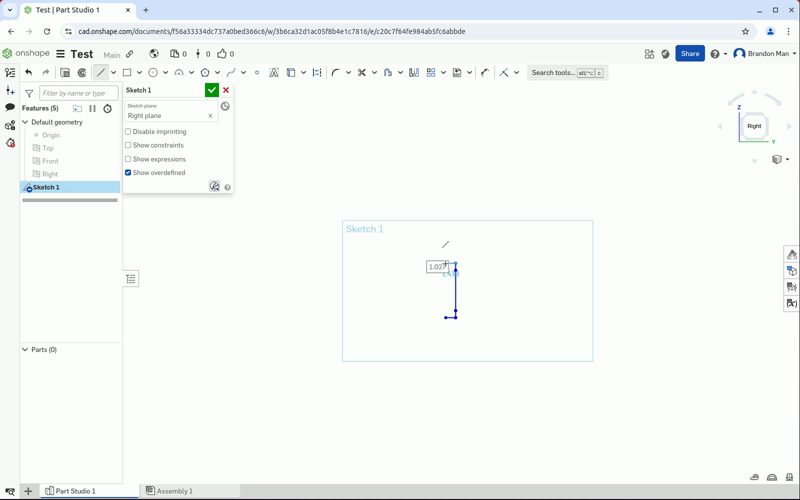
scroll(6)
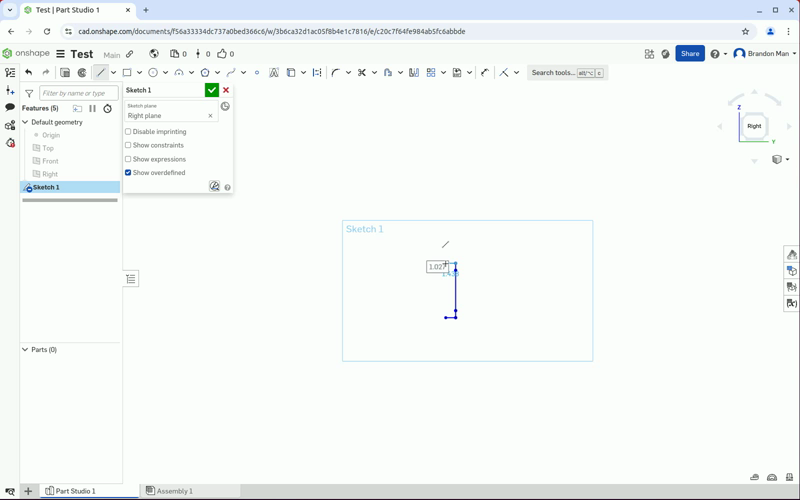
scroll(6)
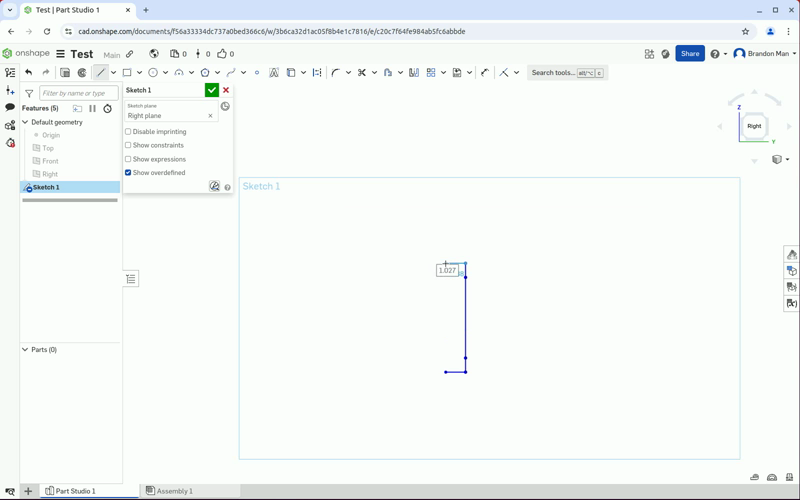
scroll(6)
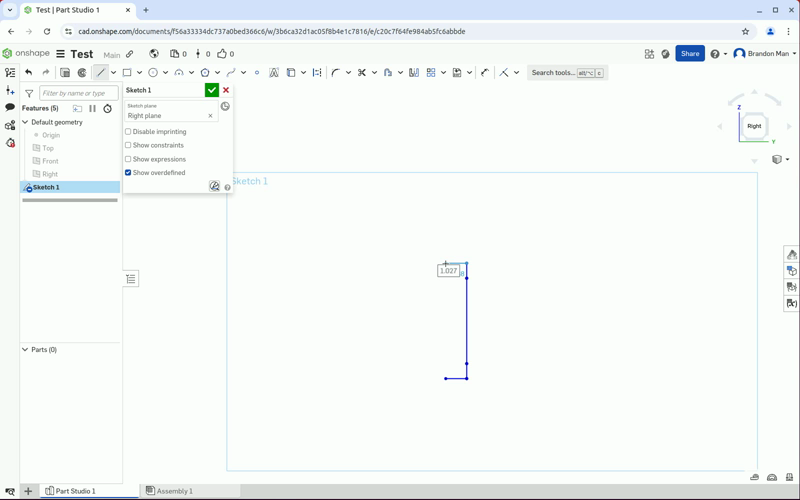
scroll(6)
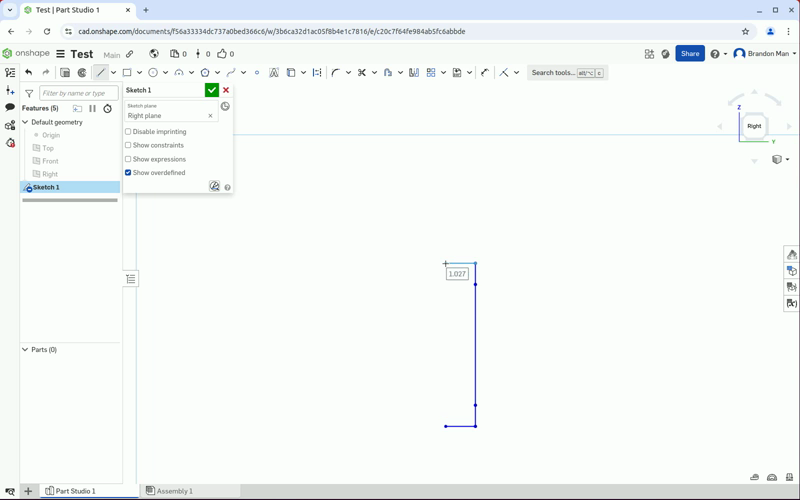
scroll(6)
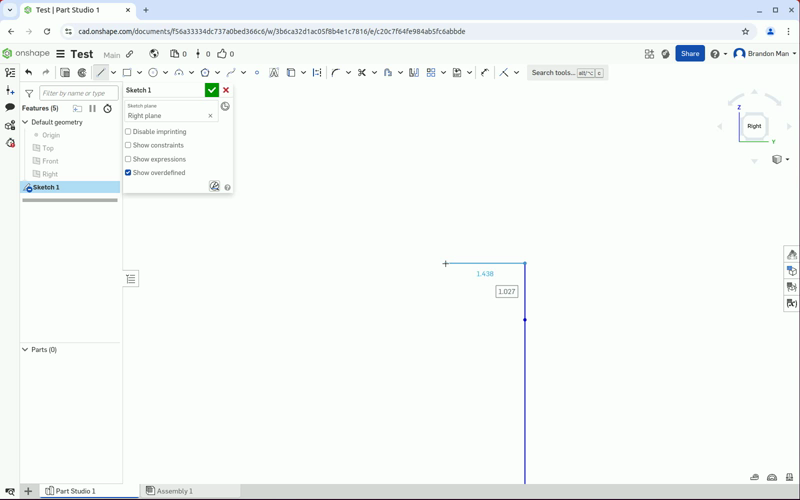
click(445, 263)
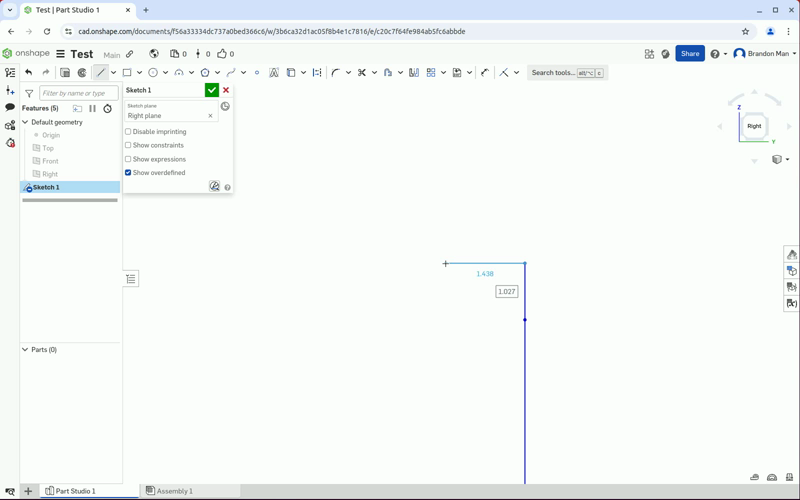
scroll(-6)
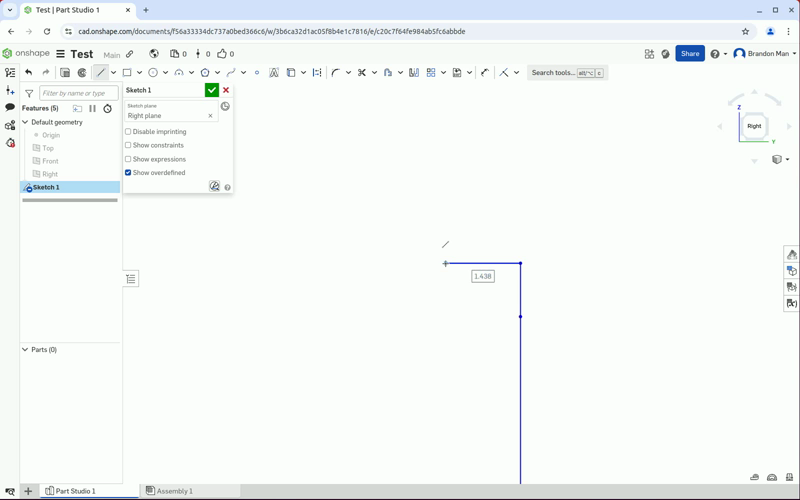
scroll(-6)
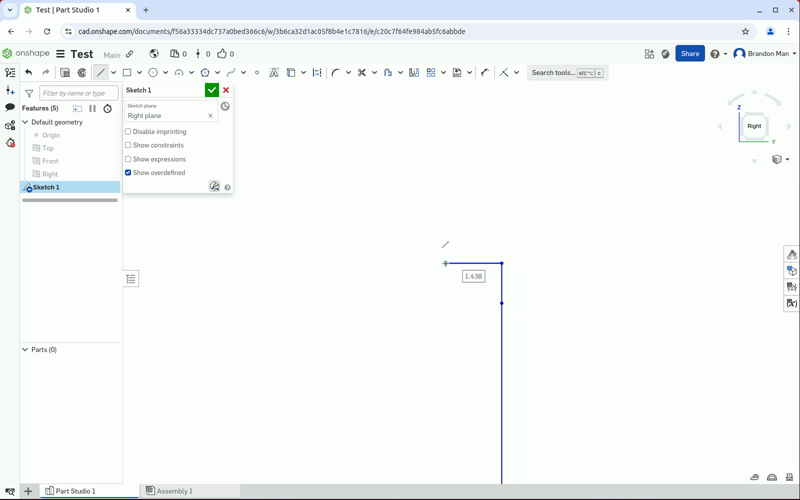
scroll(-6)
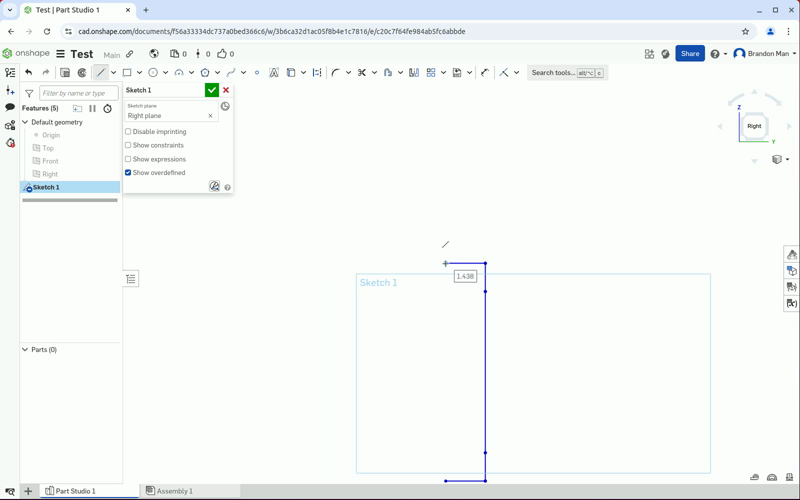
scroll(-6)
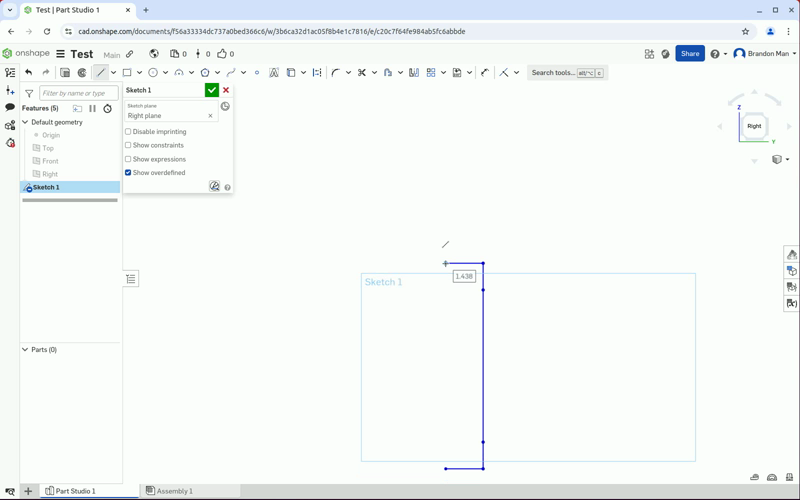
scroll(-6)
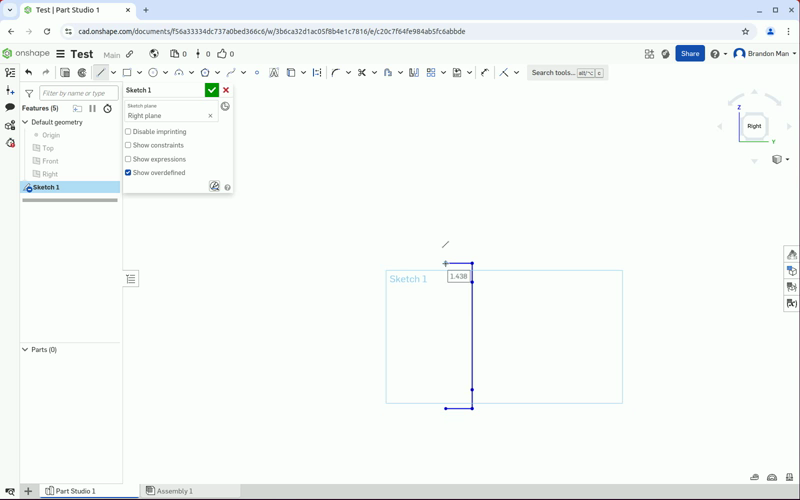
scroll(-6)
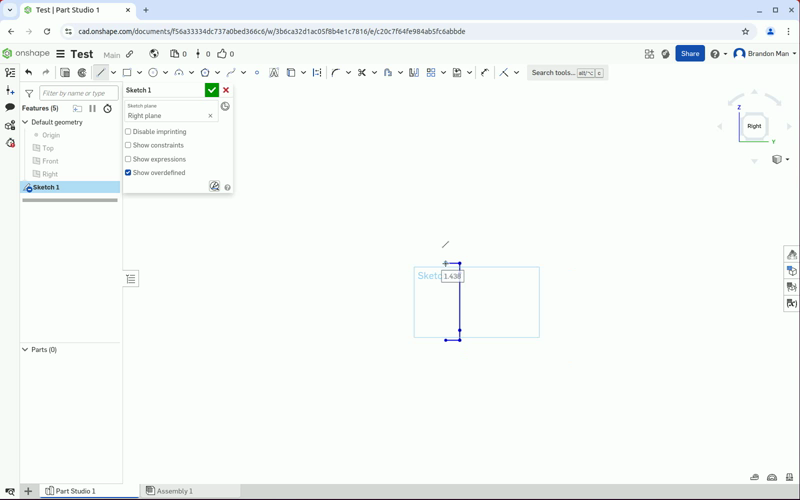
scroll(-6)
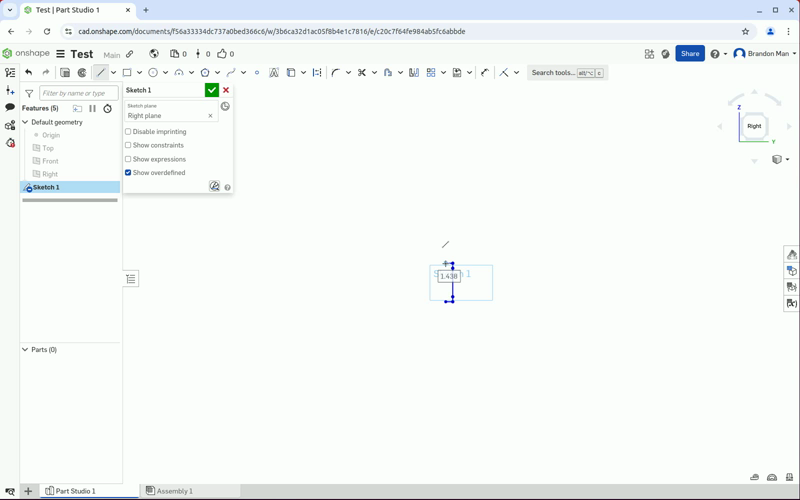
key_up(shift)
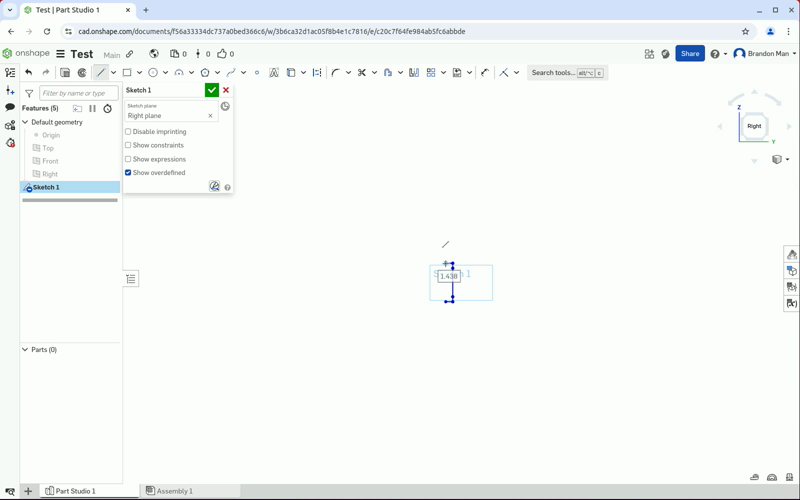
mouse_move(475, 263)
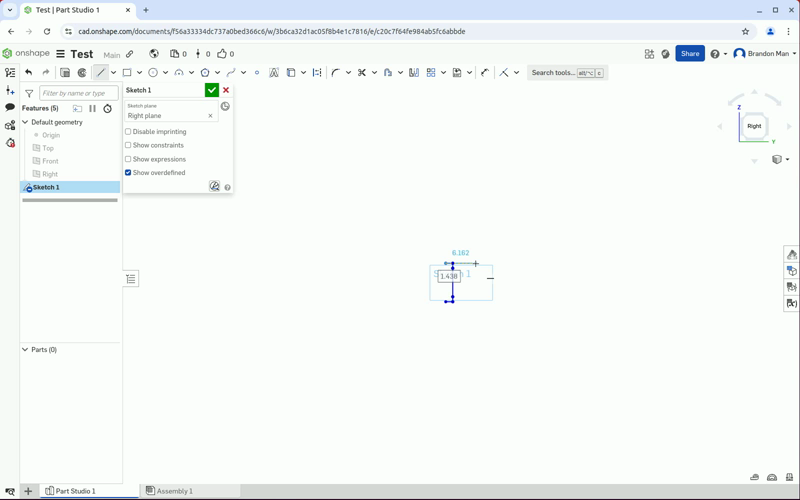
key_down(shift)
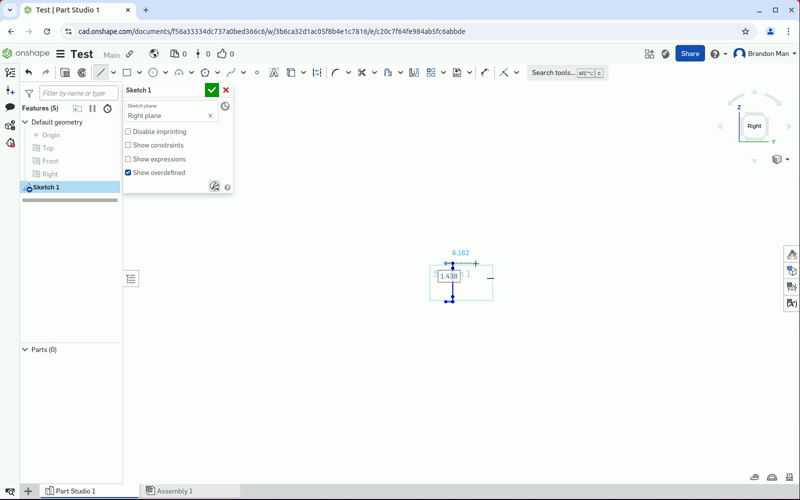
mouse_move(445, 301)
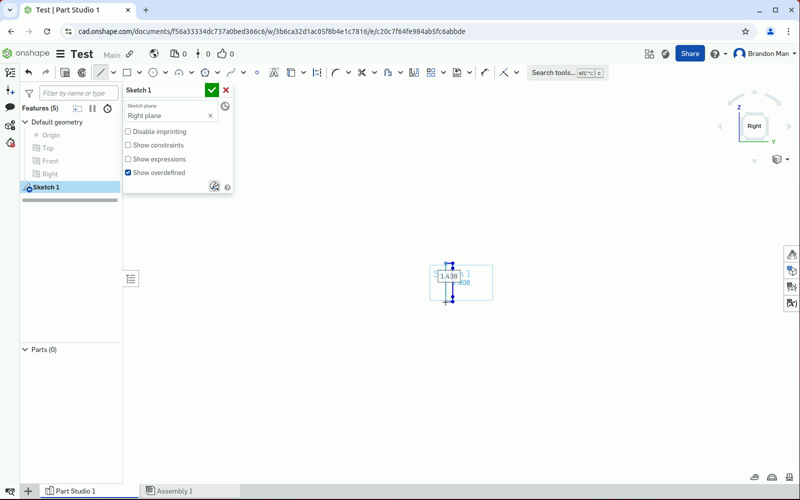
key_up(shift)
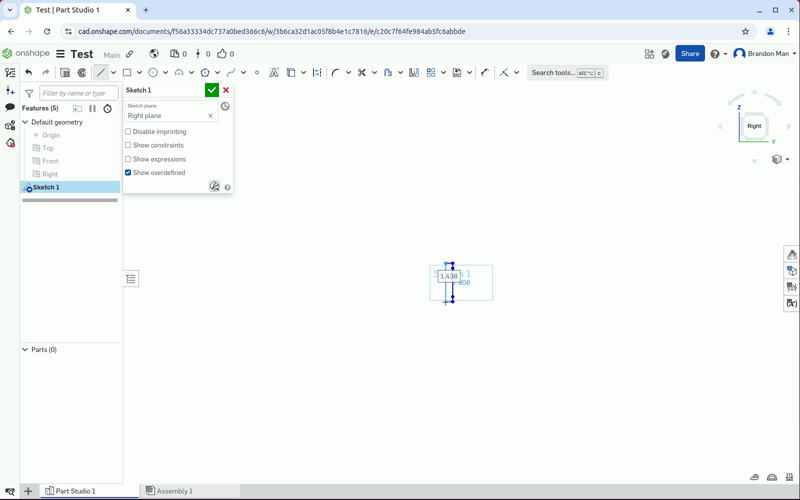
click(445, 301)
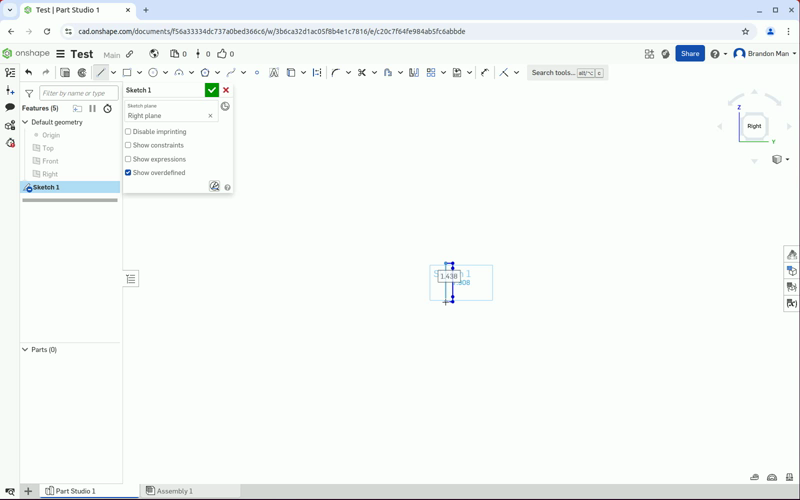
key(esc)
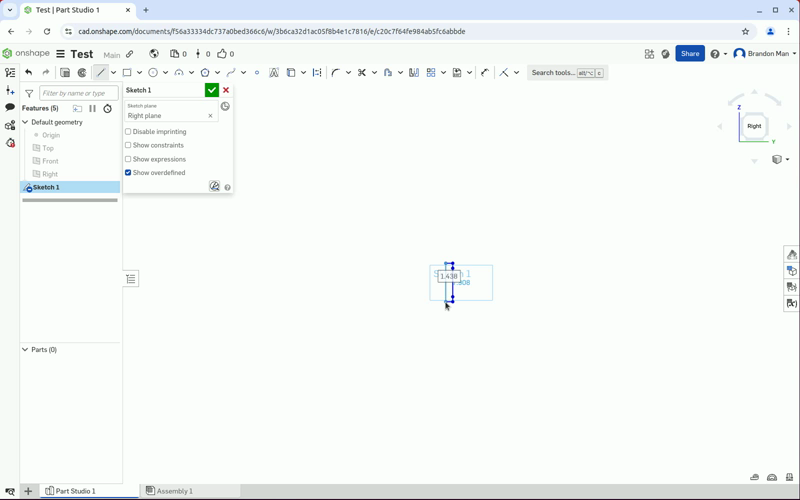
mouse_move(452, 266)
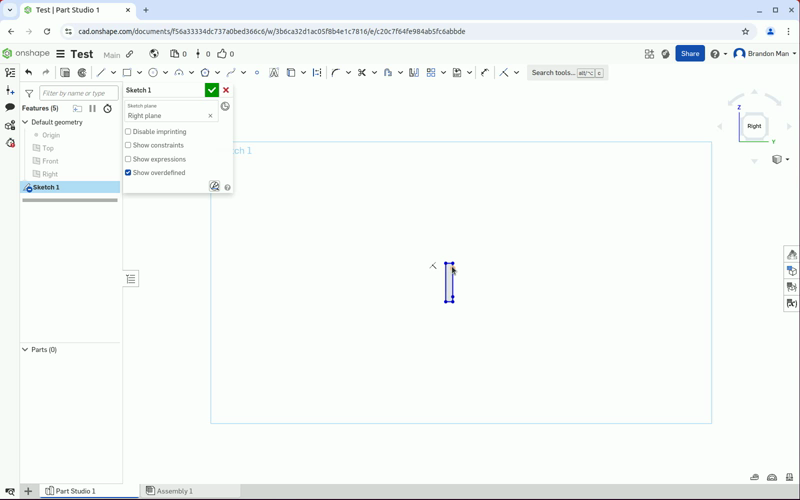
scroll(6)
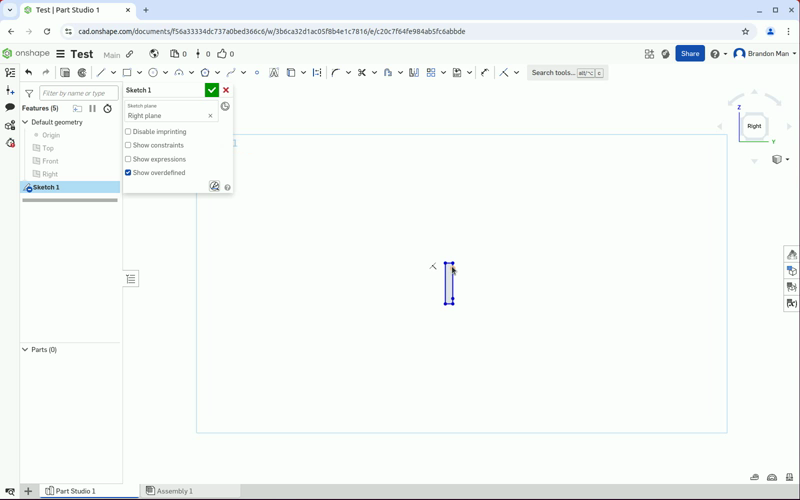
scroll(6)
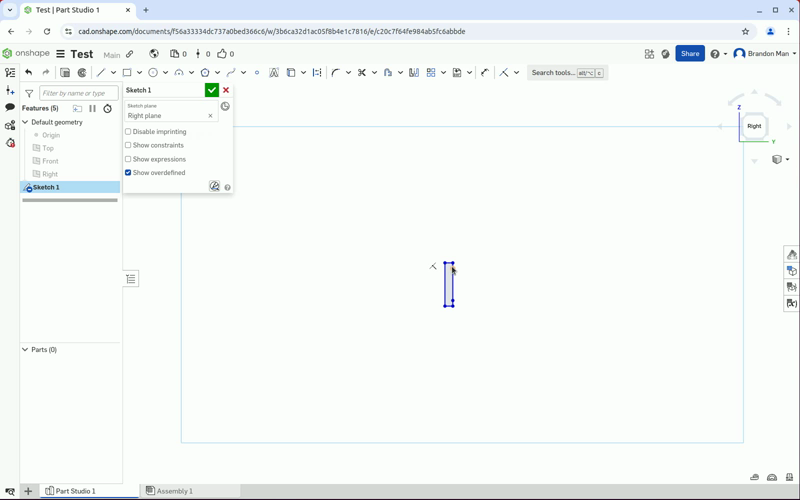
scroll(6)
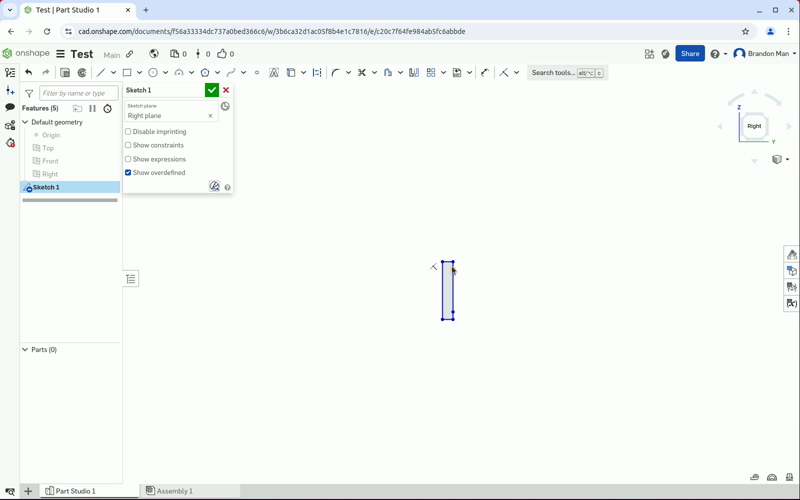
scroll(6)
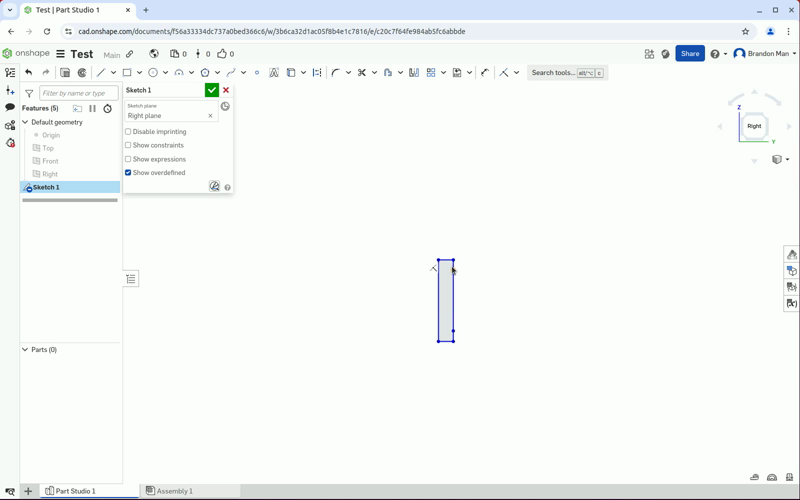
scroll(6)
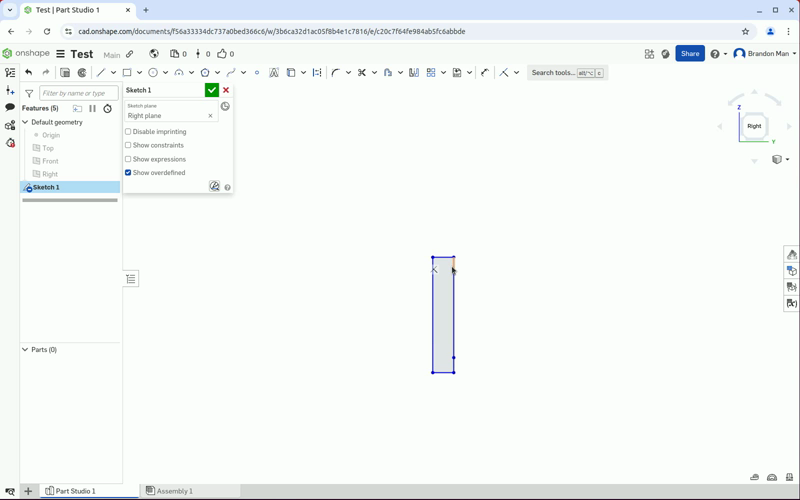
scroll(6)
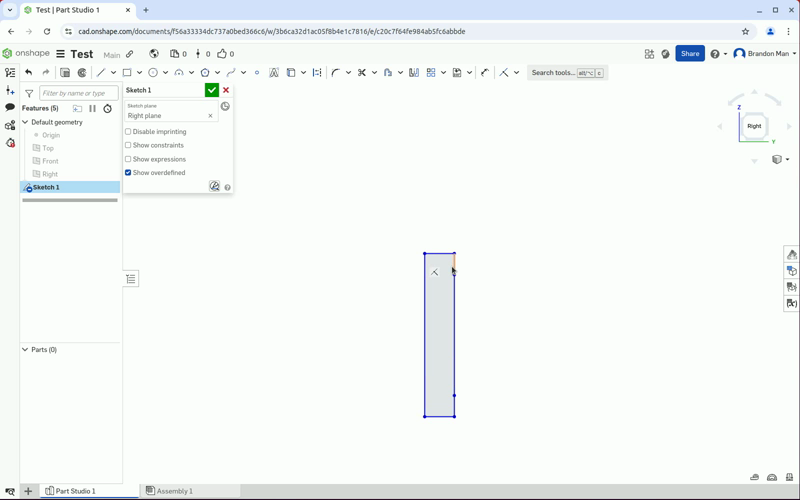
scroll(6)
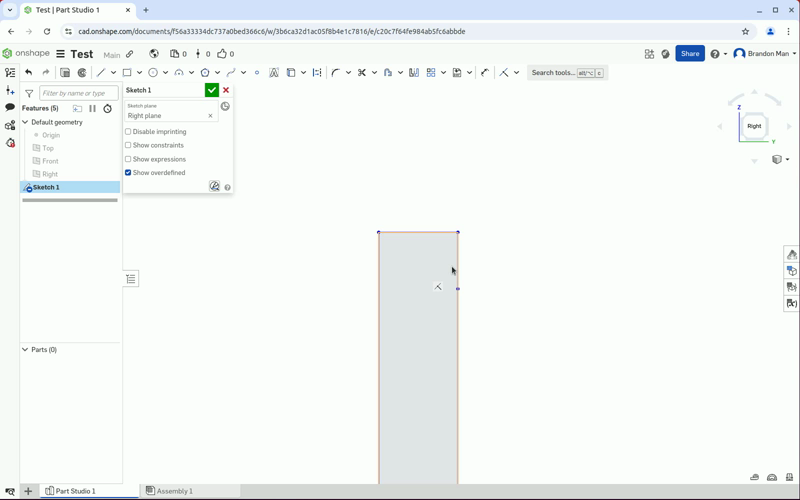
click(452, 266)
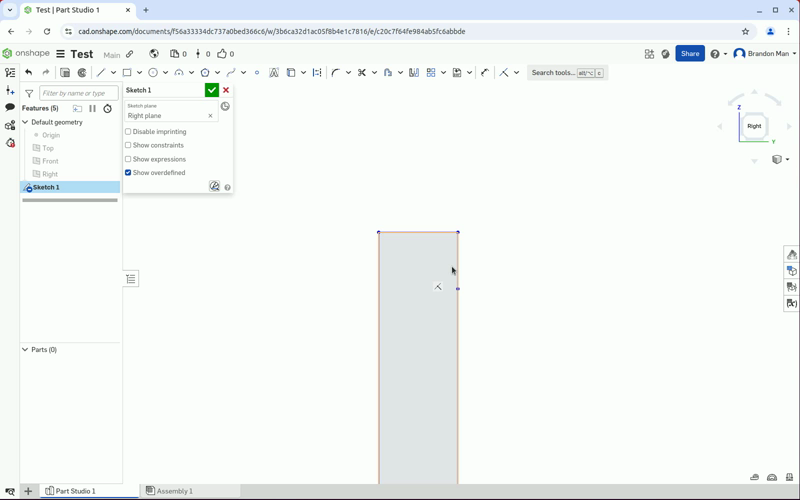
scroll(-6)
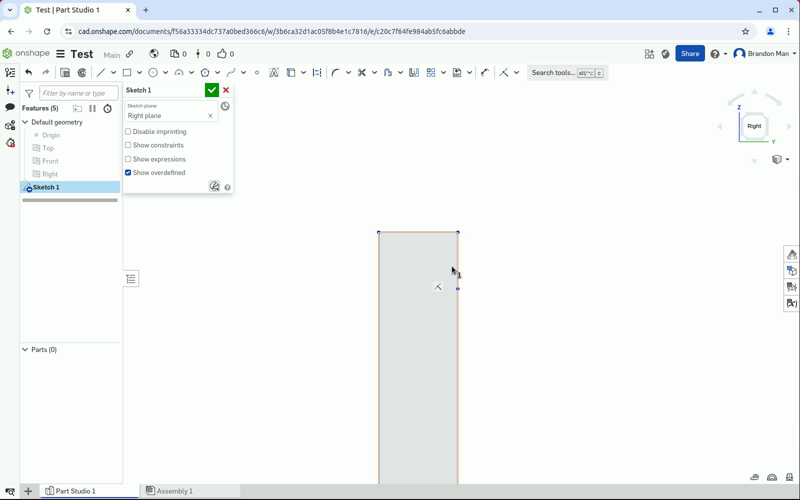
scroll(-6)
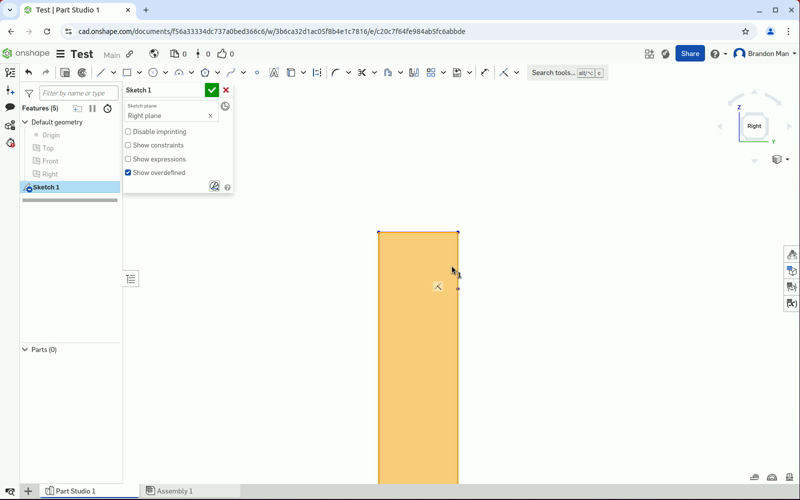
scroll(-6)
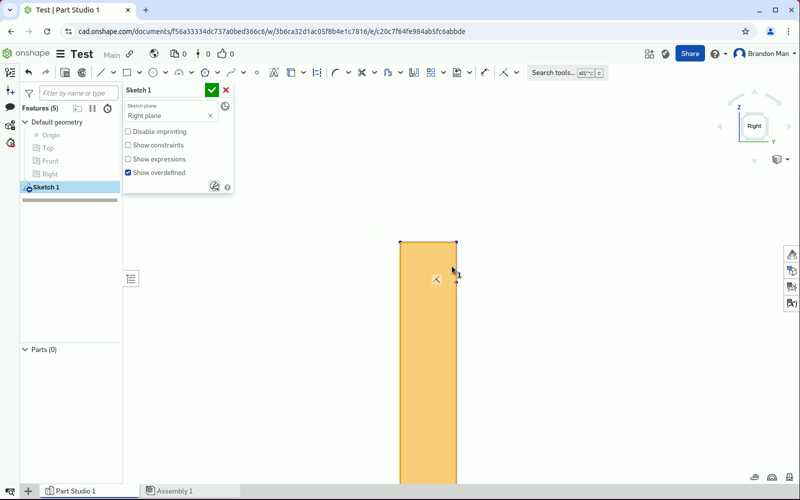
scroll(-6)
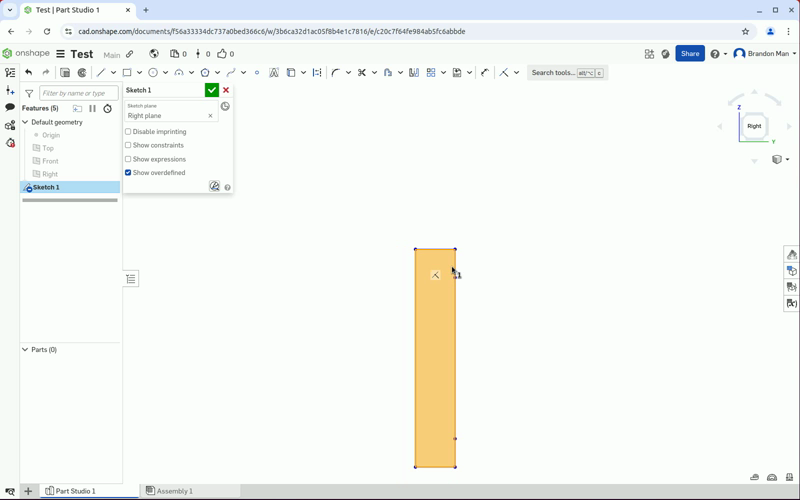
scroll(-6)
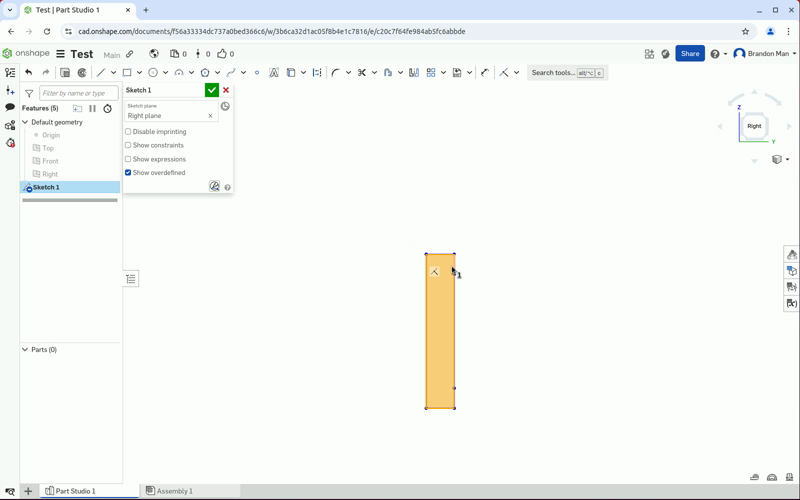
scroll(-6)
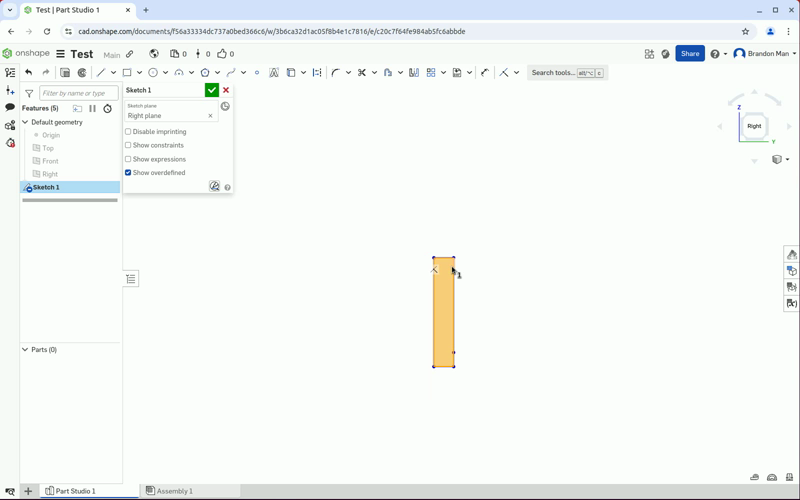
scroll(-6)
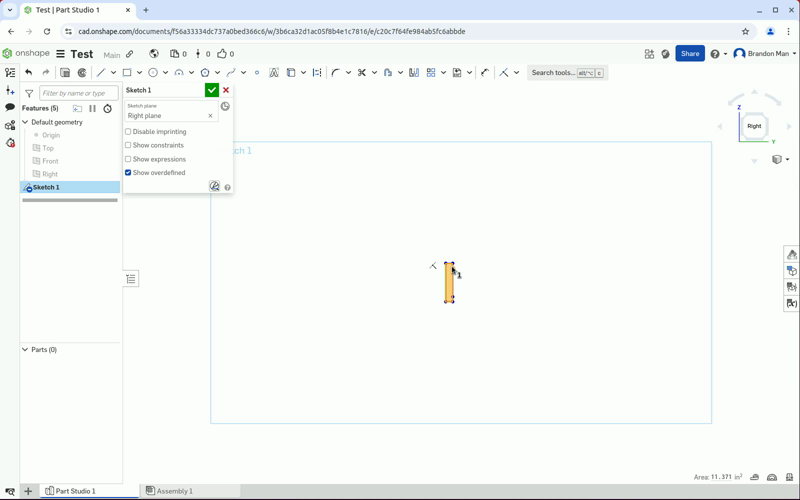
mouse_move(73, 352)
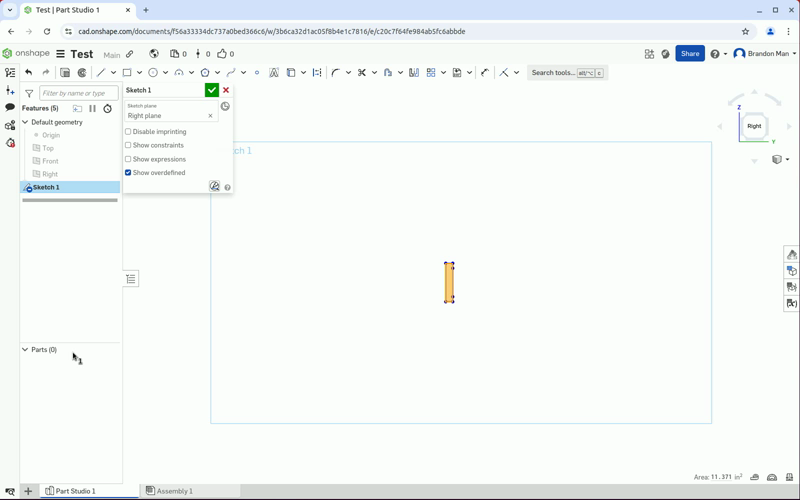
key(shift+y)
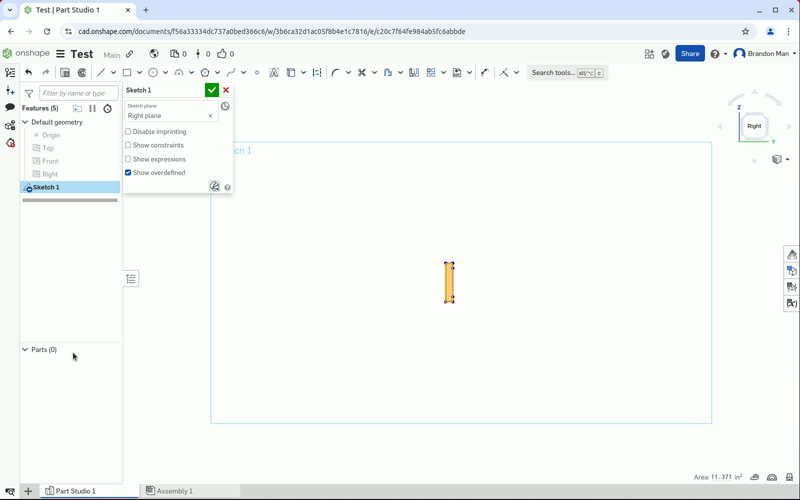
key(shift+e)
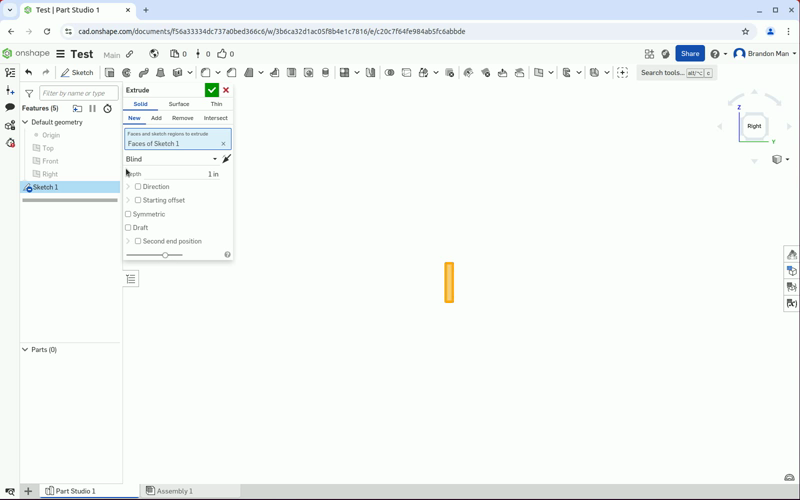
mouse_move(143, 106)
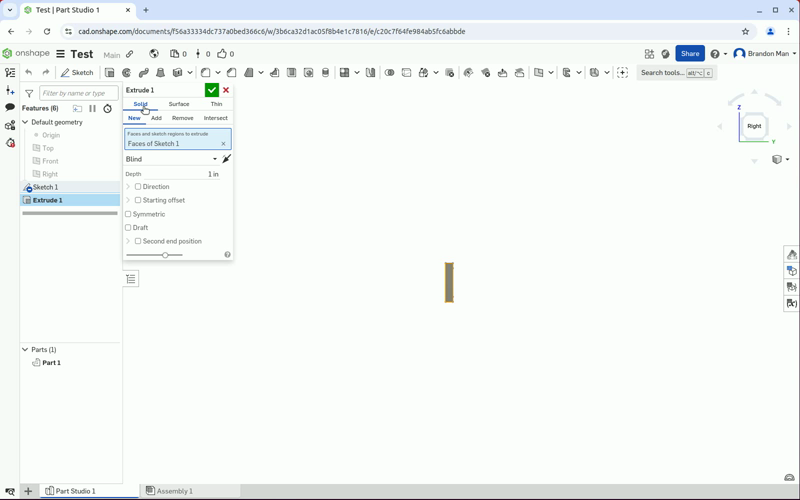
click(143, 106)
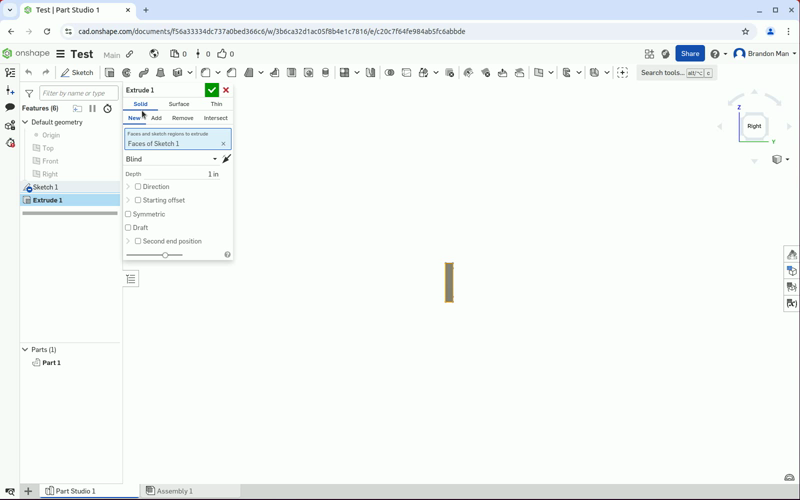
mouse_move(137, 120)
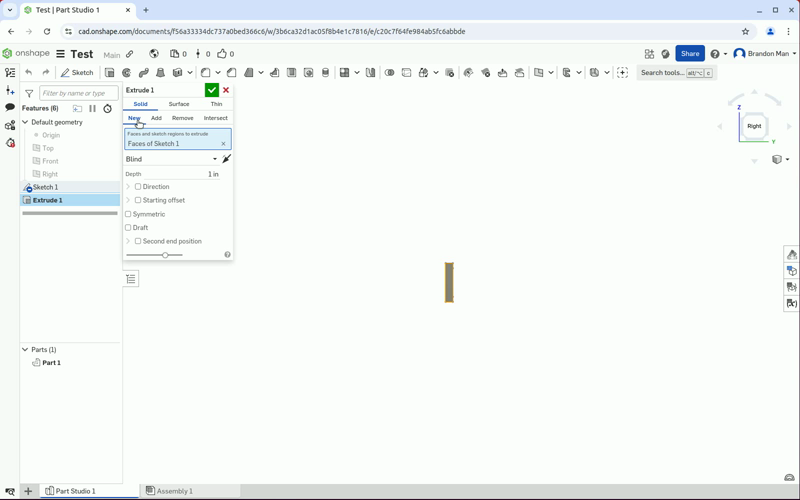
click(137, 120)
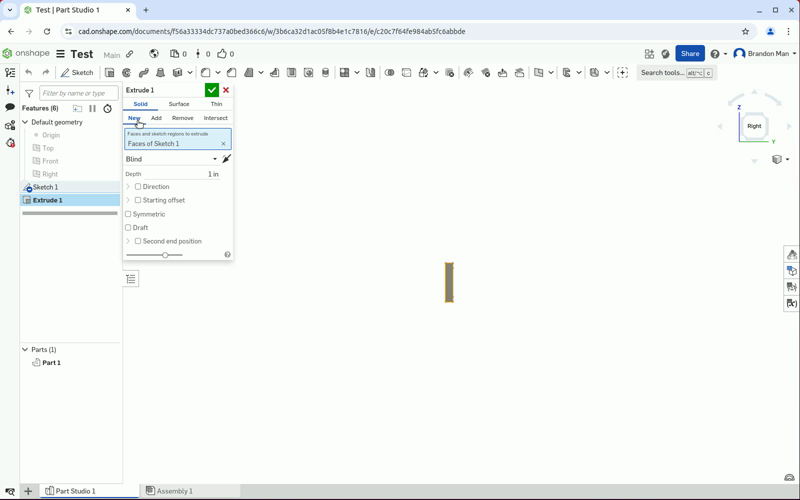
key(tab, 4)
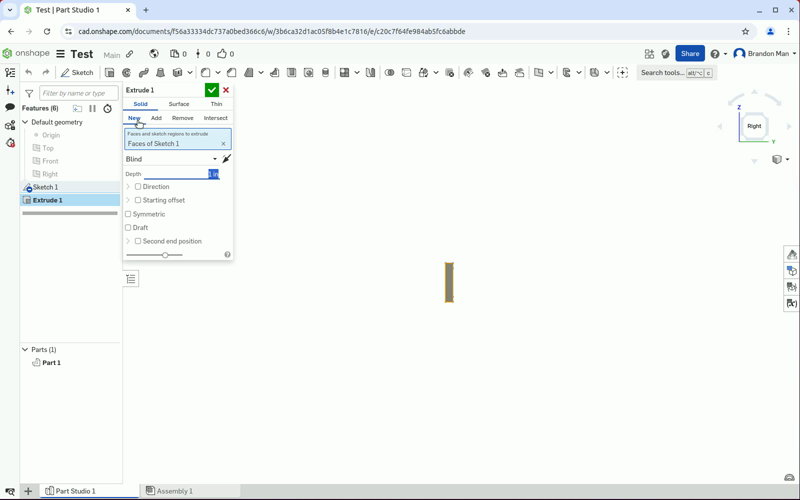
text(46.216)
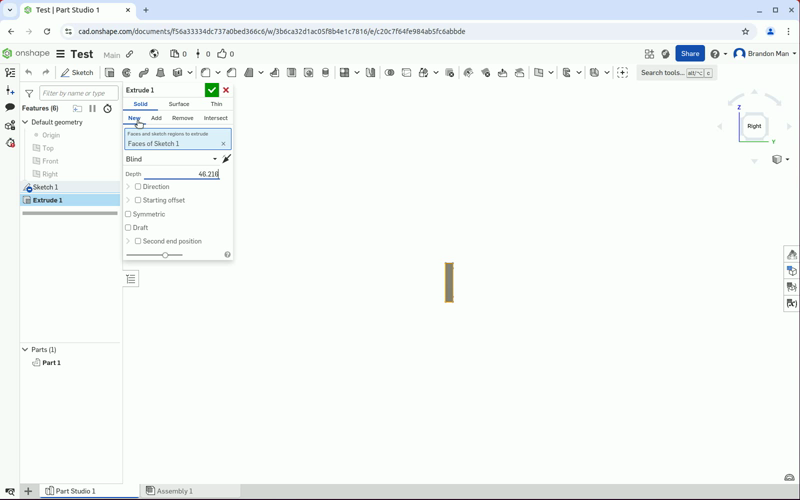
key(tab, 3)
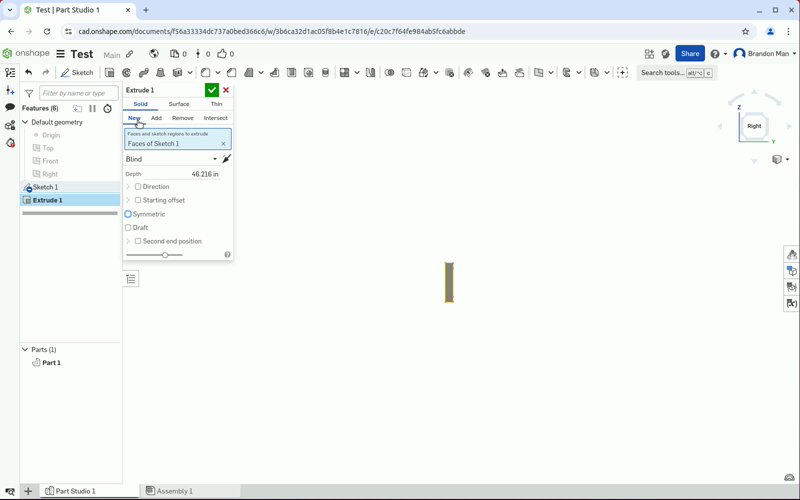
key(space)
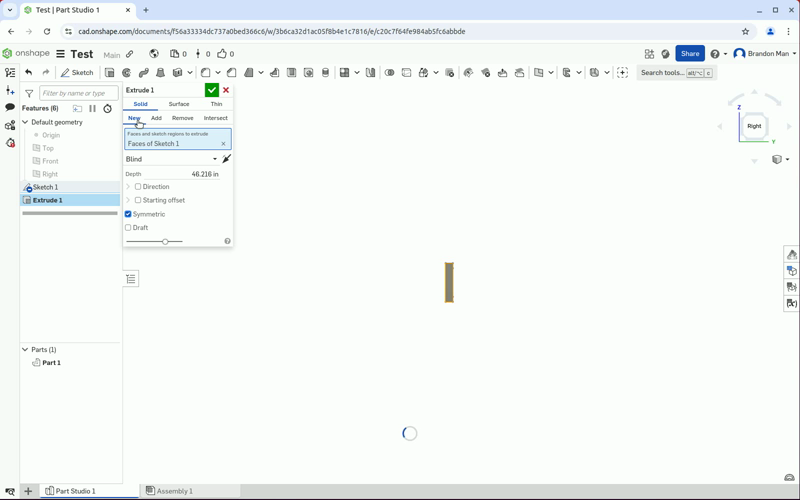
key(enter)
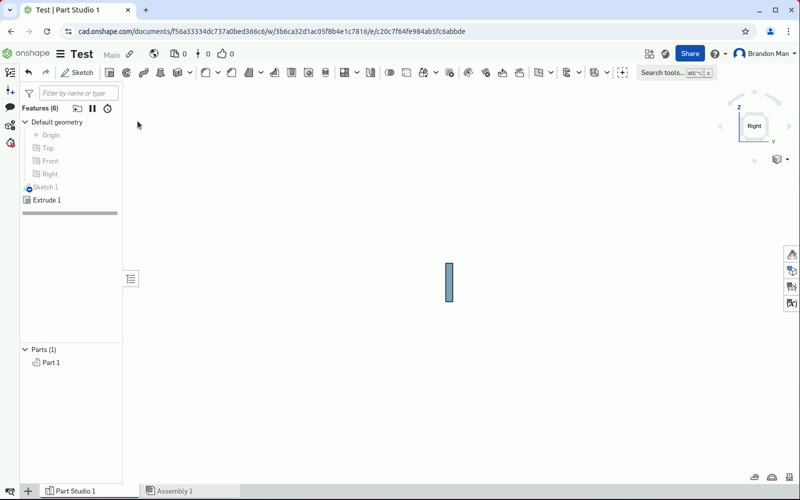
key(shift+h)
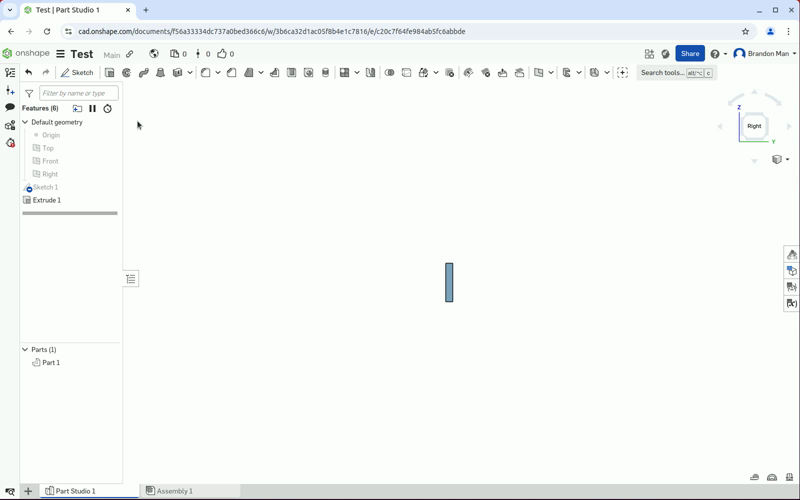
key(shift+h)
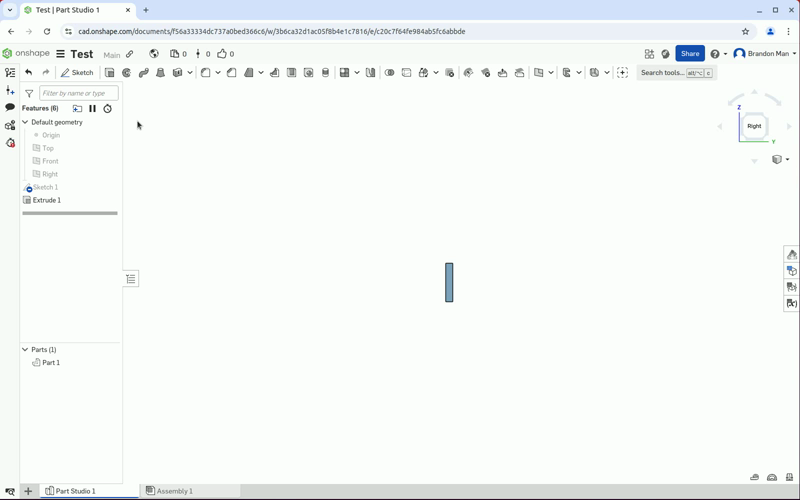
mouse_move(73, 189)
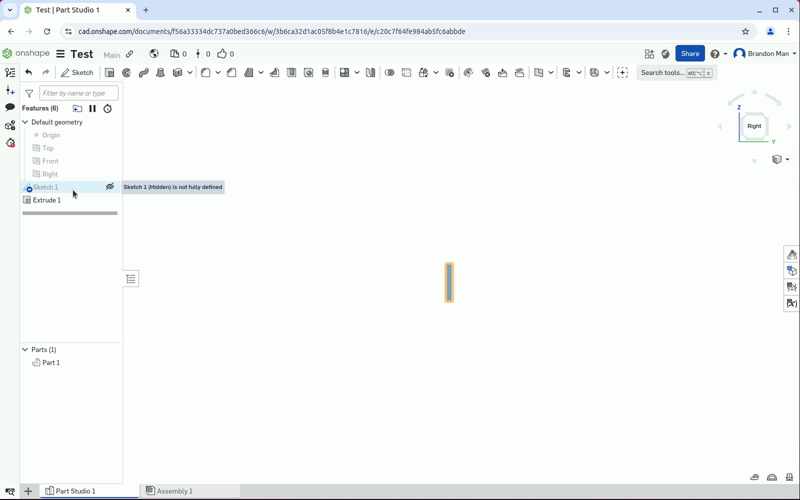
click(73, 189)
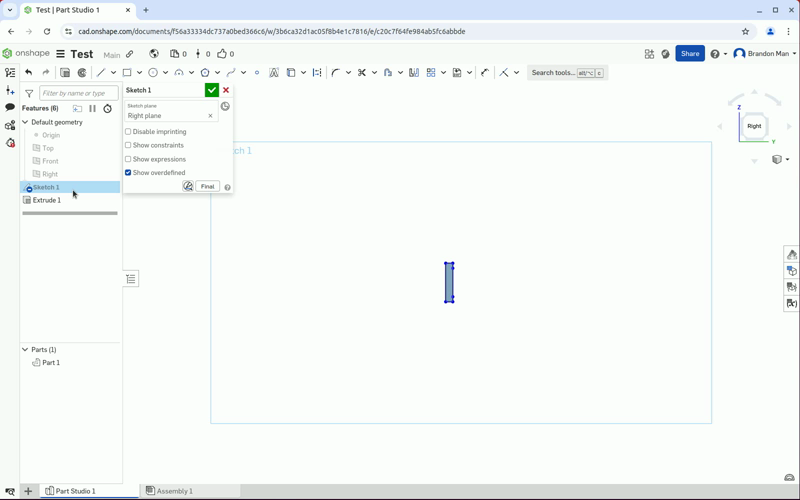
mouse_move(229, 92)
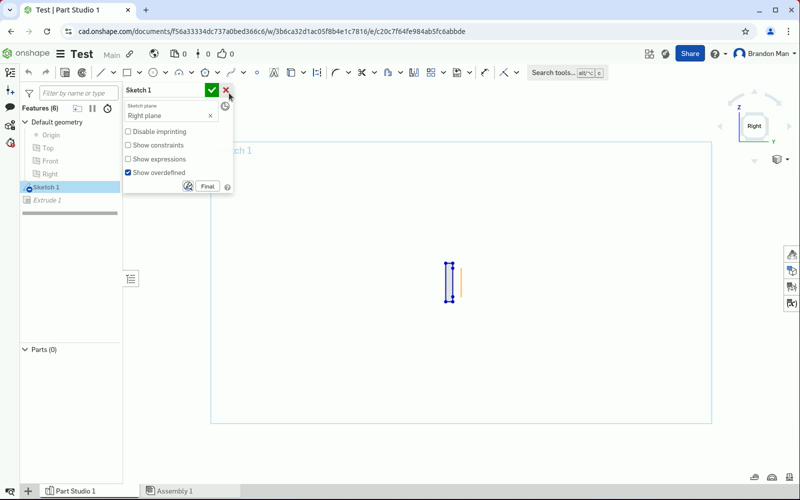
click(229, 92)
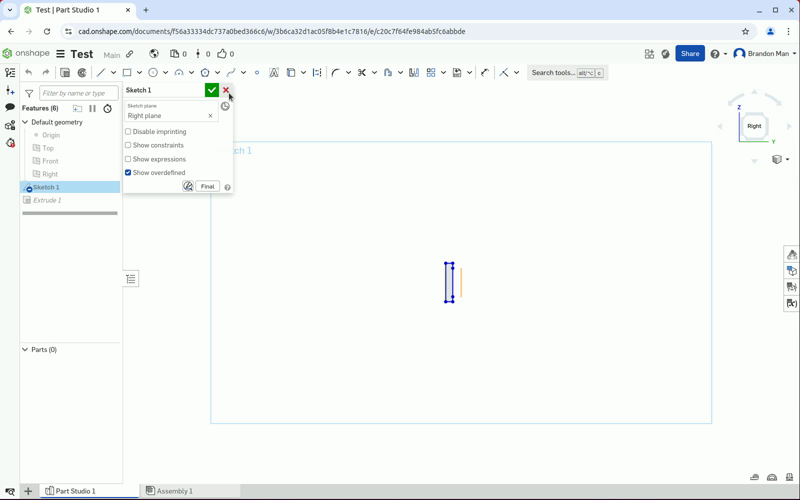
key(shift+s)
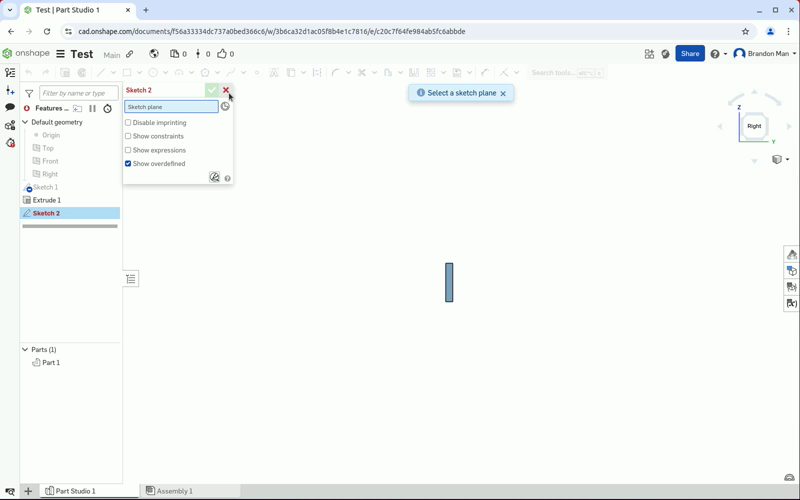
mouse_move(73, 176)
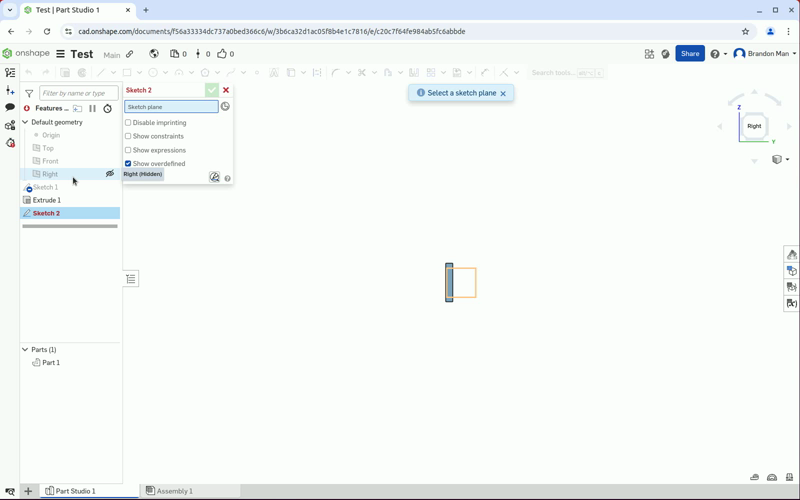
click(73, 176)
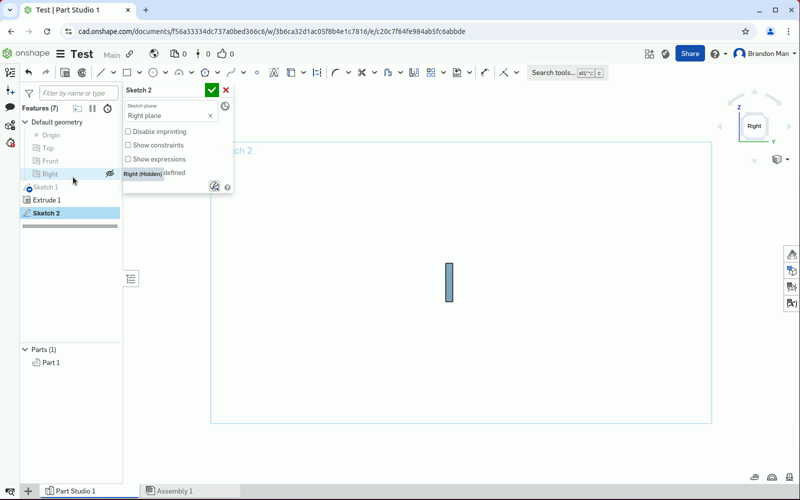
mouse_move(73, 352)
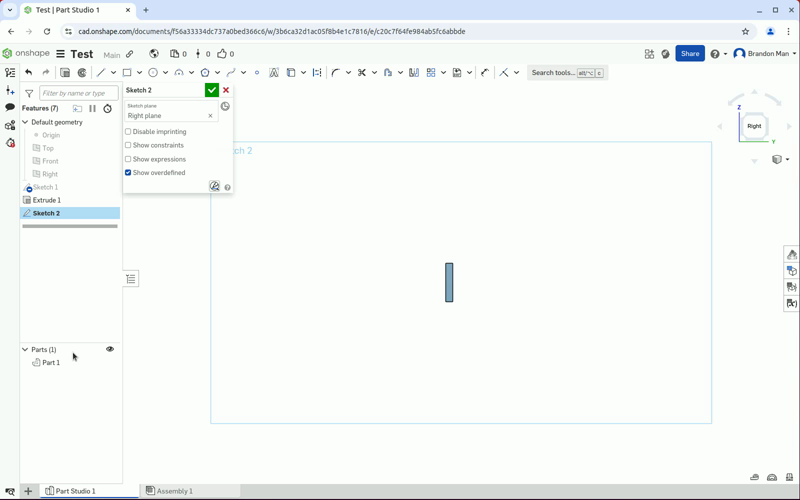
key(y)
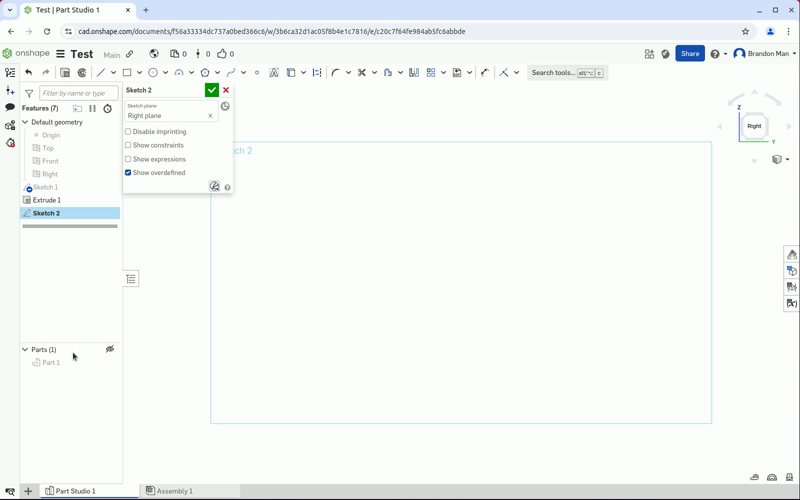
key(l)
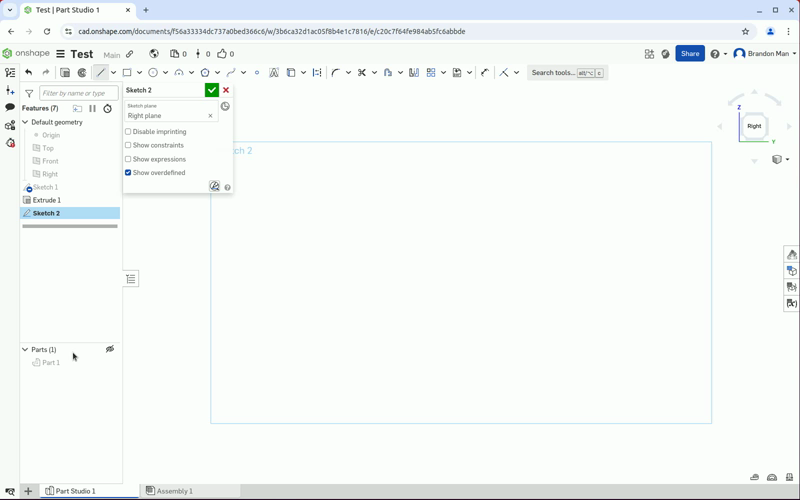
key_down(shift)
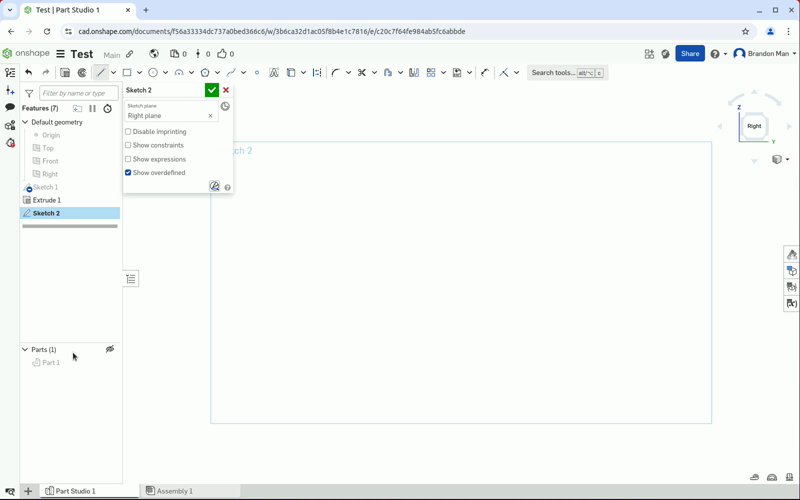
mouse_move(452, 297)
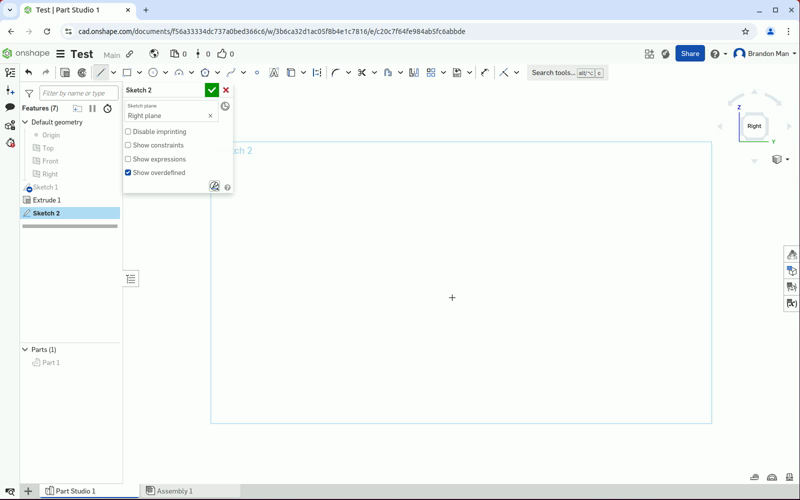
click(452, 297)
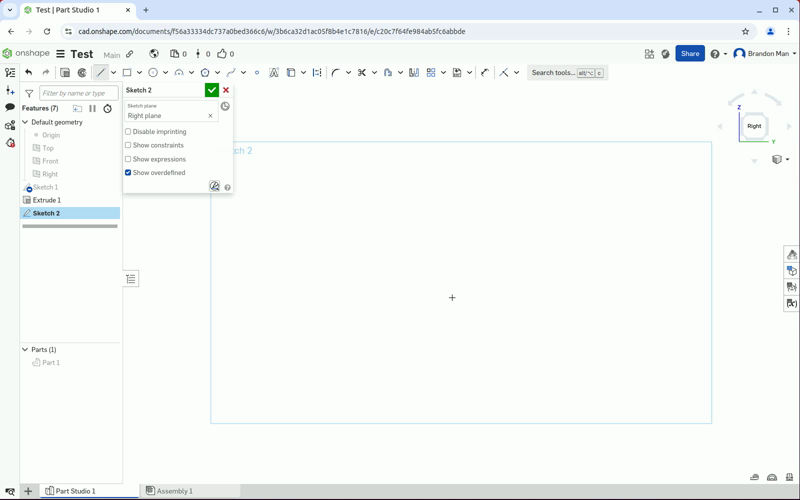
key_up(shift)
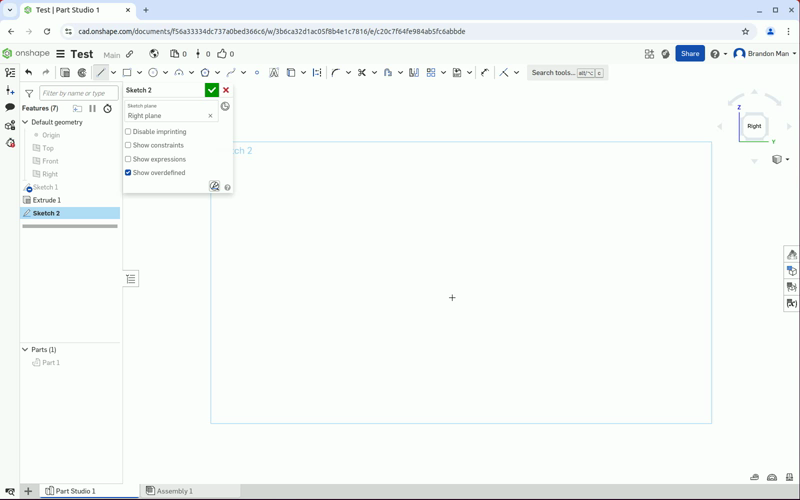
key_down(shift)
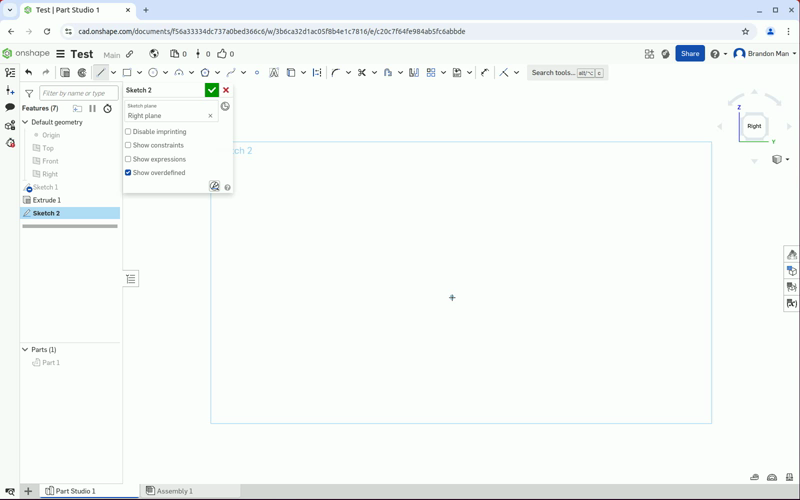
mouse_move(482, 297)
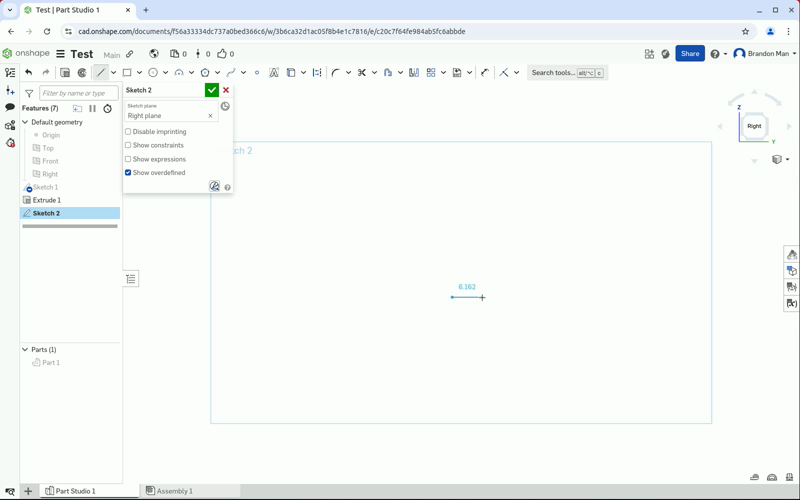
mouse_move(457, 297)
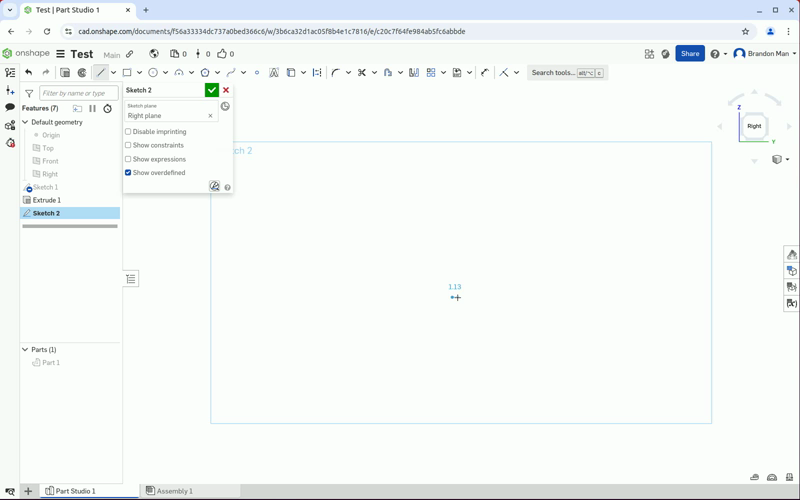
scroll(6)
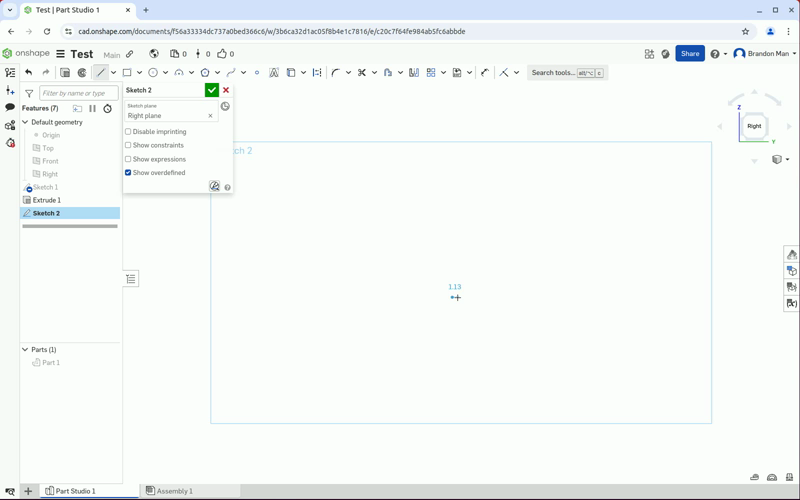
scroll(6)
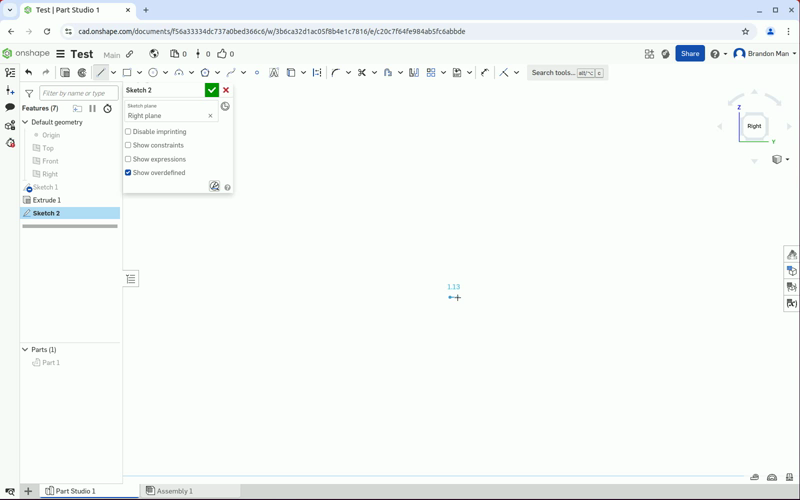
scroll(6)
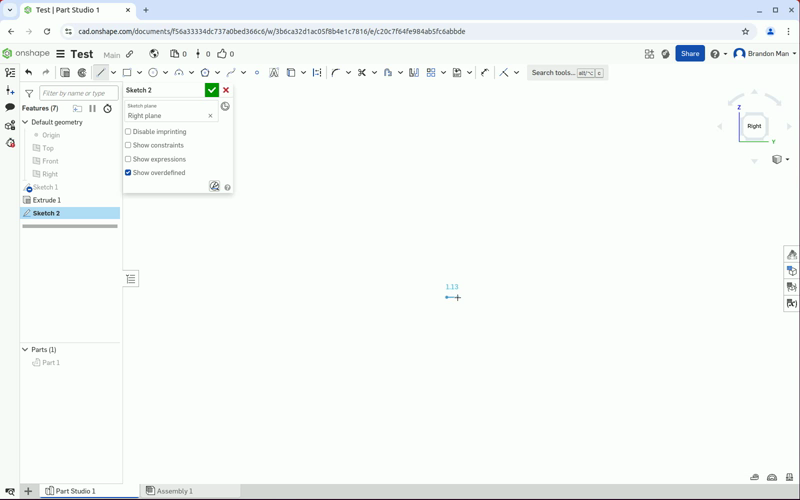
scroll(6)
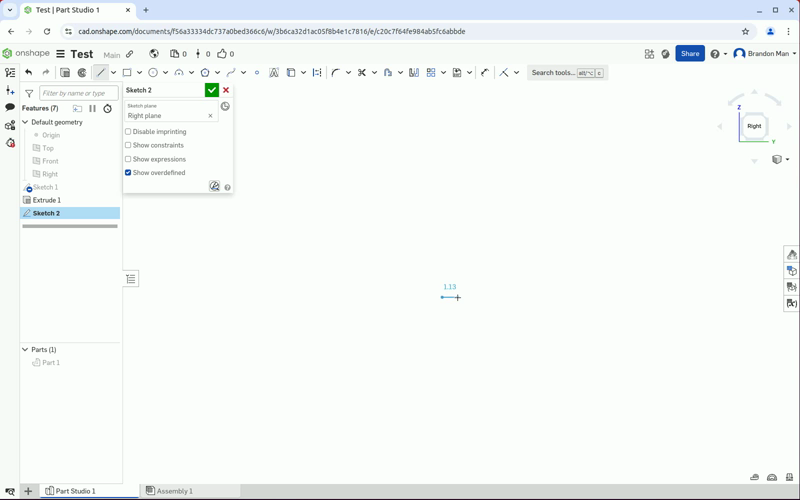
scroll(6)
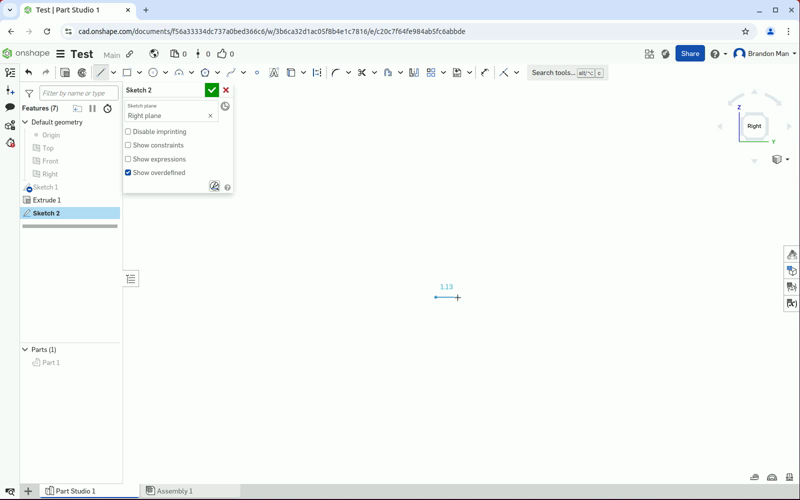
scroll(6)
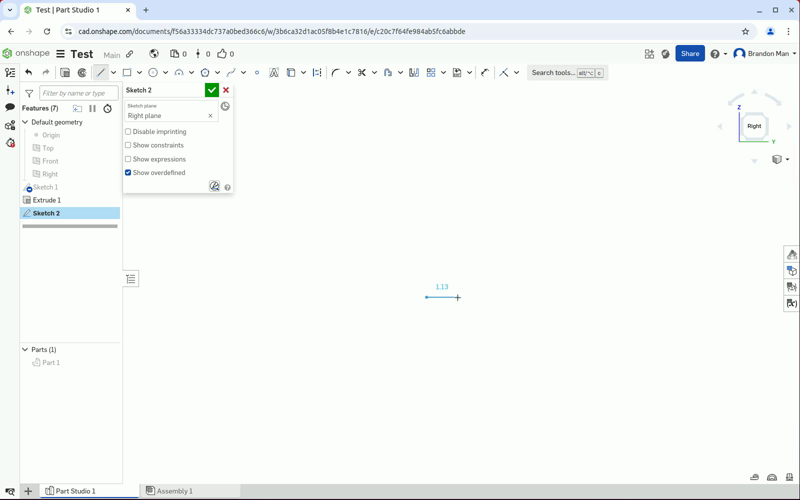
scroll(6)
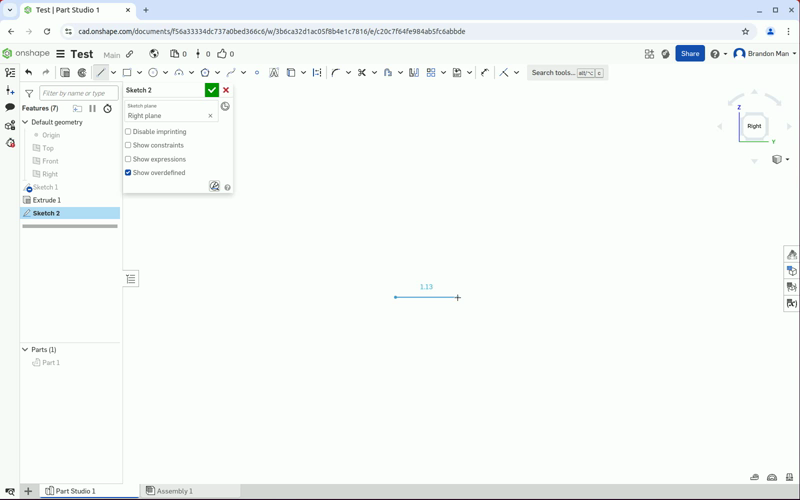
click(457, 297)
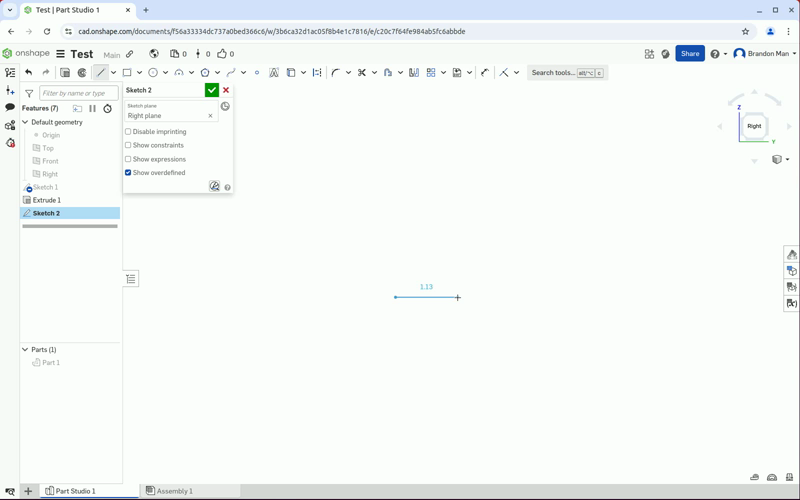
scroll(-6)
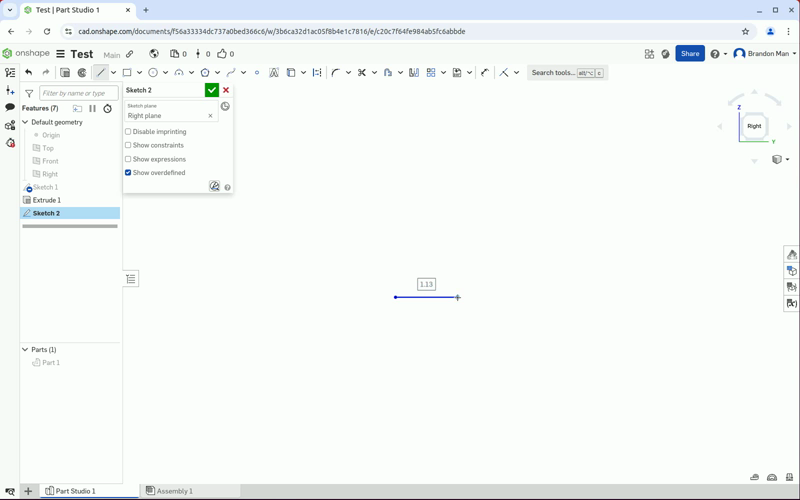
scroll(-6)
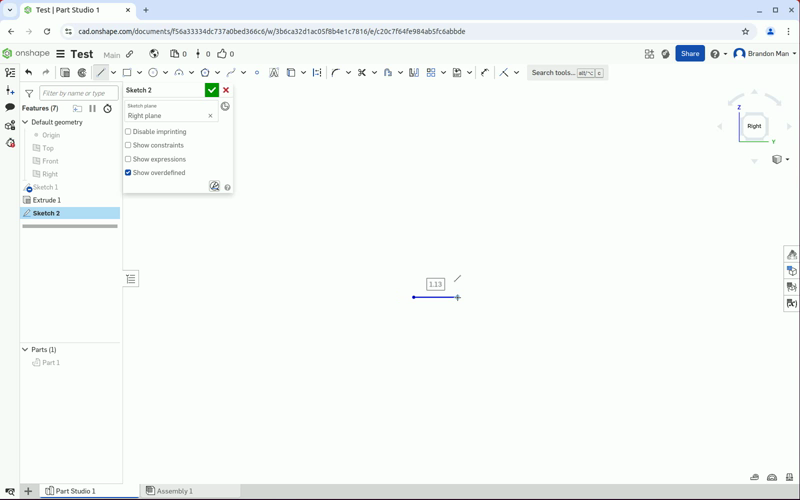
scroll(-6)
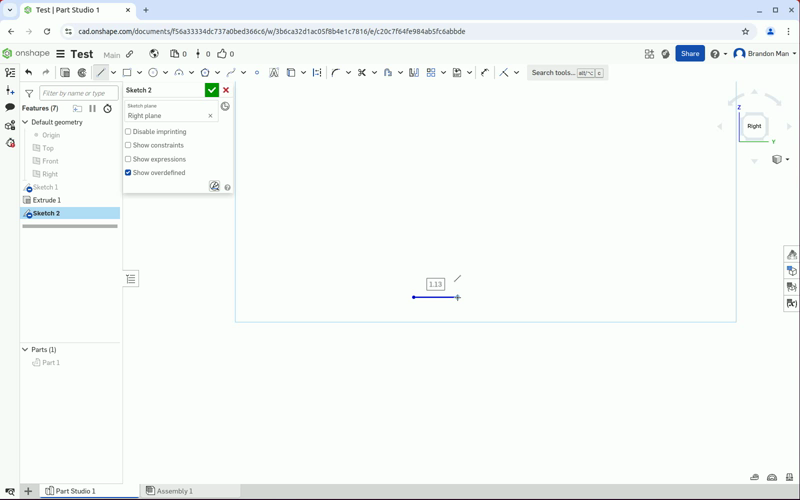
scroll(-6)
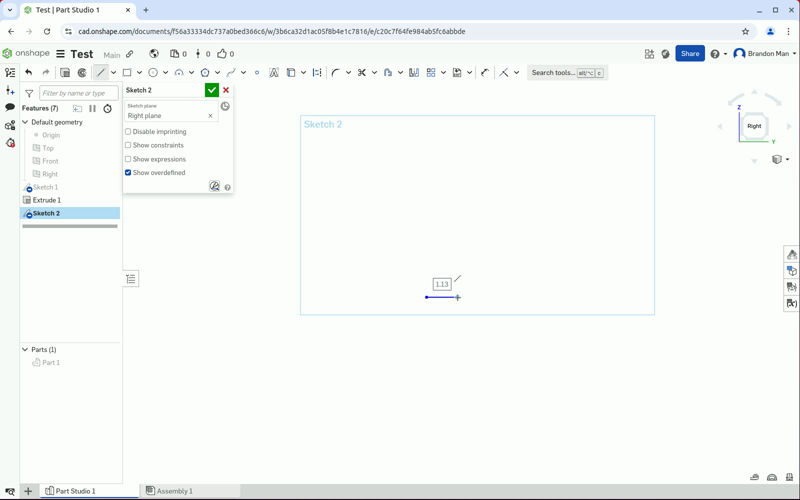
scroll(-6)
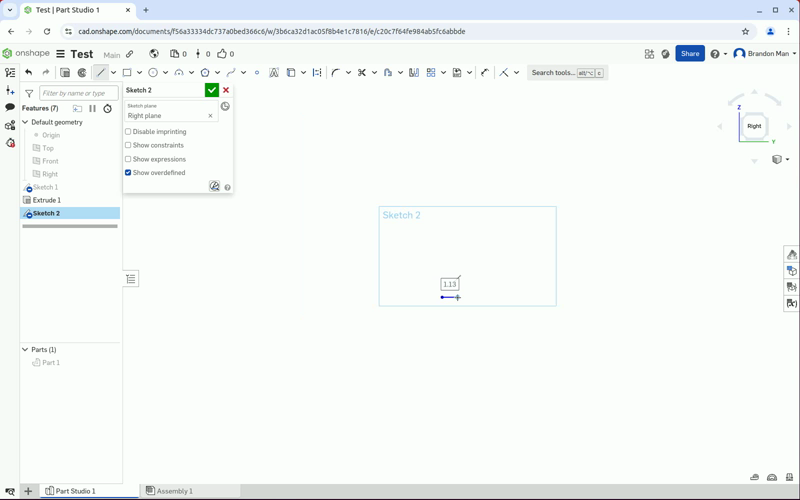
scroll(-6)
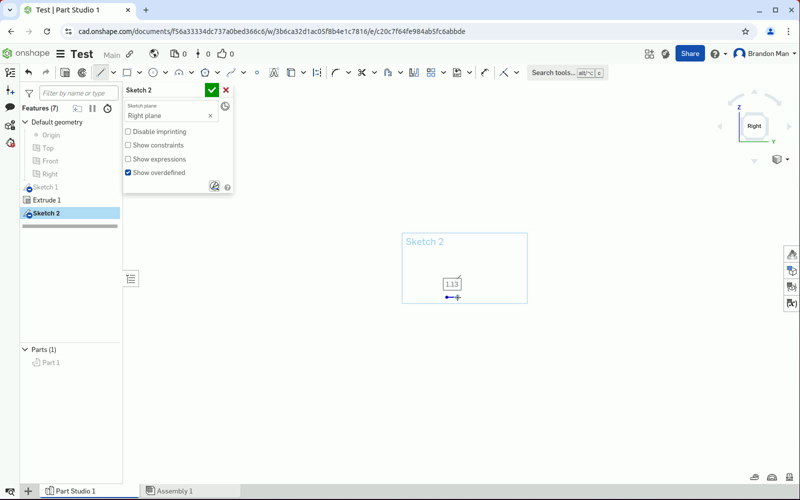
scroll(-6)
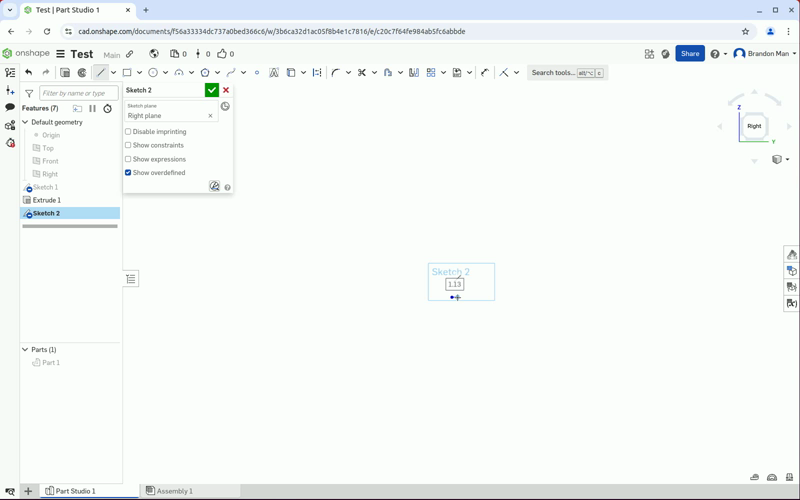
key_up(shift)
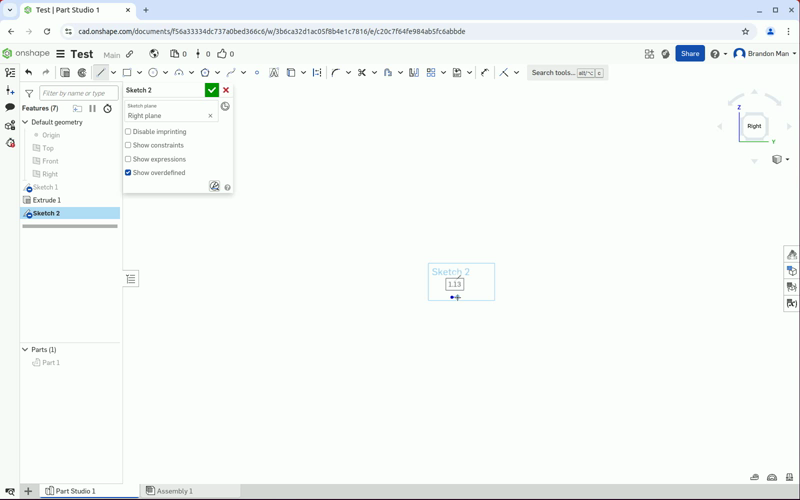
key_down(shift)
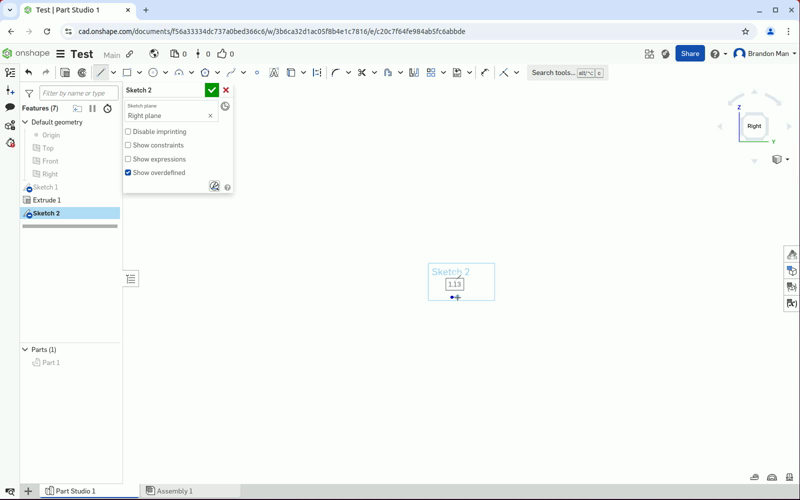
mouse_move(487, 297)
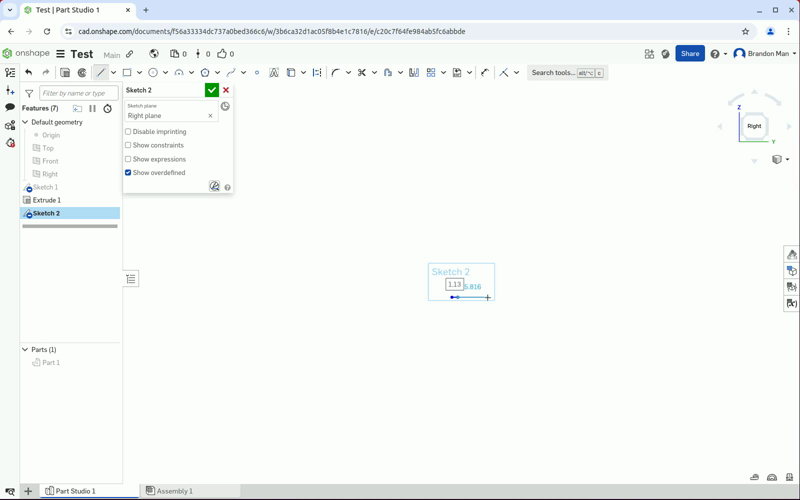
mouse_move(457, 267)
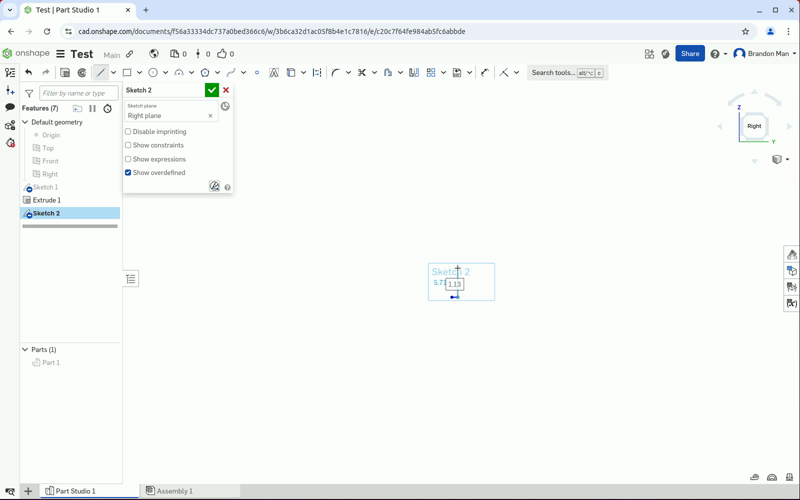
click(457, 267)
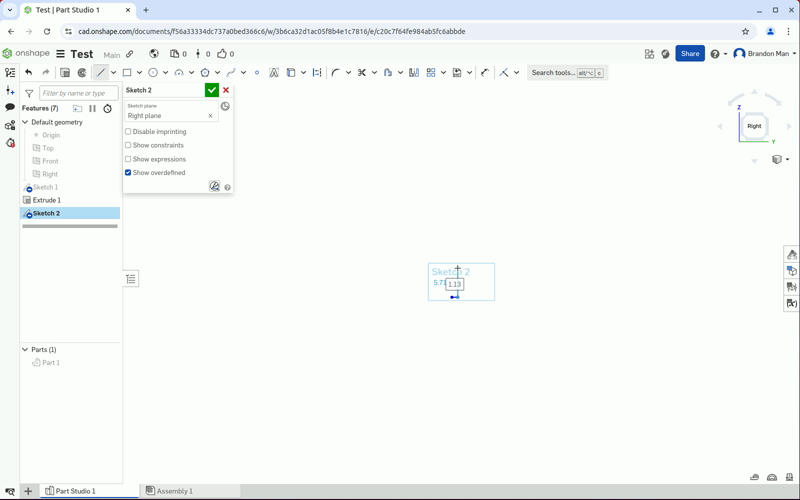
key_up(shift)
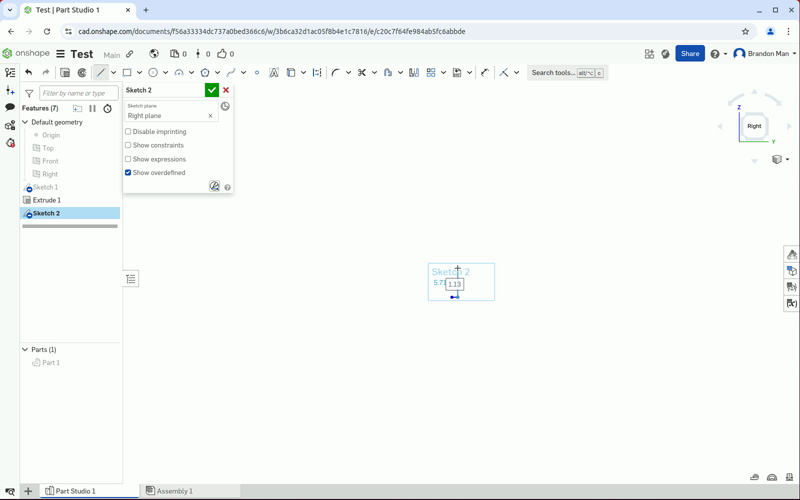
key_down(shift)
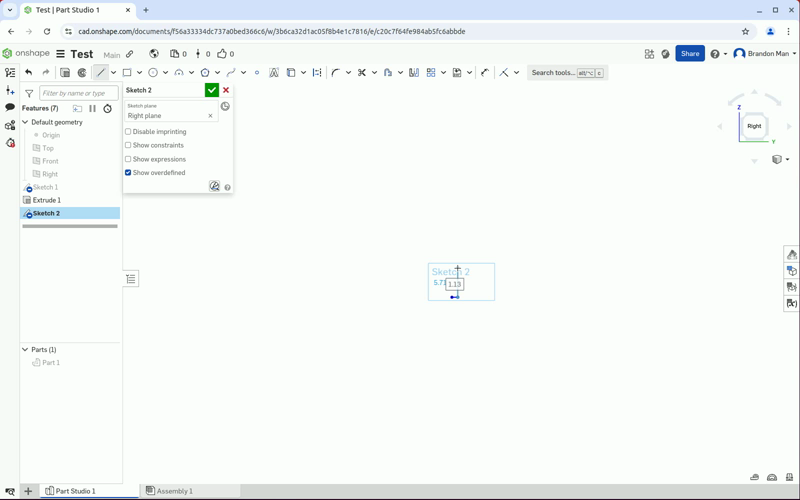
mouse_move(487, 267)
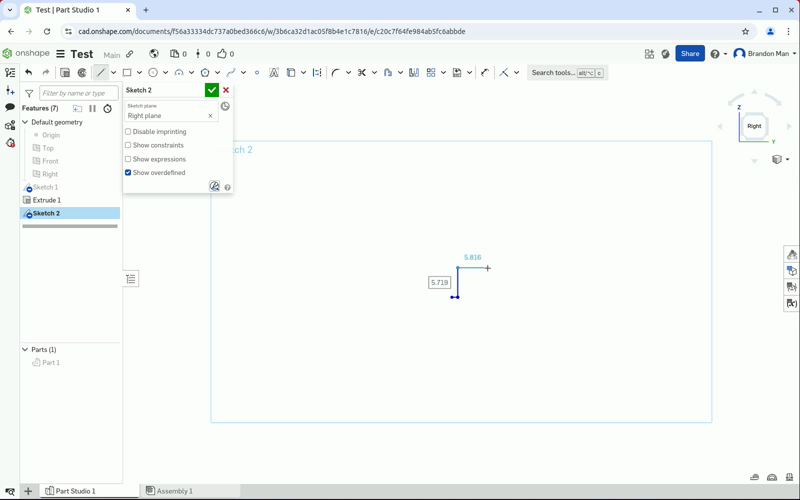
mouse_move(452, 267)
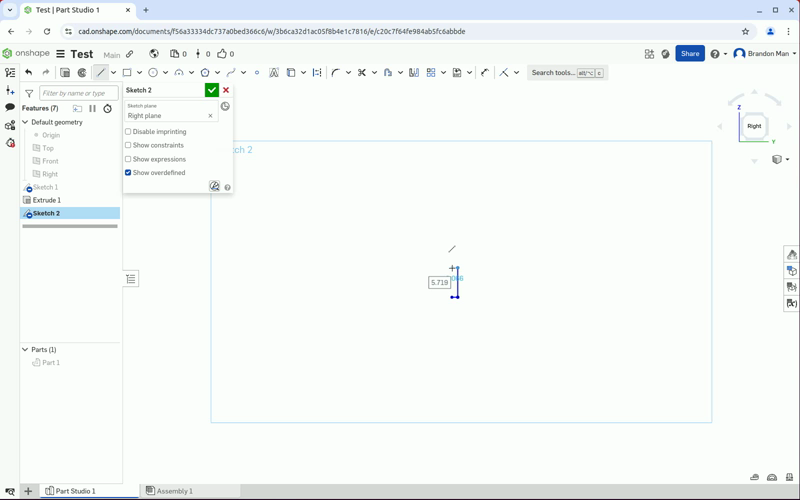
scroll(6)
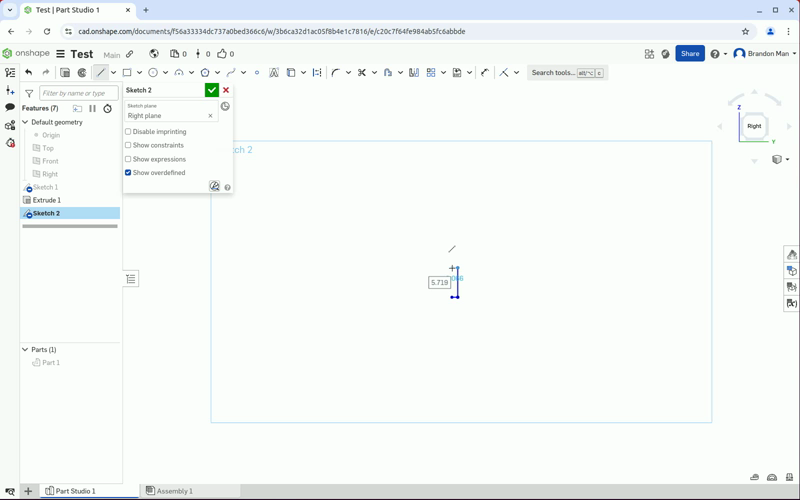
scroll(6)
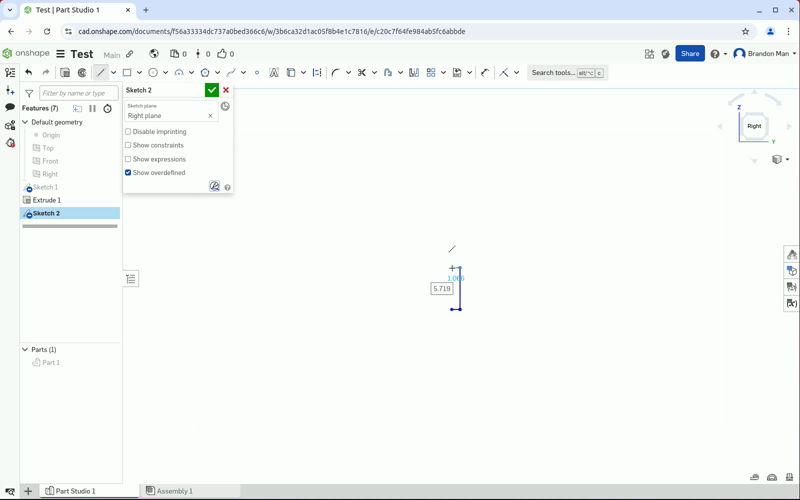
scroll(6)
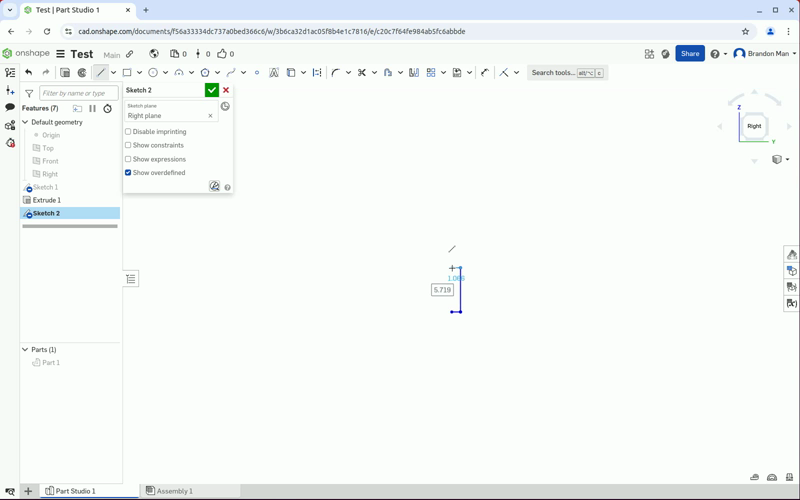
scroll(6)
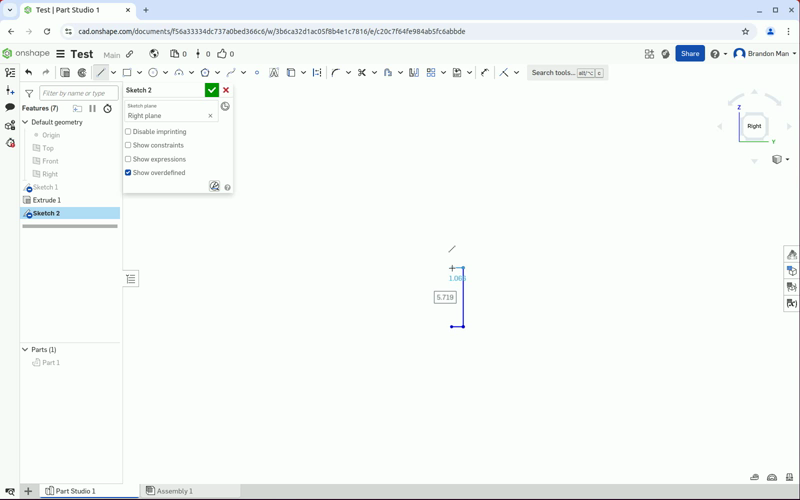
scroll(6)
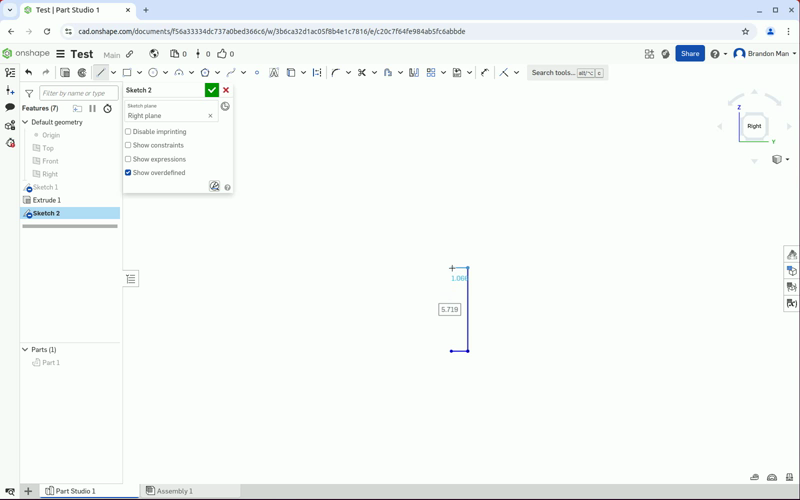
scroll(6)
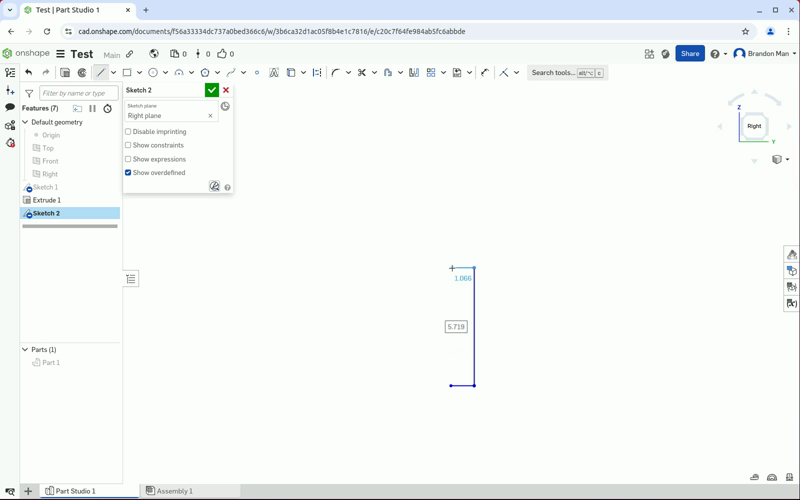
scroll(6)
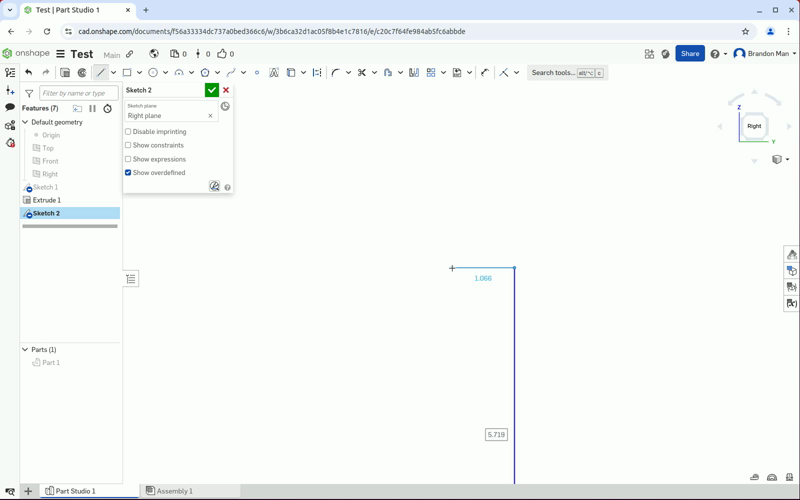
click(452, 267)
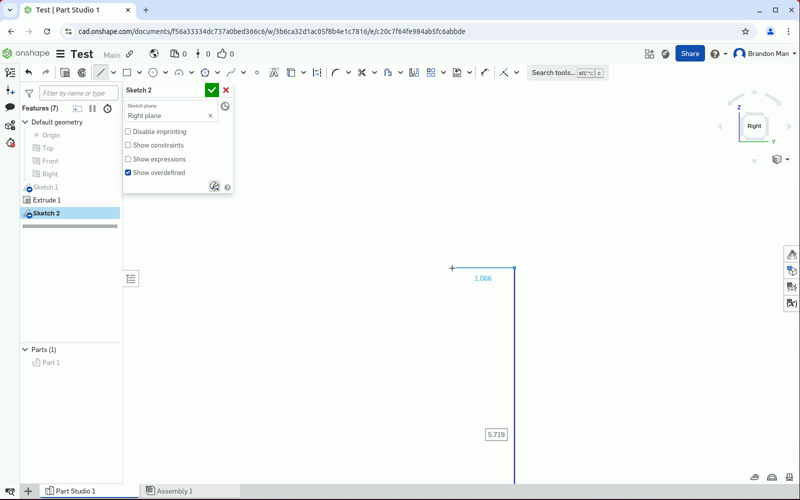
scroll(-6)
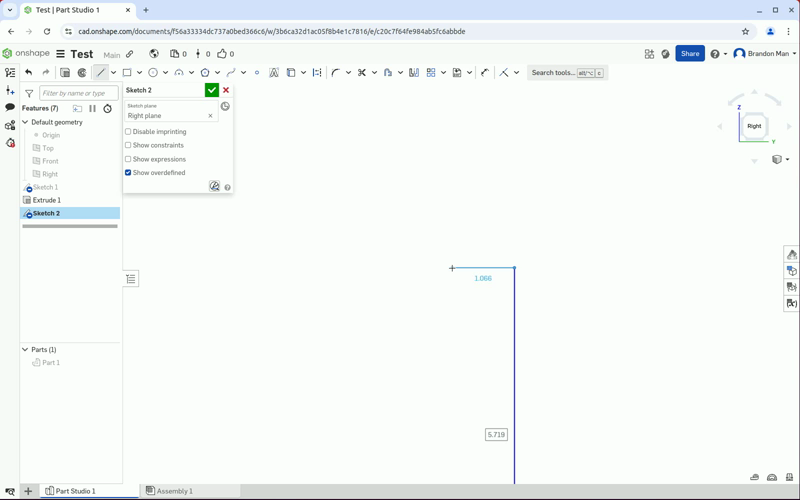
scroll(-6)
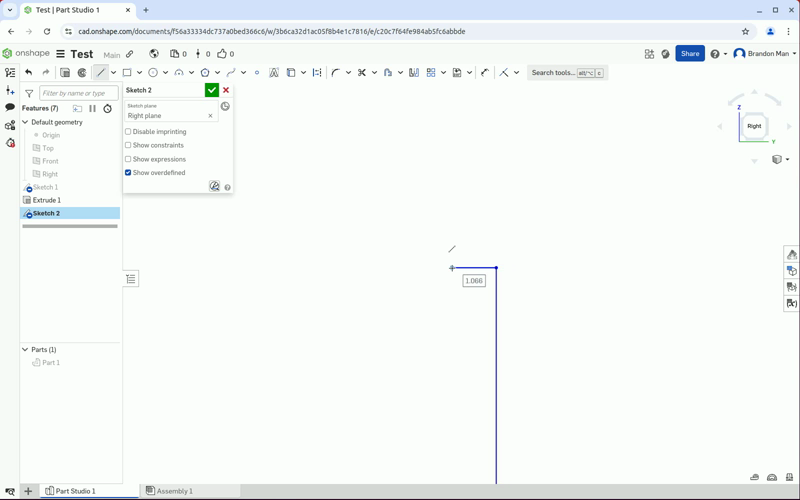
scroll(-6)
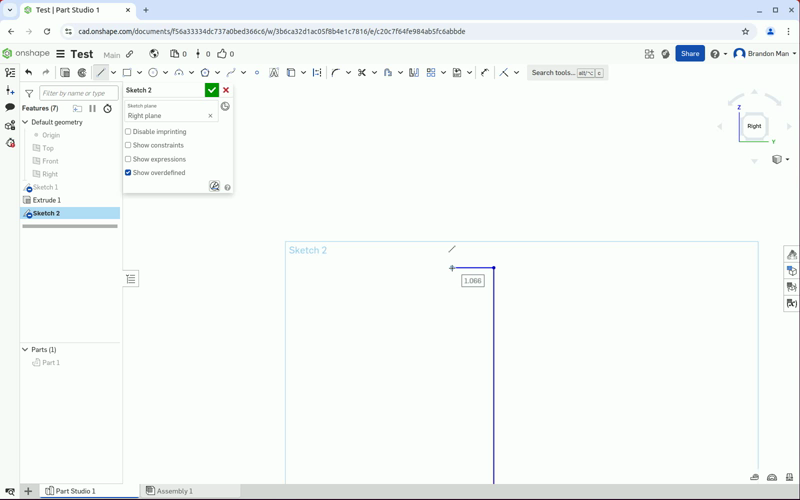
scroll(-6)
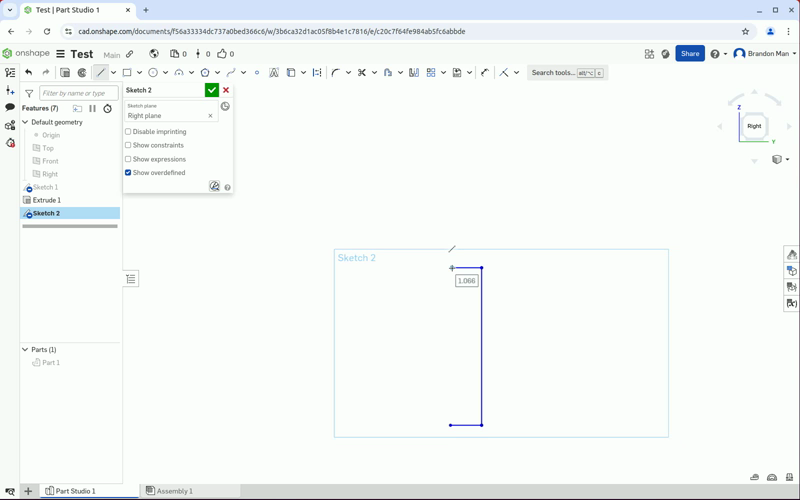
scroll(-6)
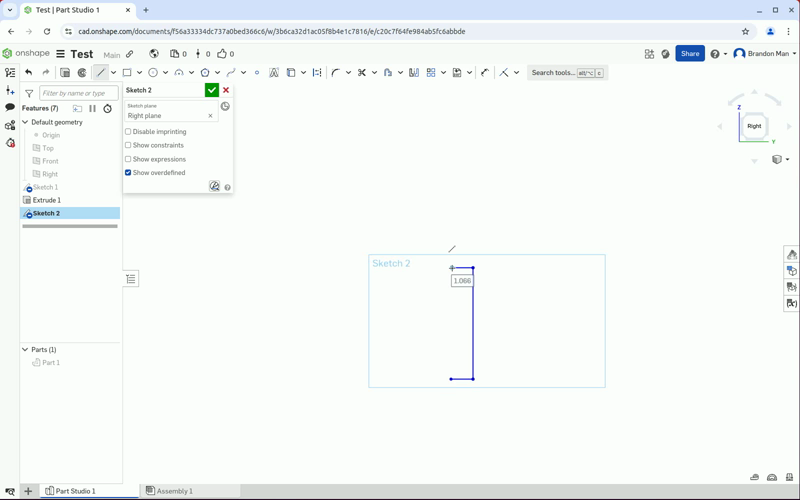
scroll(-6)
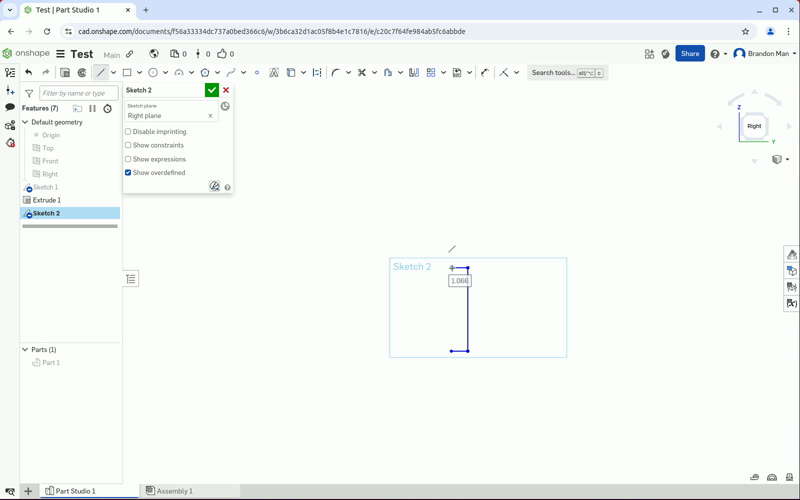
scroll(-6)
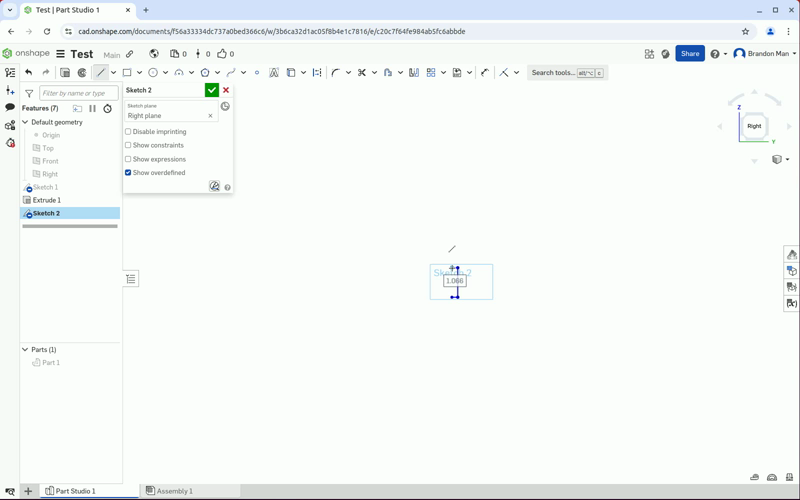
key_up(shift)
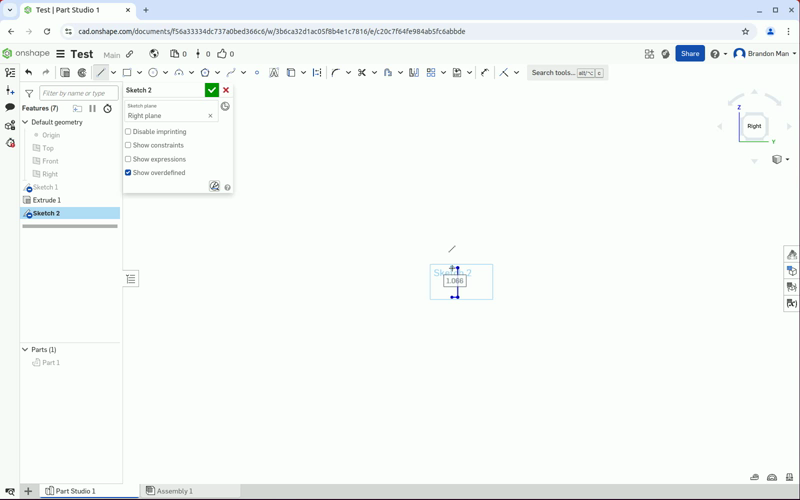
mouse_move(482, 267)
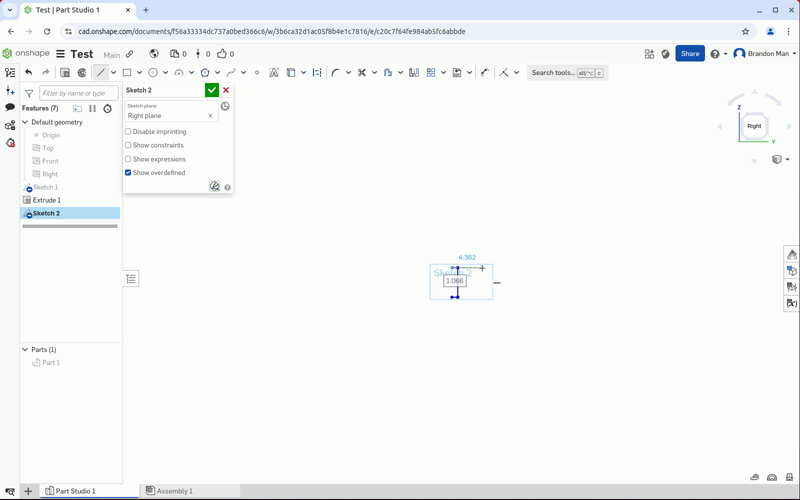
key_down(shift)
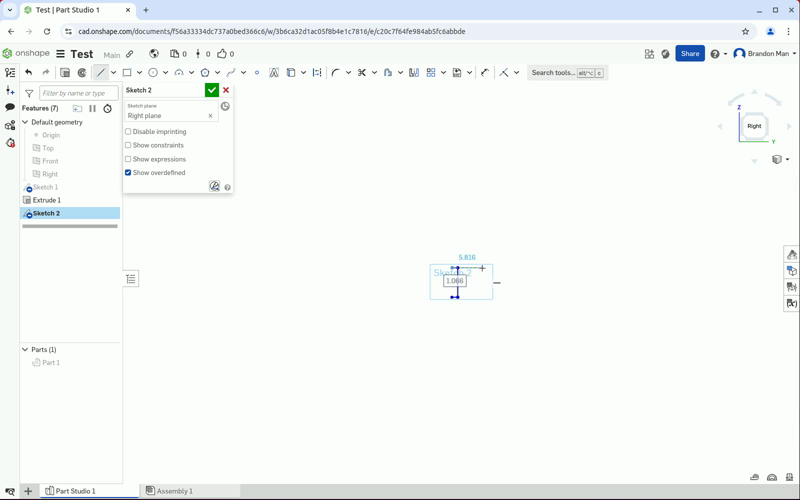
mouse_move(452, 297)
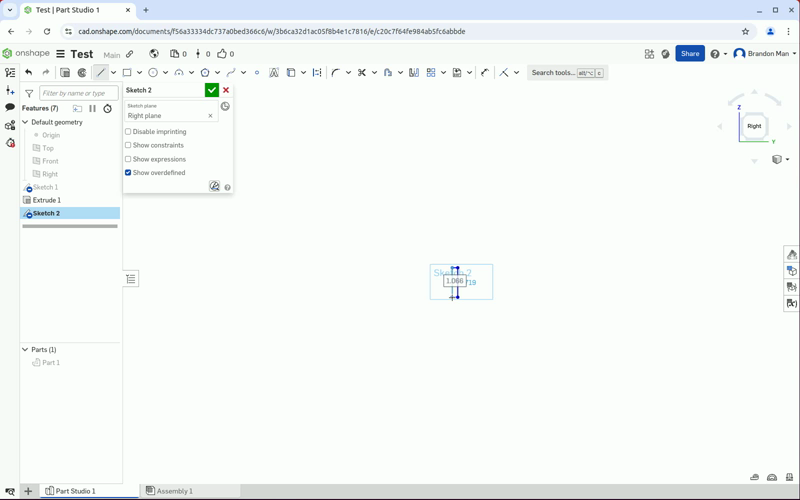
key_up(shift)
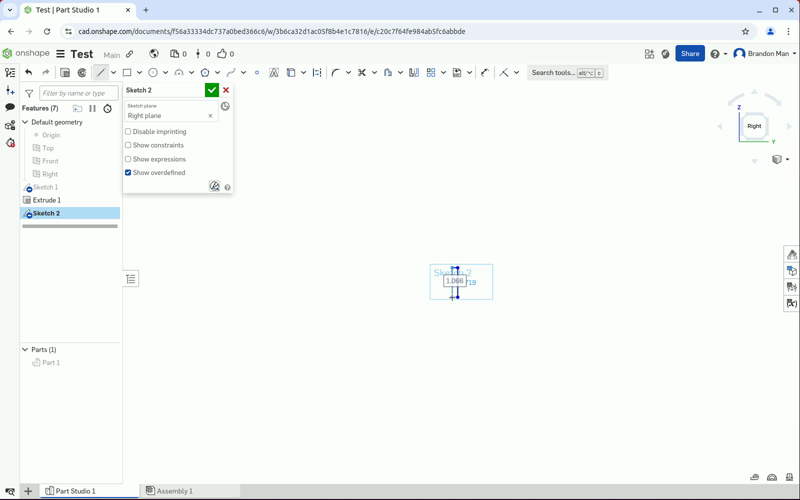
click(452, 297)
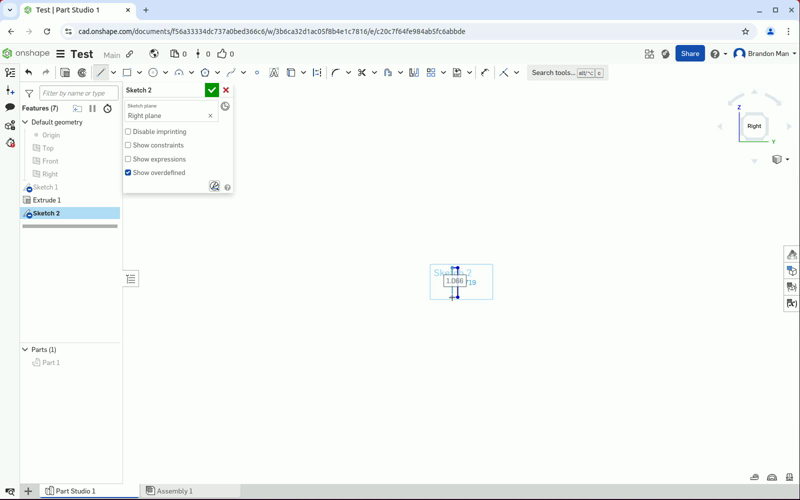
key(esc)
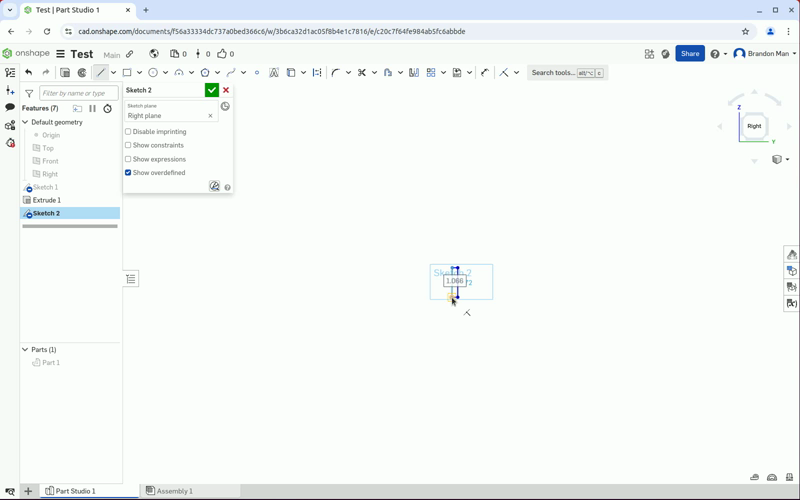
mouse_move(456, 292)
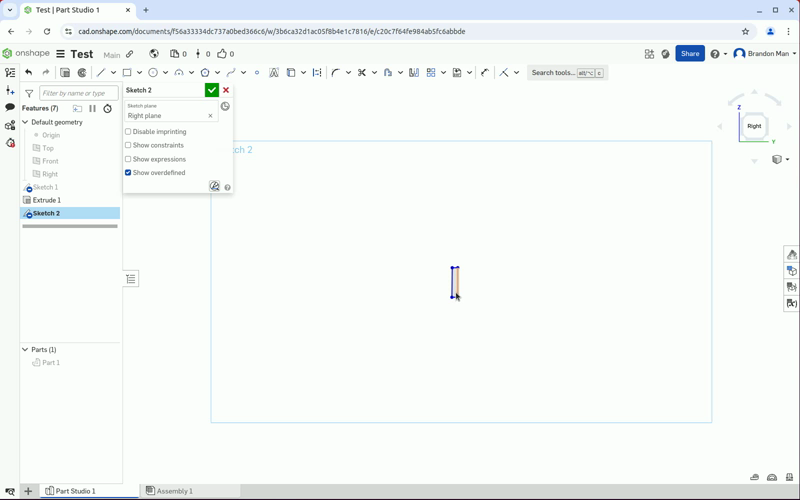
scroll(6)
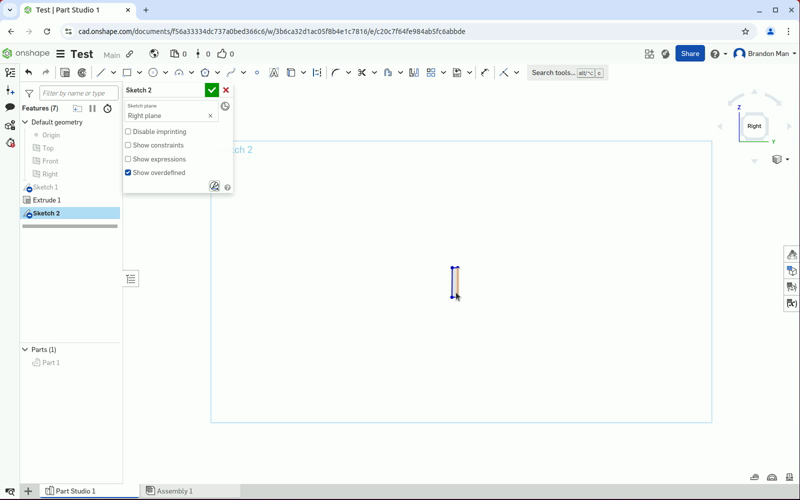
scroll(6)
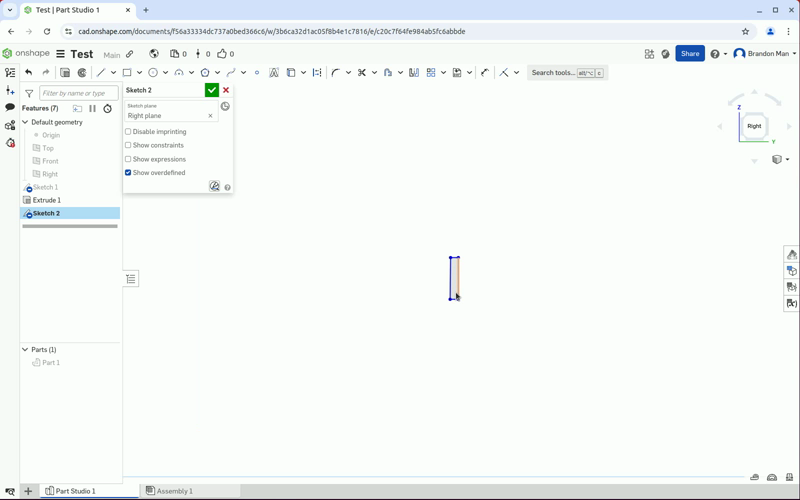
scroll(6)
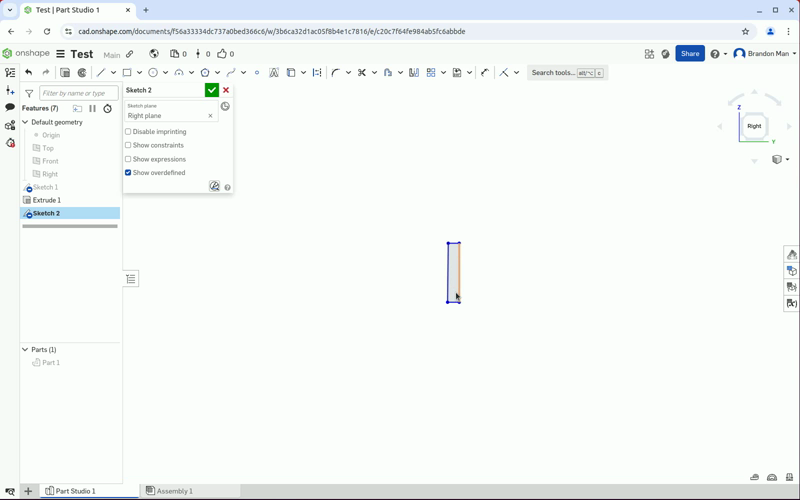
scroll(6)
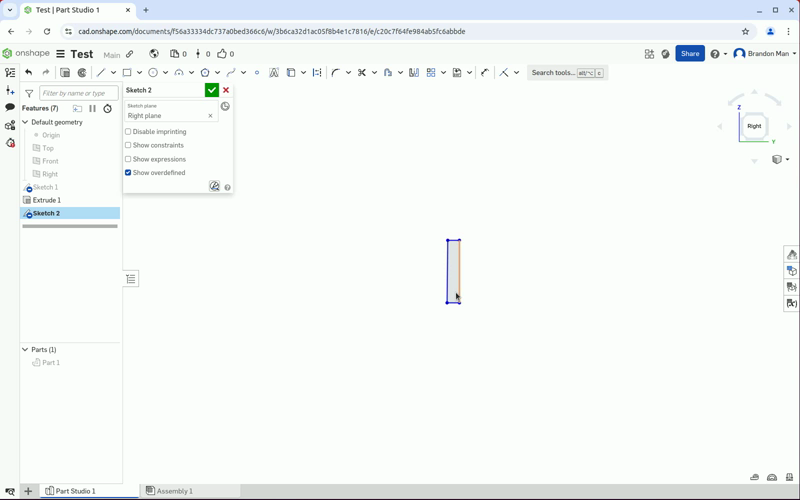
scroll(6)
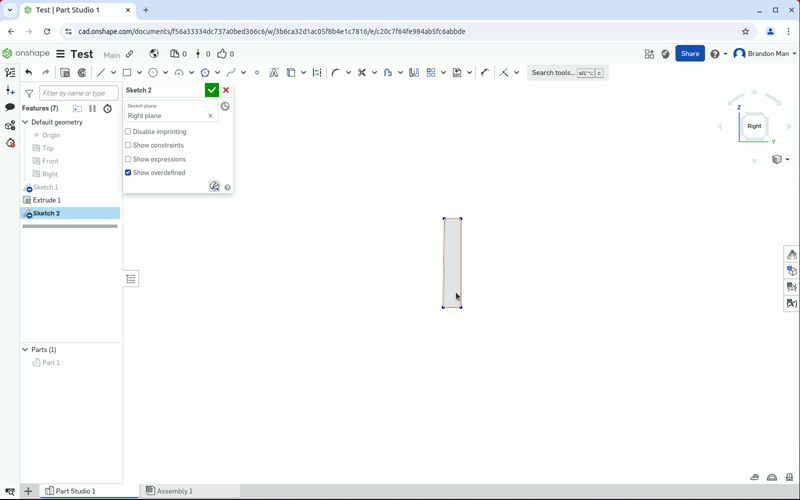
scroll(6)
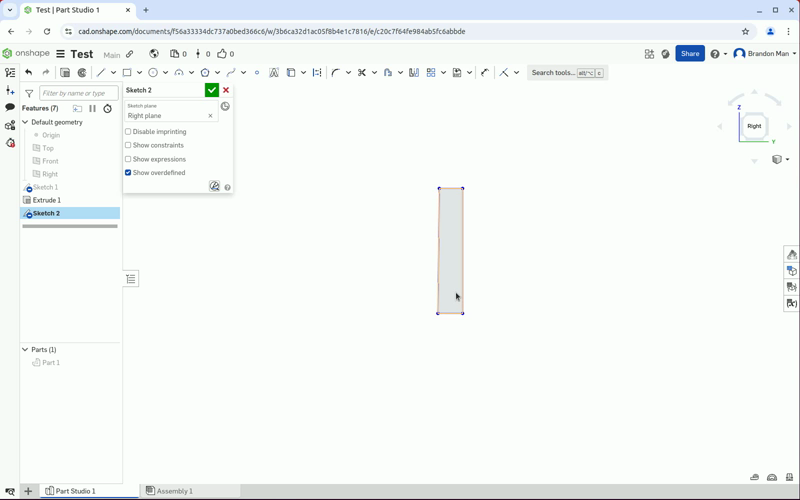
scroll(6)
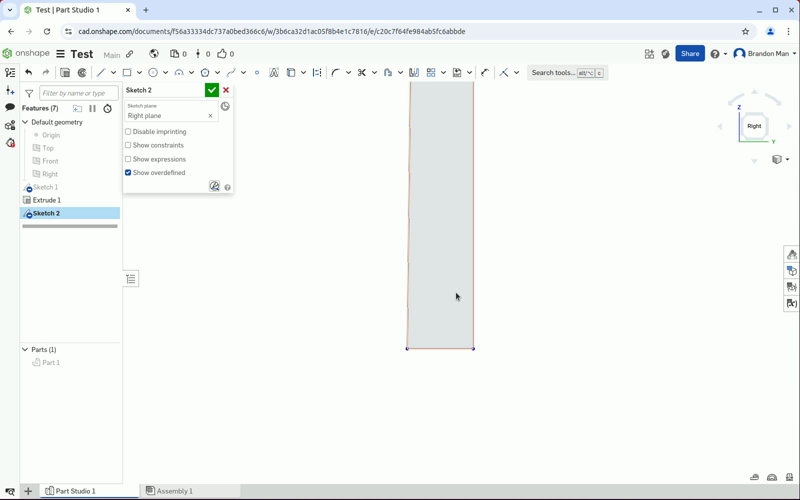
click(456, 292)
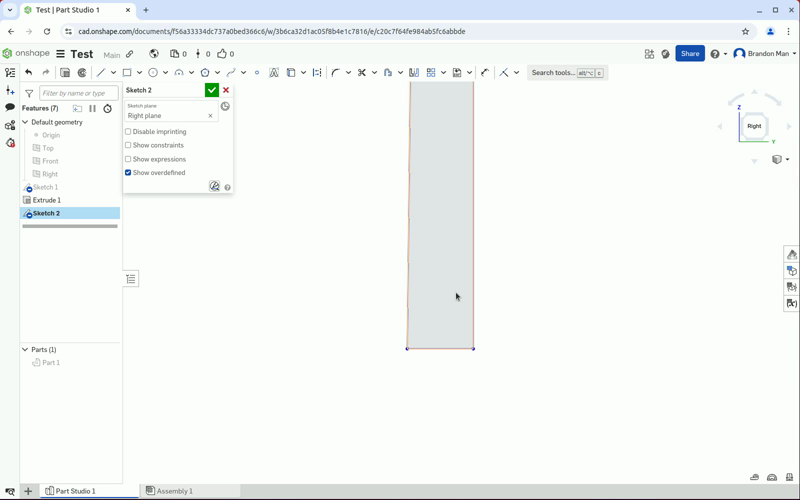
scroll(-6)
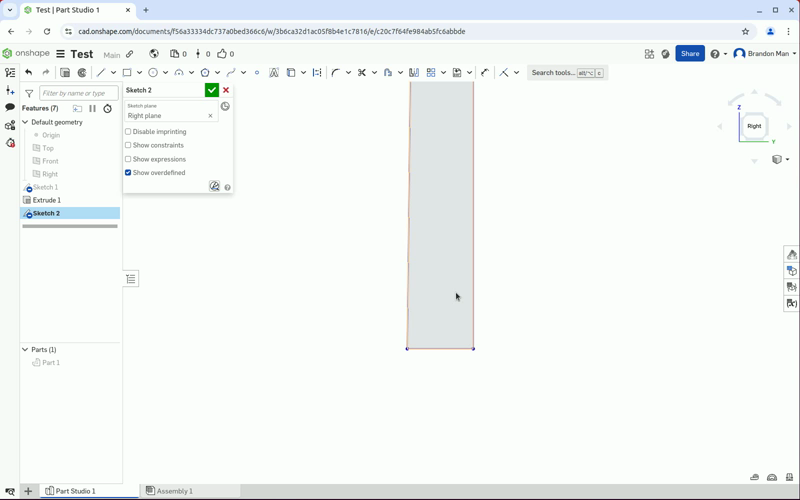
scroll(-6)
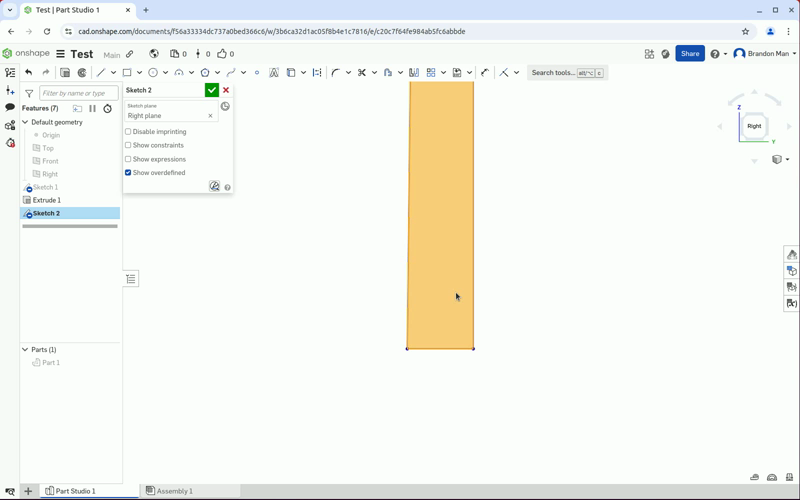
scroll(-6)
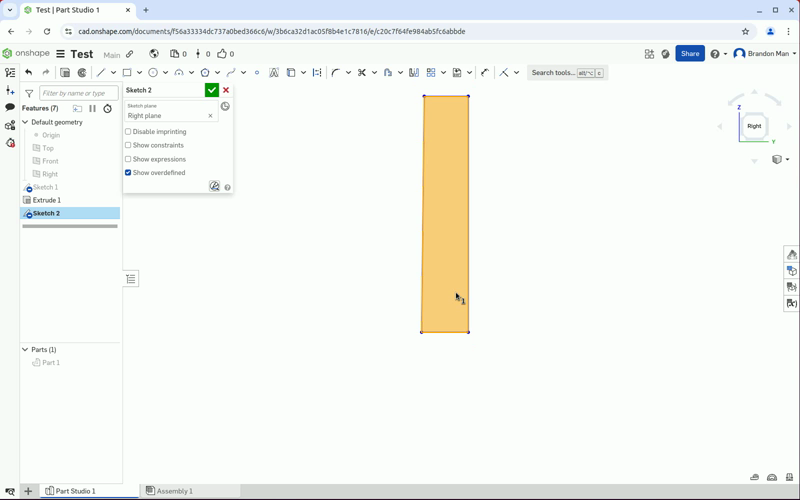
scroll(-6)
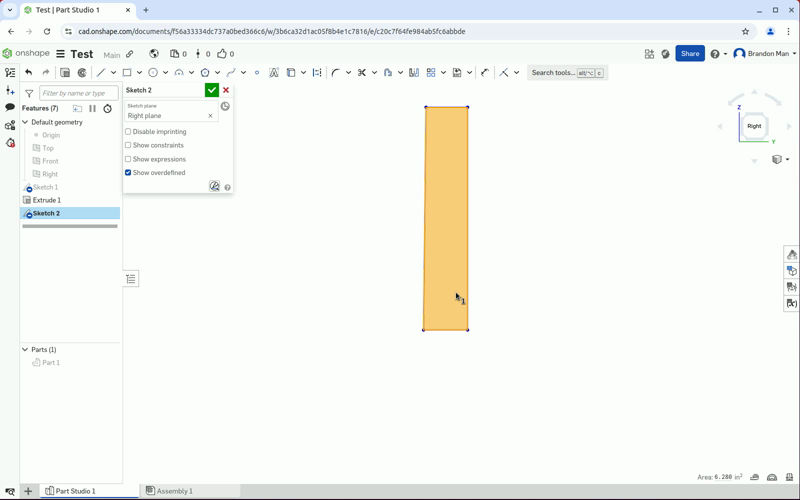
scroll(-6)
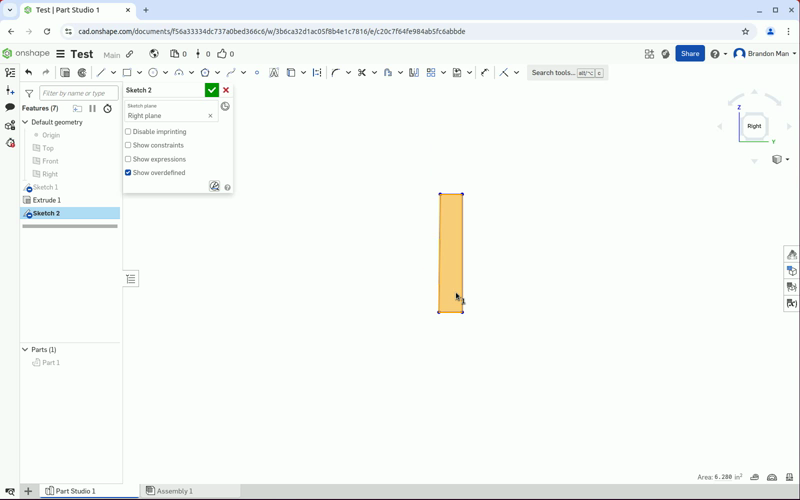
scroll(-6)
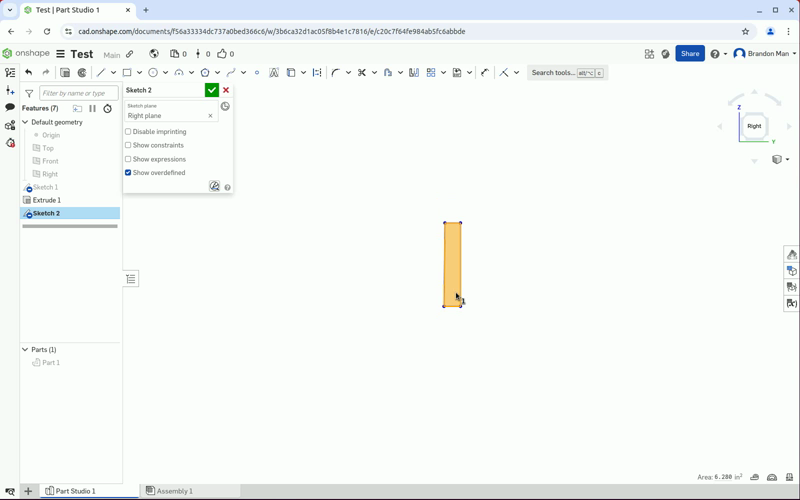
scroll(-6)
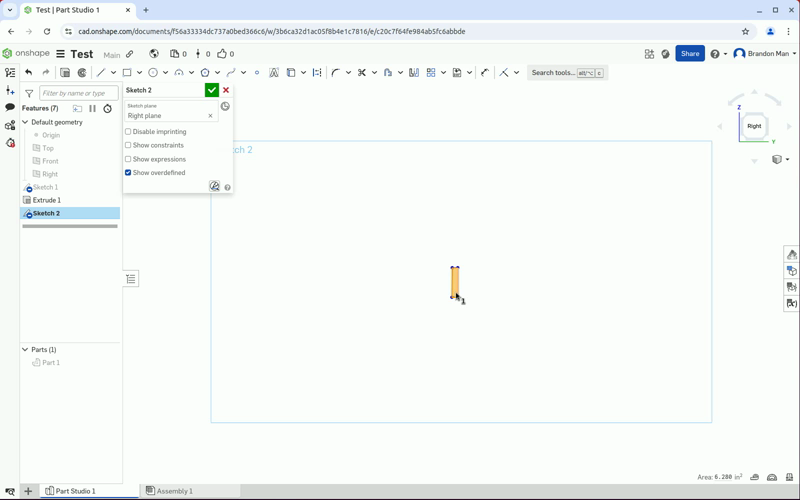
mouse_move(73, 352)
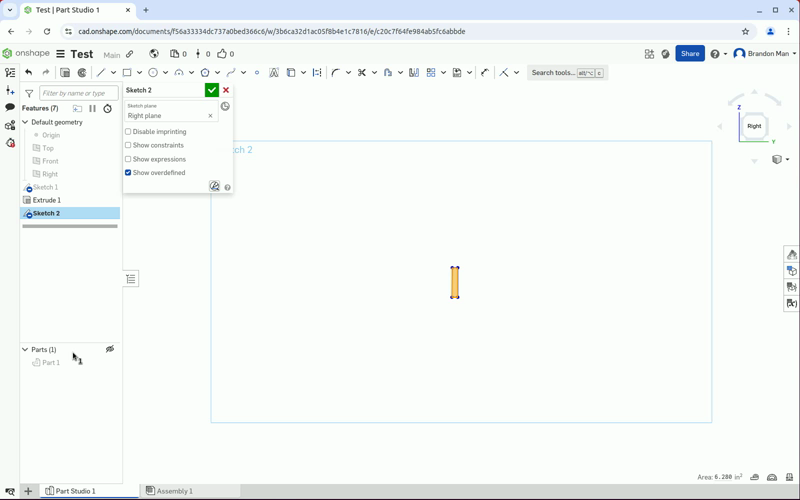
key(shift+y)
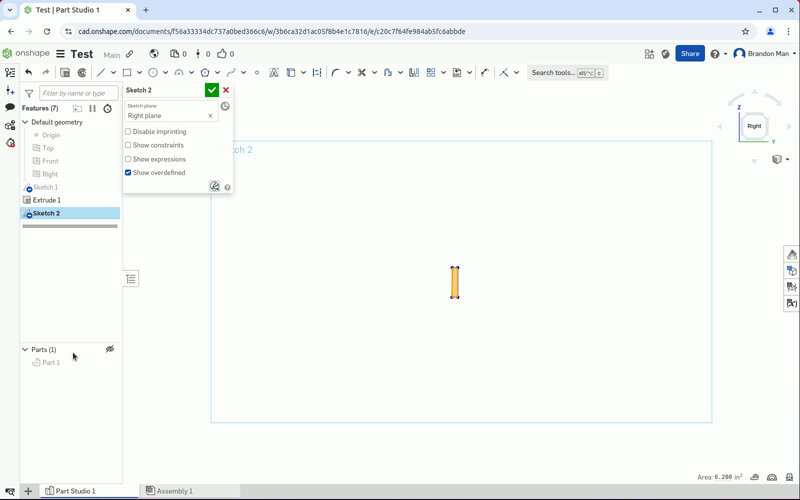
key(shift+e)
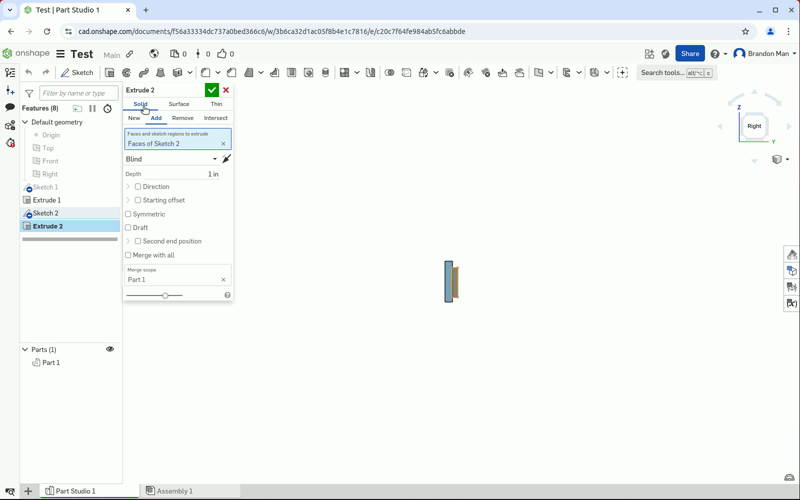
mouse_move(143, 106)
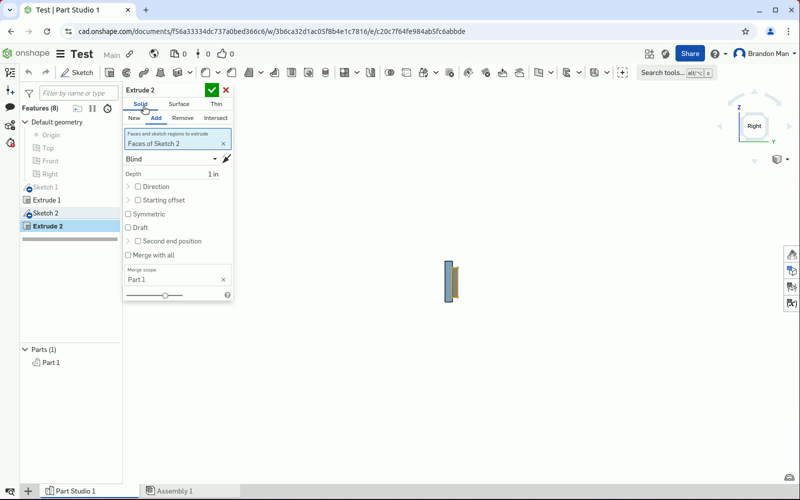
click(143, 106)
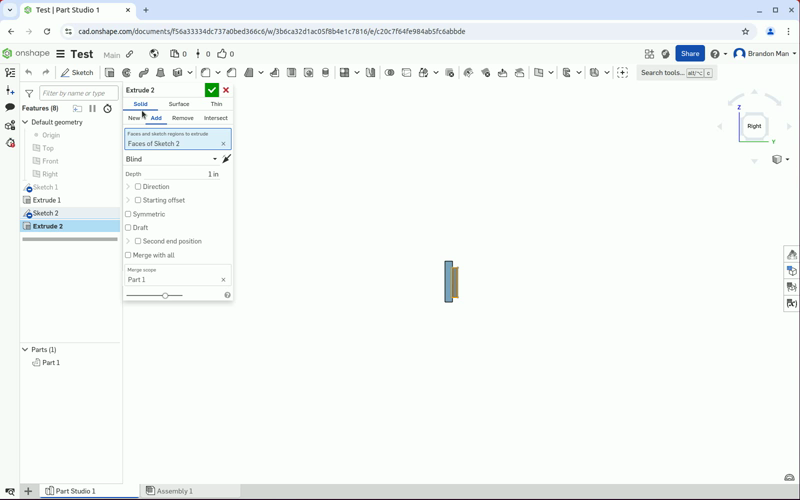
mouse_move(137, 120)
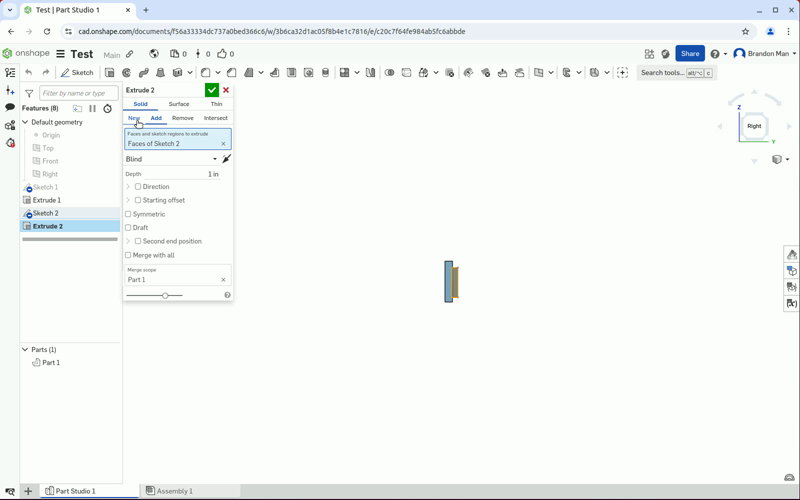
click(137, 120)
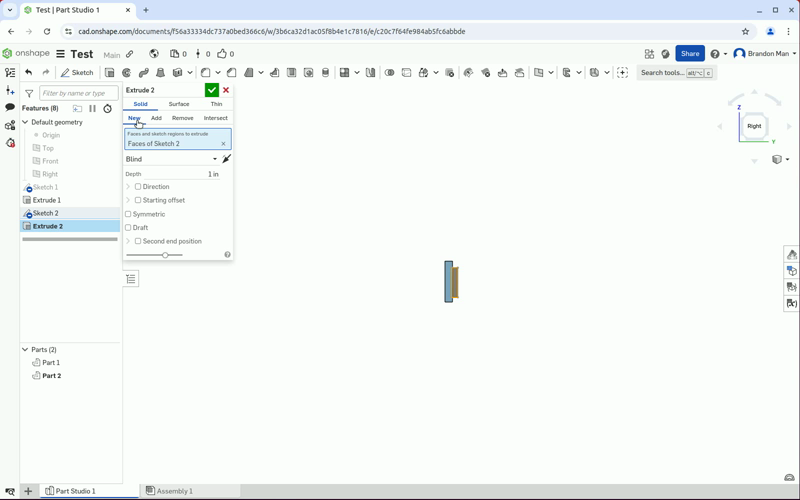
key(tab, 4)
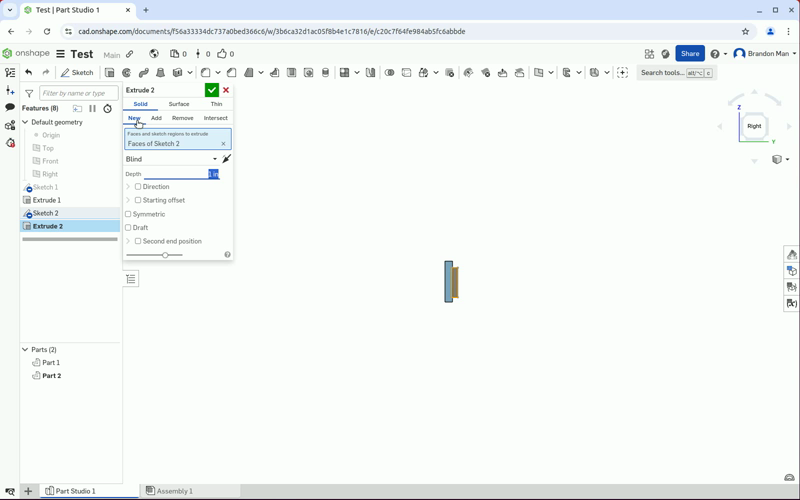
text(46.216)
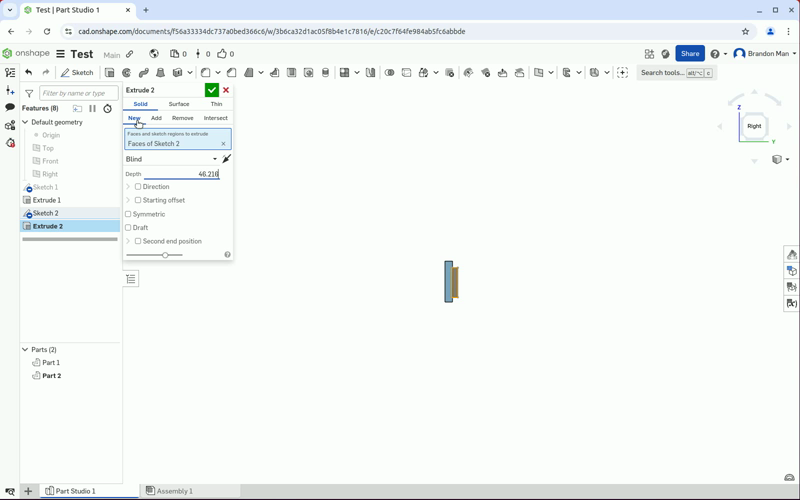
key(tab, 3)
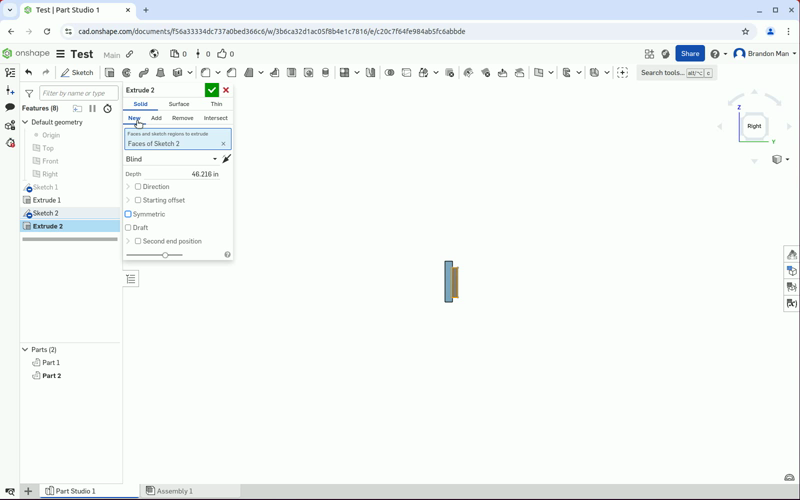
key(space)
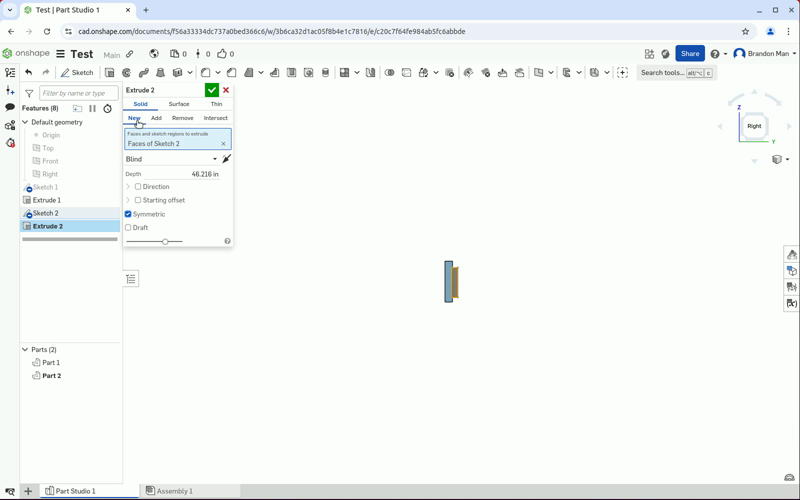
key(enter)
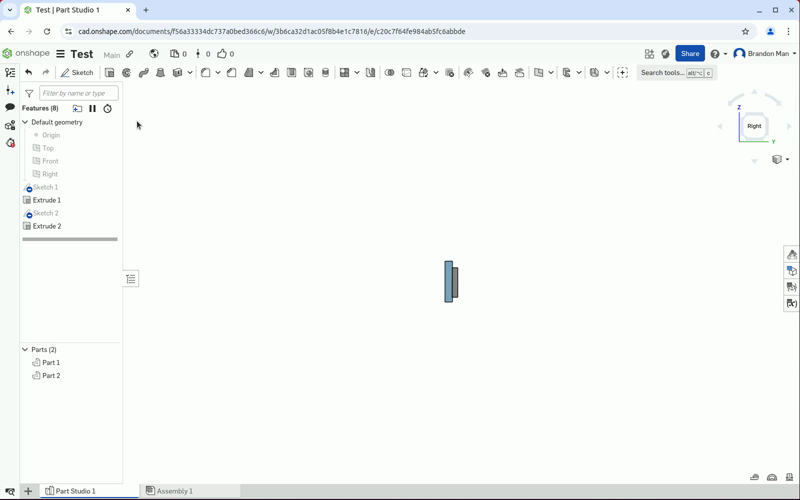
key(shift+h)
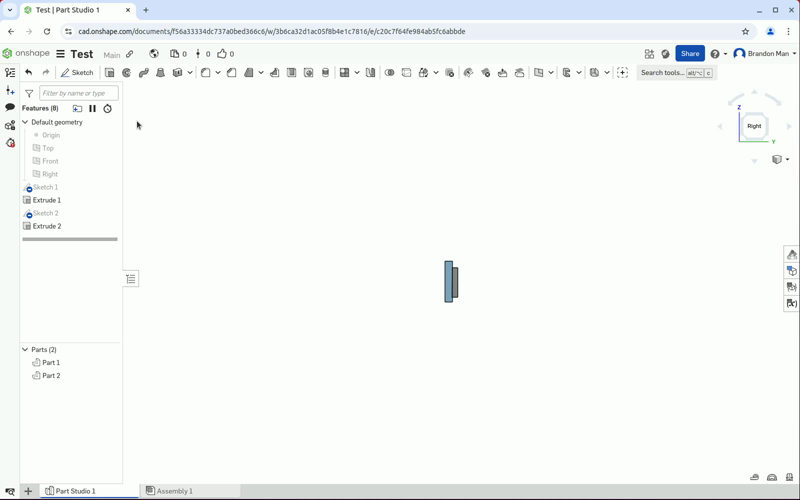
key(shift+h)
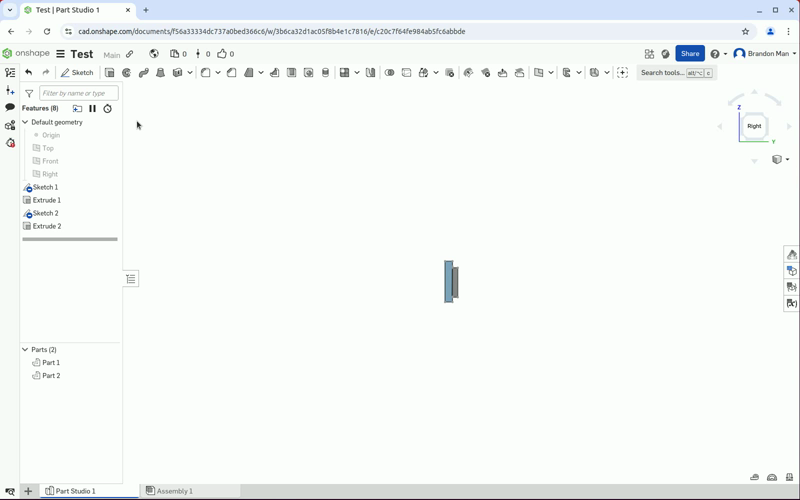
key(shift+7)
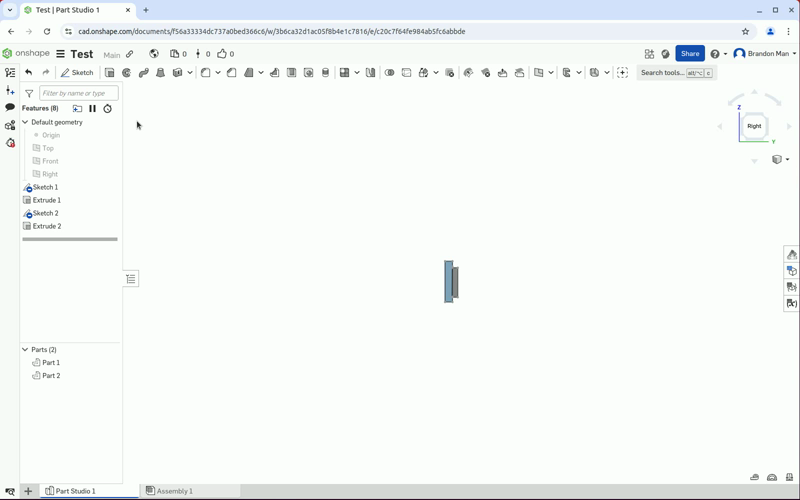
key(right, 2)
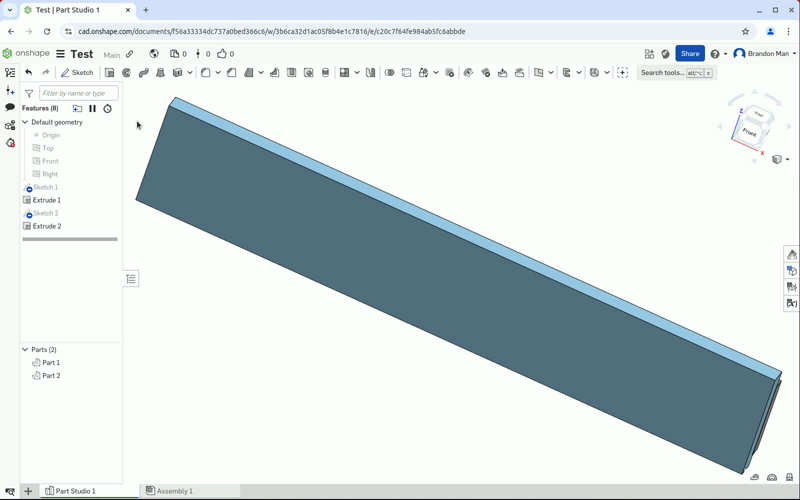
key(down, 2)
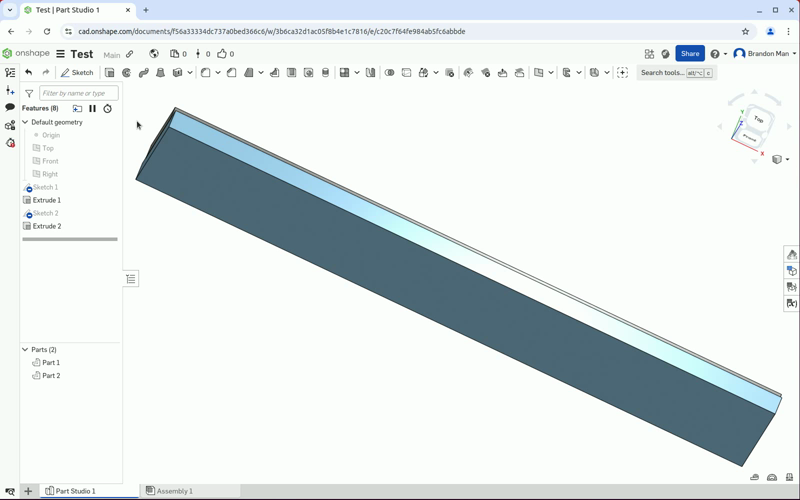
key(up, 2)
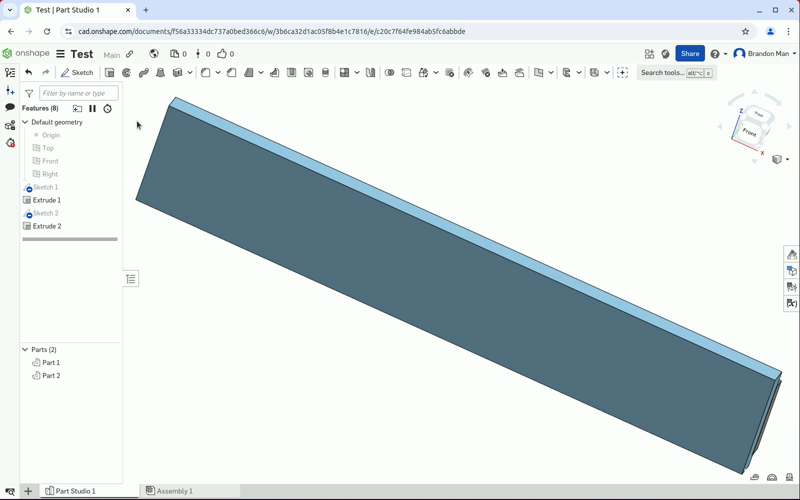
key(left, 2)
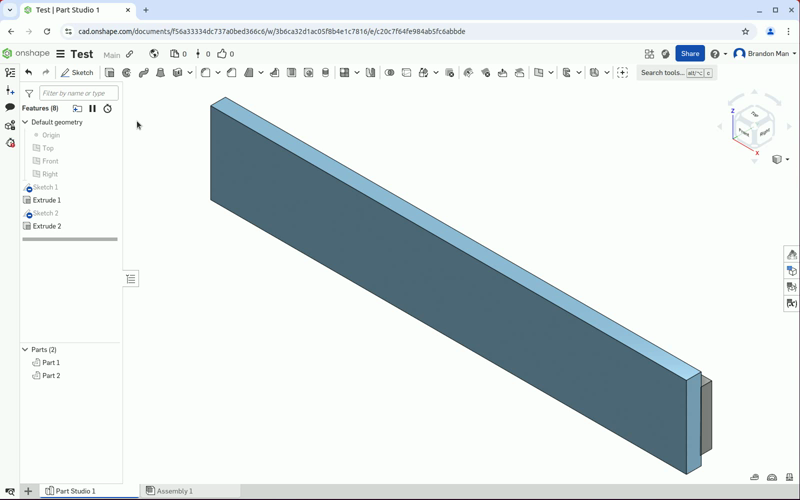
mouse_move(73, 189)
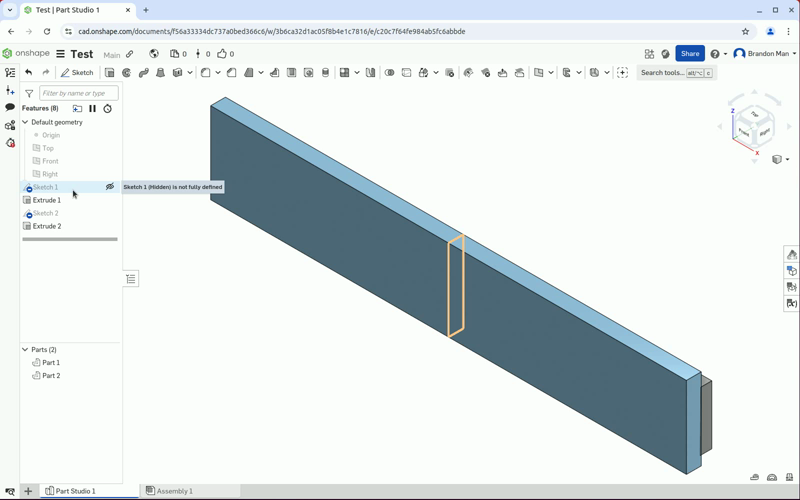
click(73, 189)